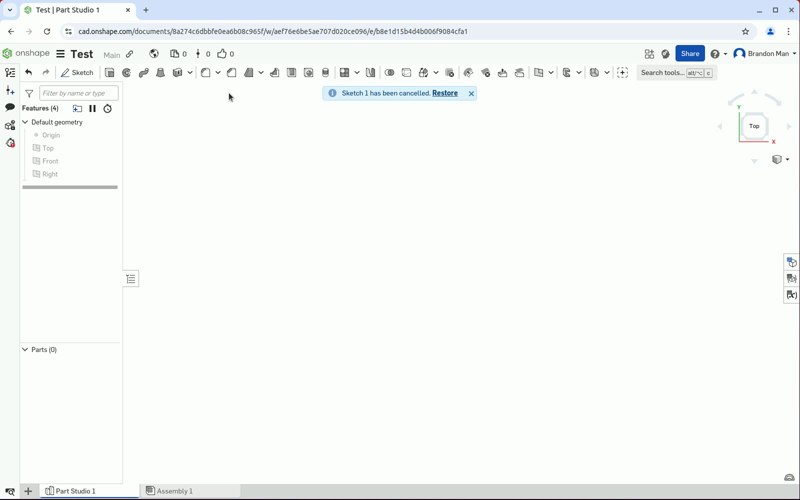
key(shift+h)
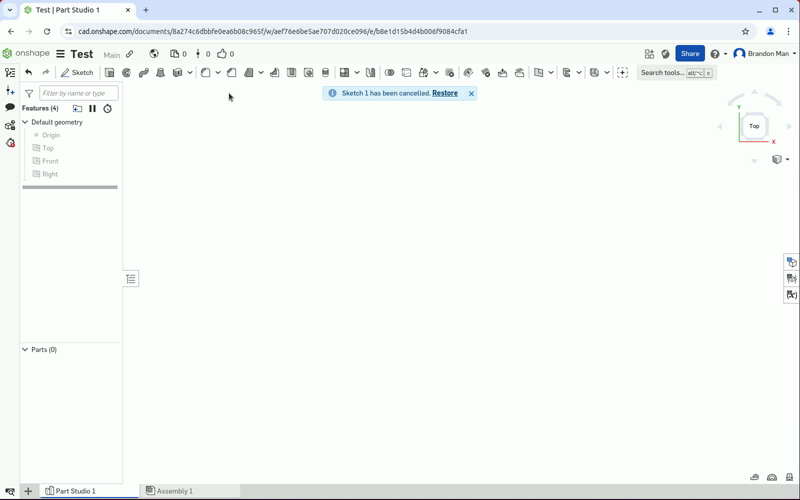
mouse_move(73, 352)
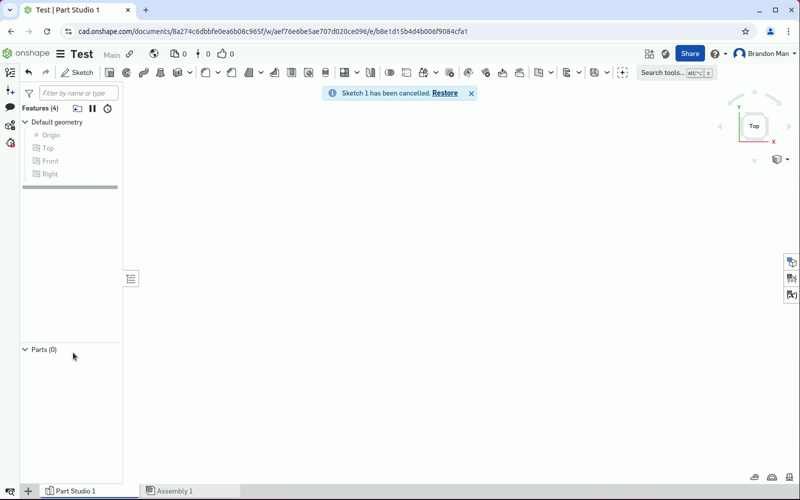
key(y)
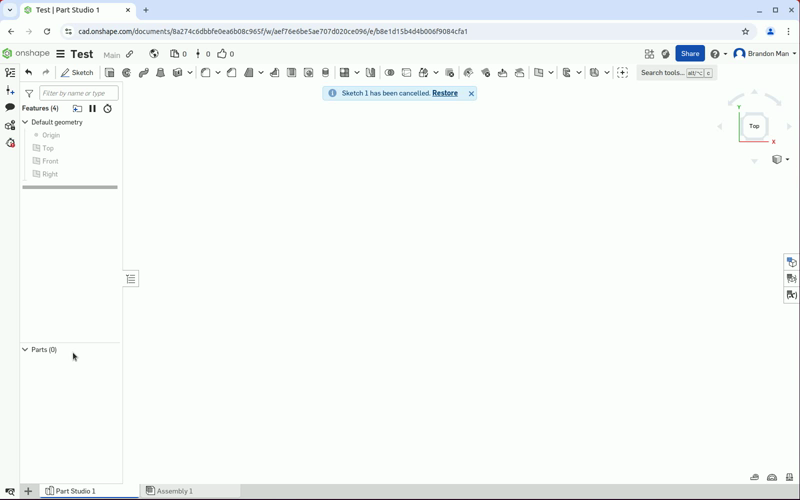
key(shift+p)
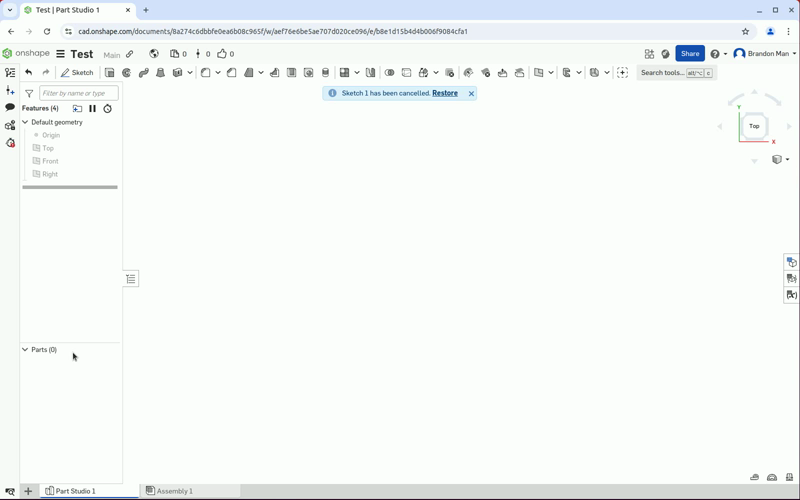
key(space)
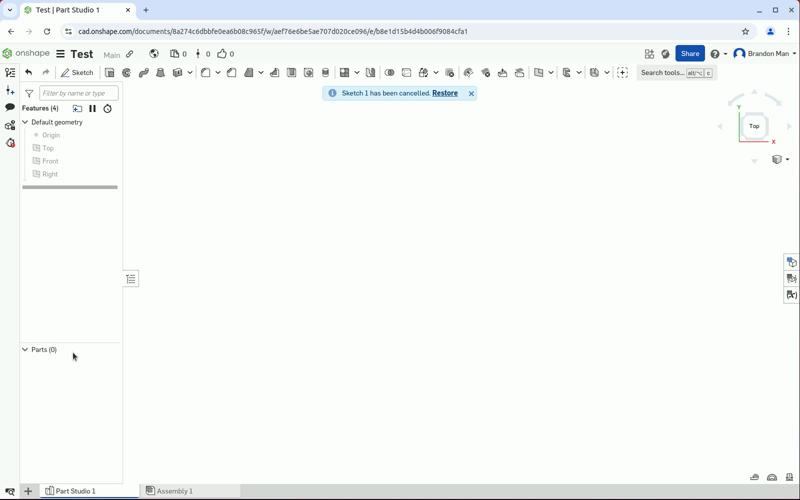
key_down(shift)
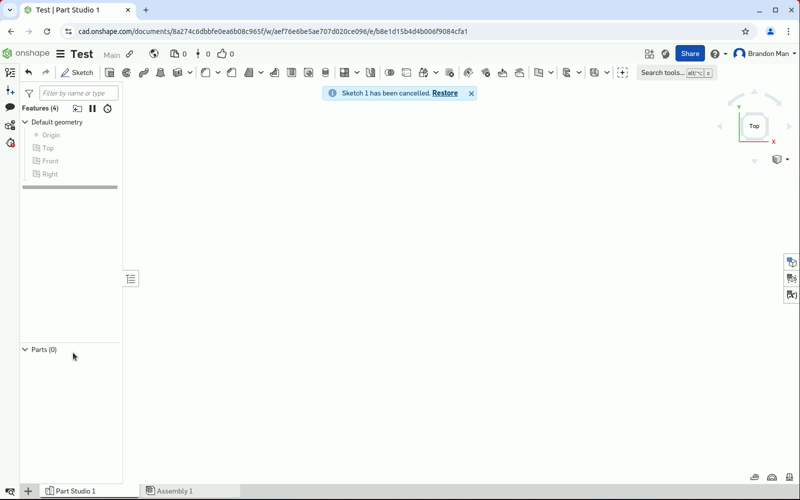
key(up)
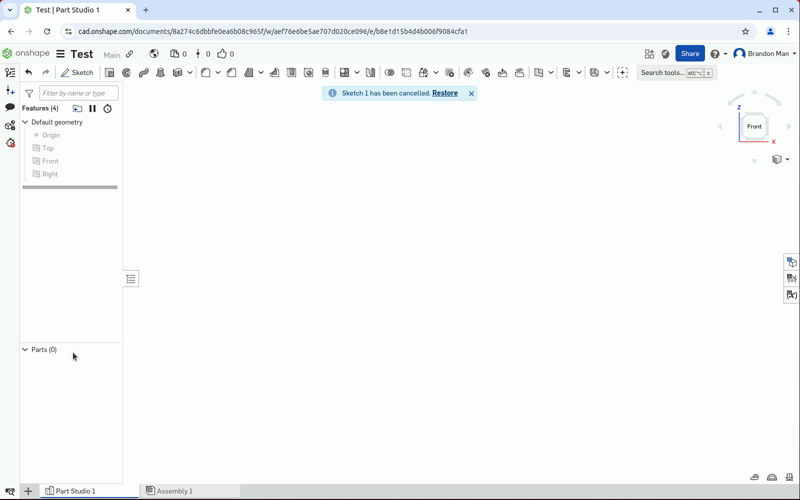
key_up(shift)
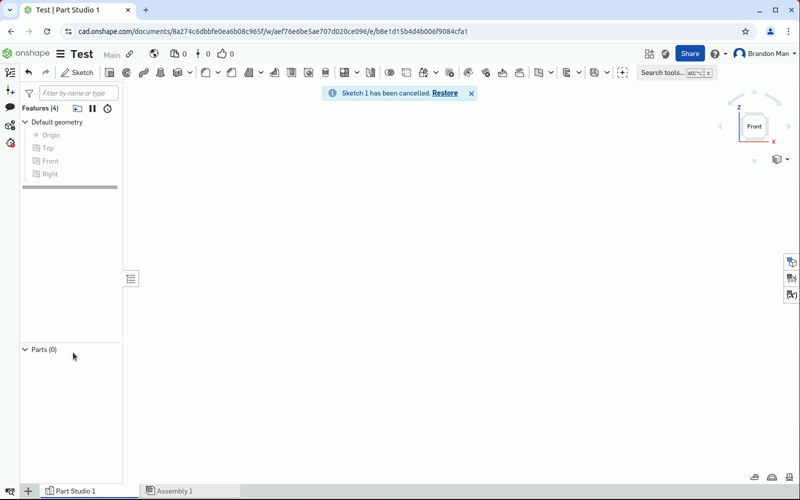
mouse_move(73, 352)
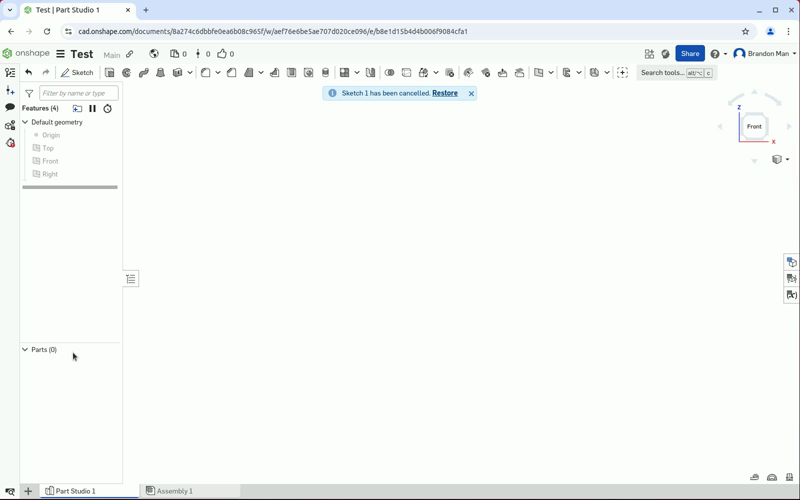
key(shift+y)
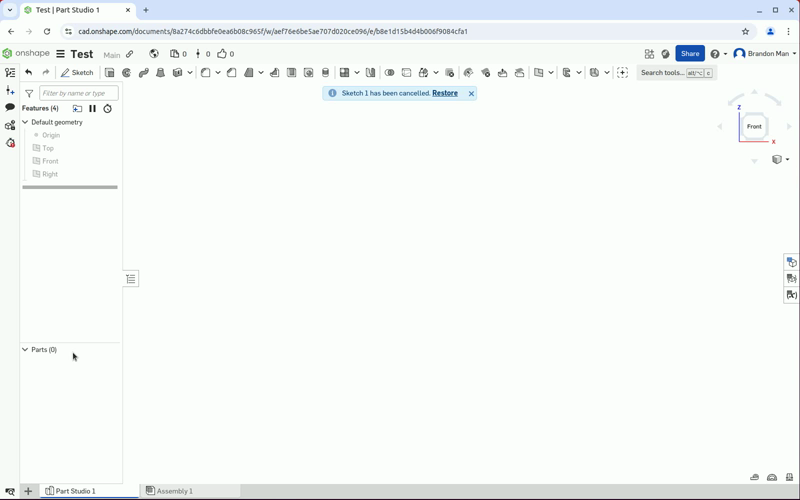
key(shift+s)
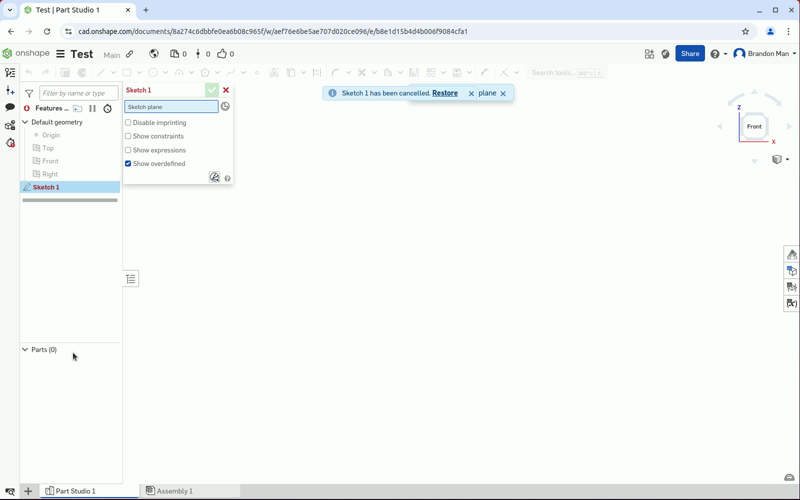
mouse_move(73, 163)
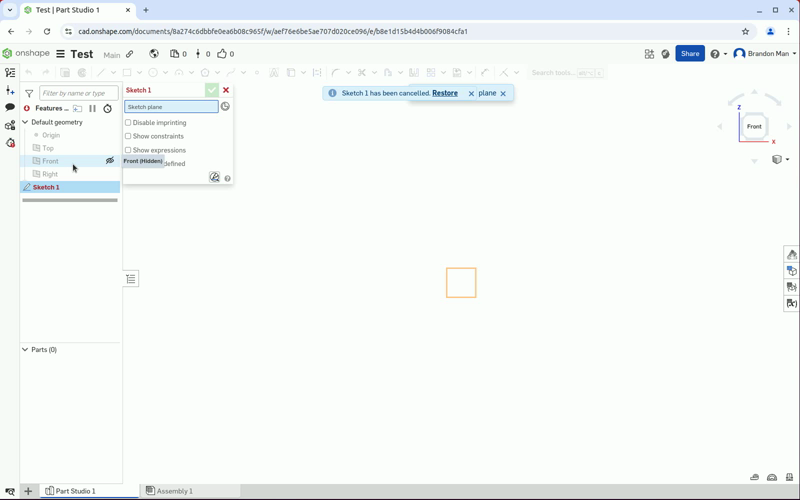
click(73, 163)
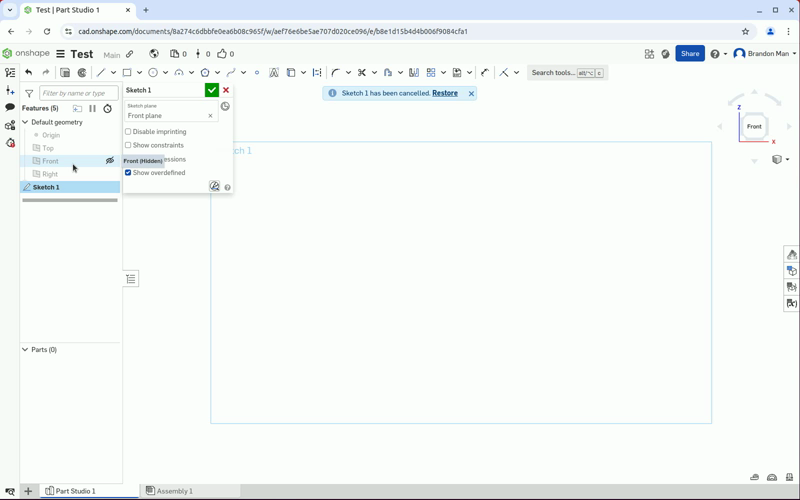
mouse_move(73, 352)
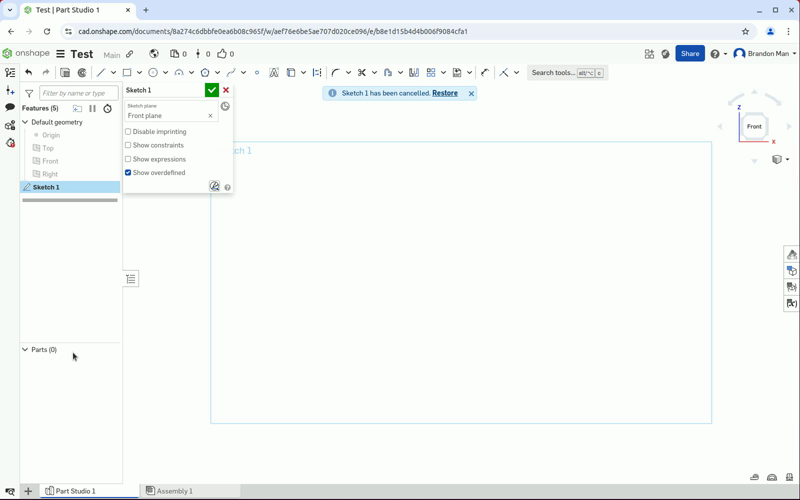
key(y)
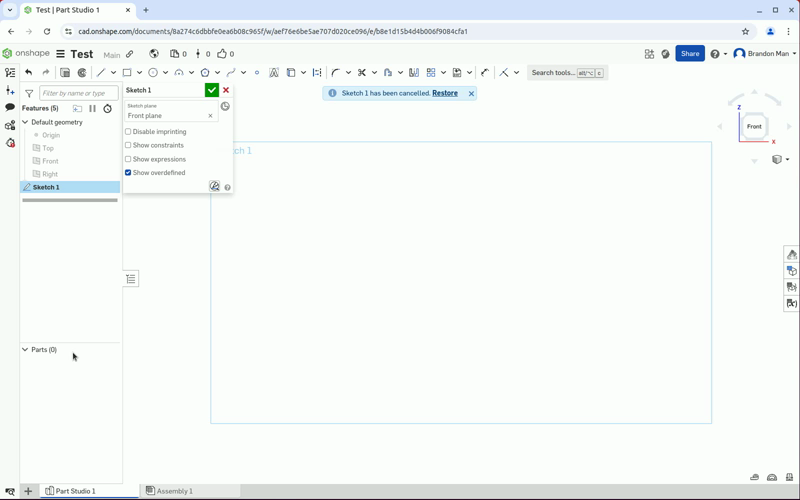
key(l)
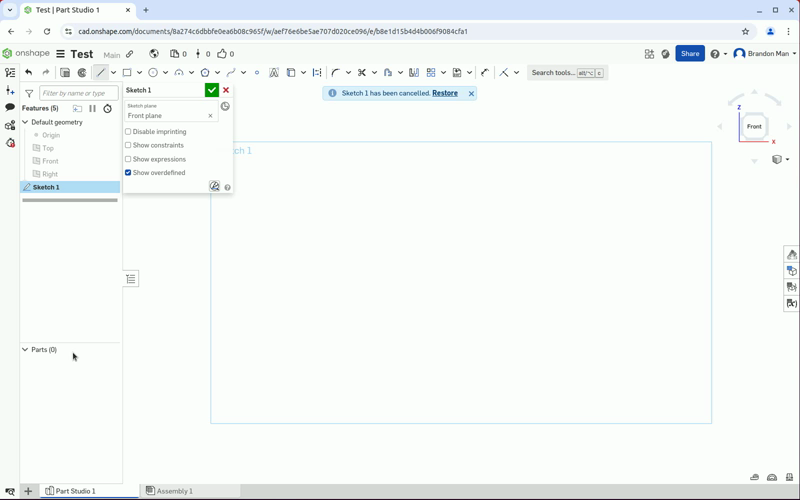
key_down(shift)
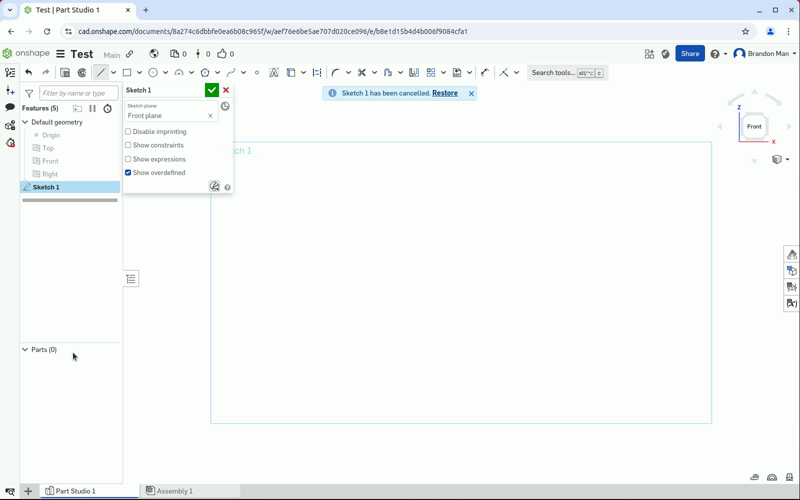
mouse_move(452, 260)
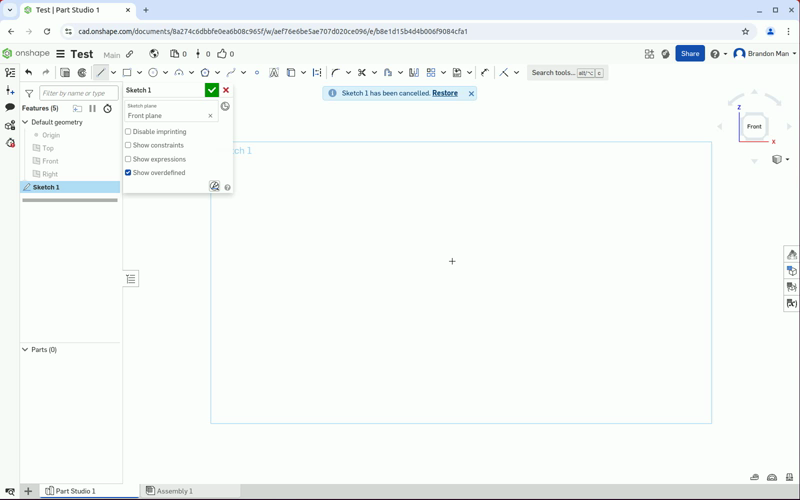
click(452, 260)
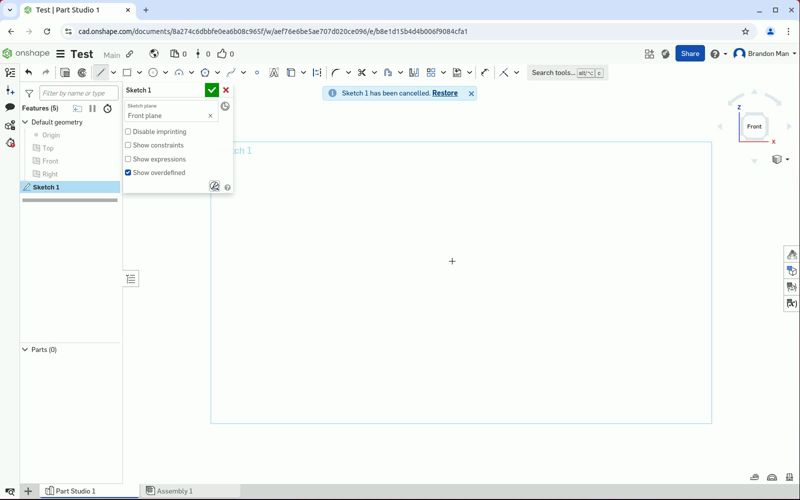
key_up(shift)
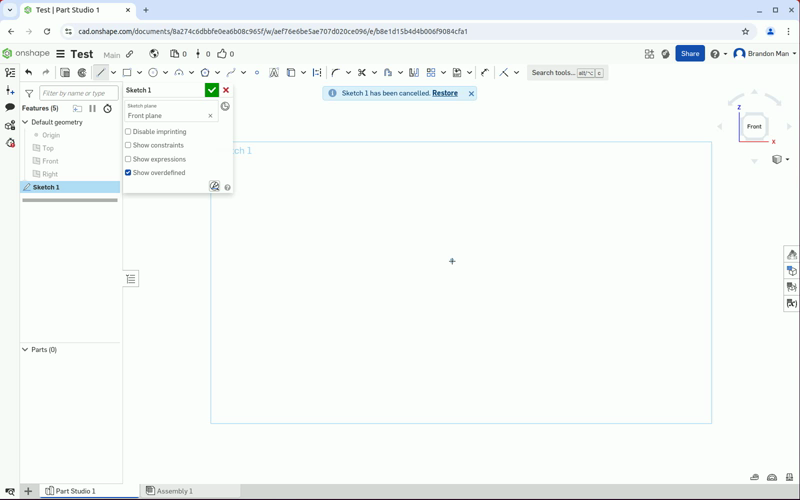
key_down(shift)
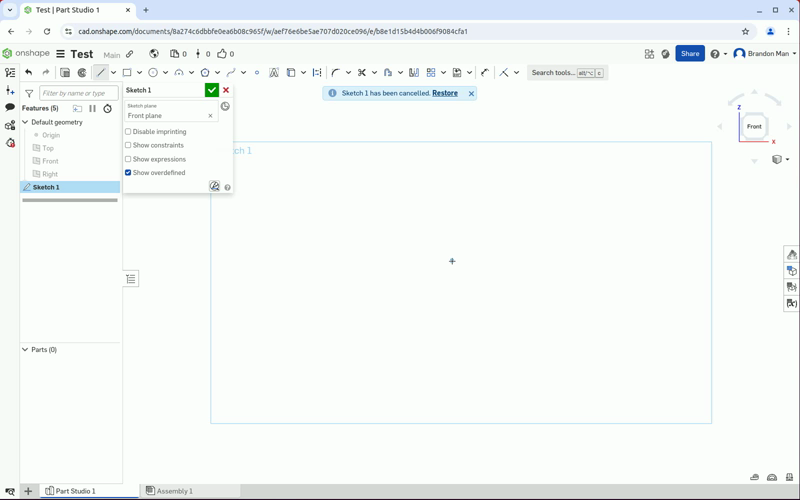
mouse_move(482, 260)
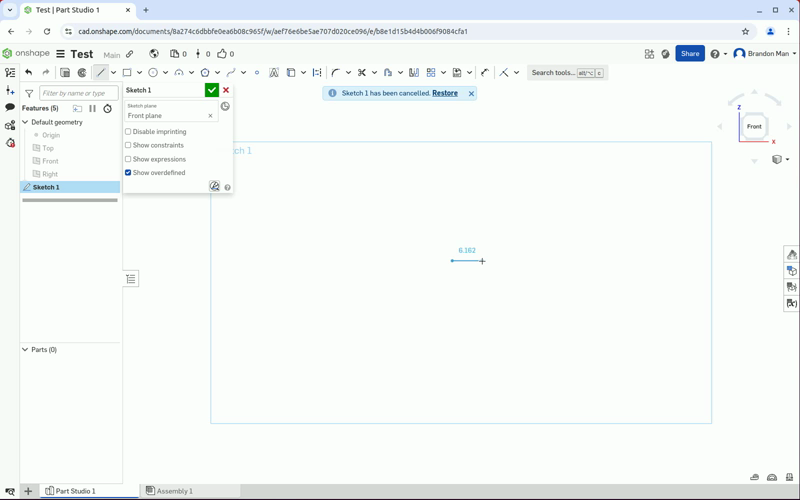
mouse_move(469, 260)
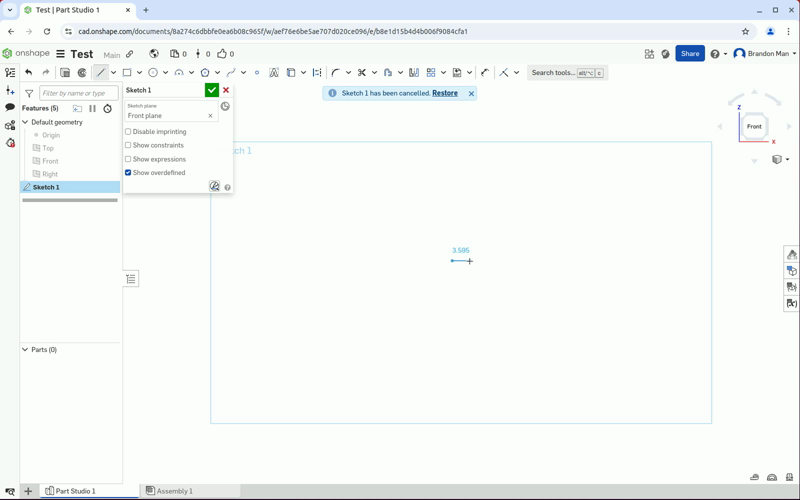
click(469, 260)
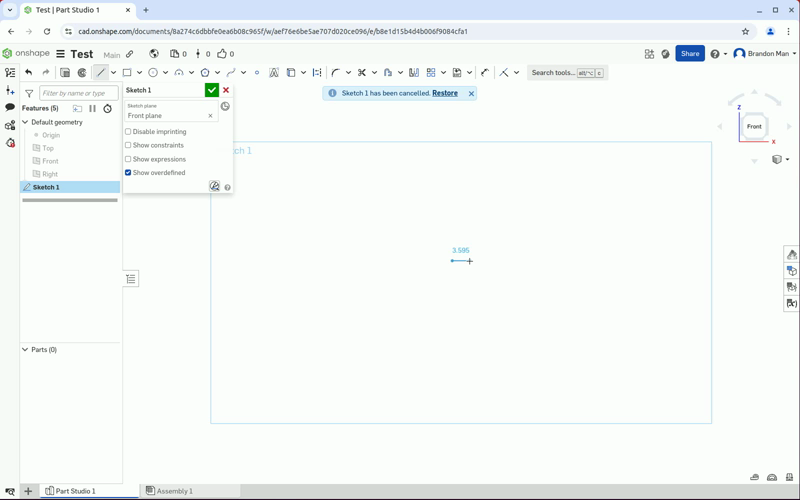
key_up(shift)
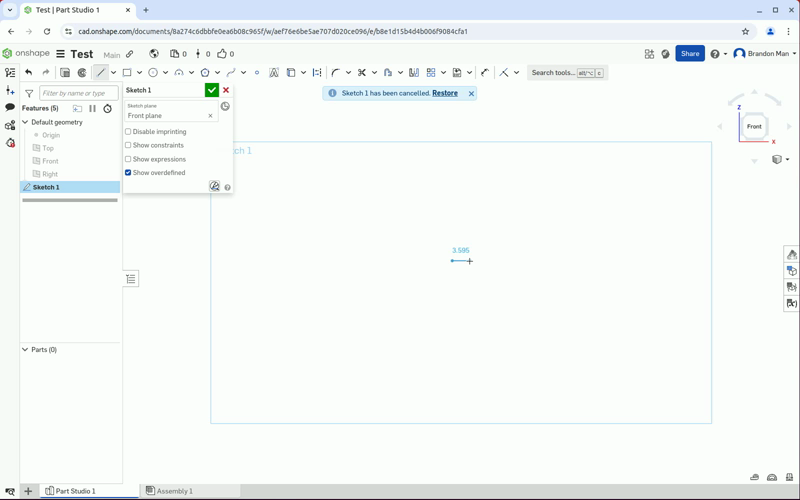
key_down(shift)
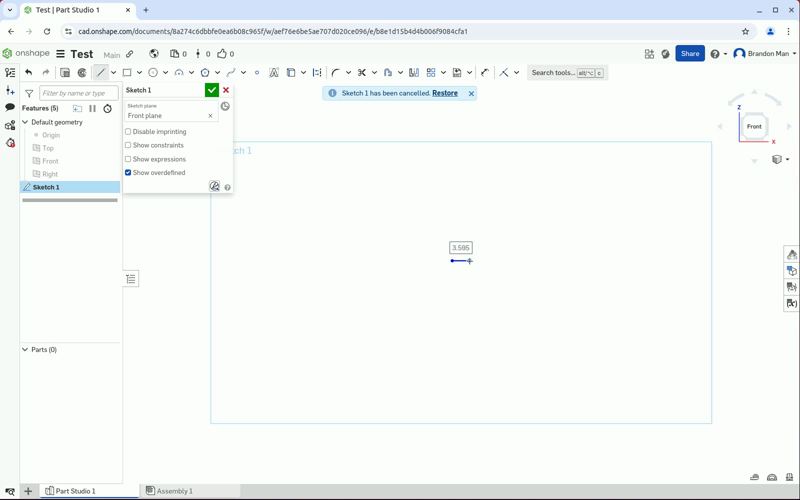
mouse_move(499, 260)
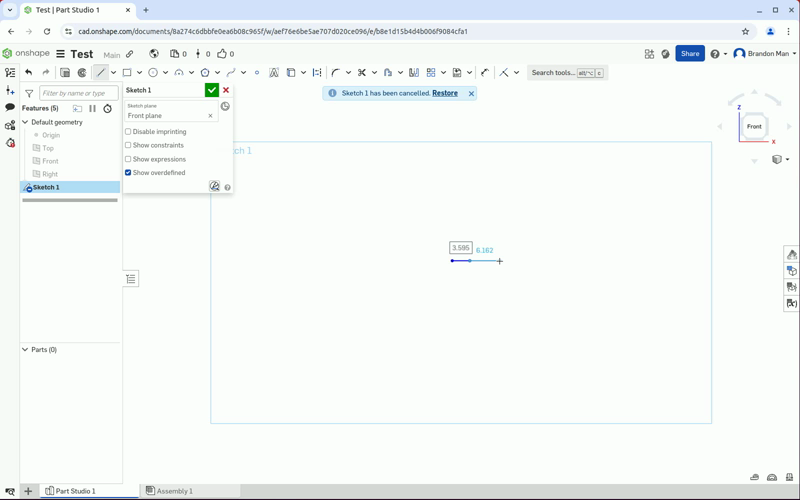
mouse_move(469, 254)
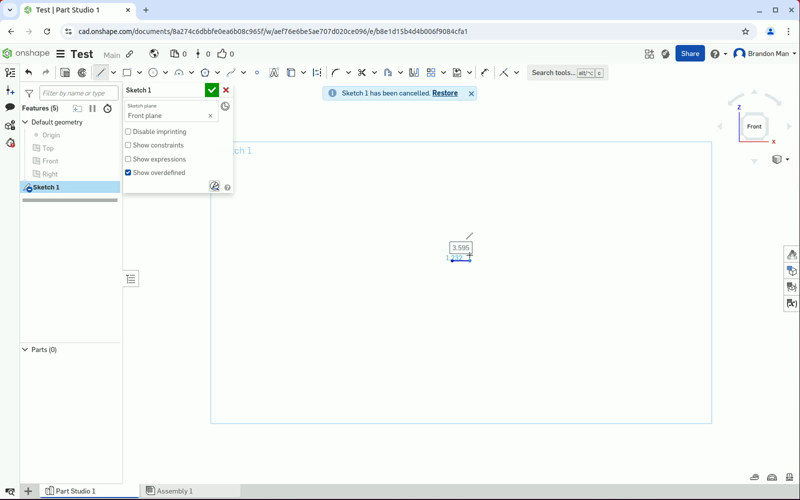
scroll(6)
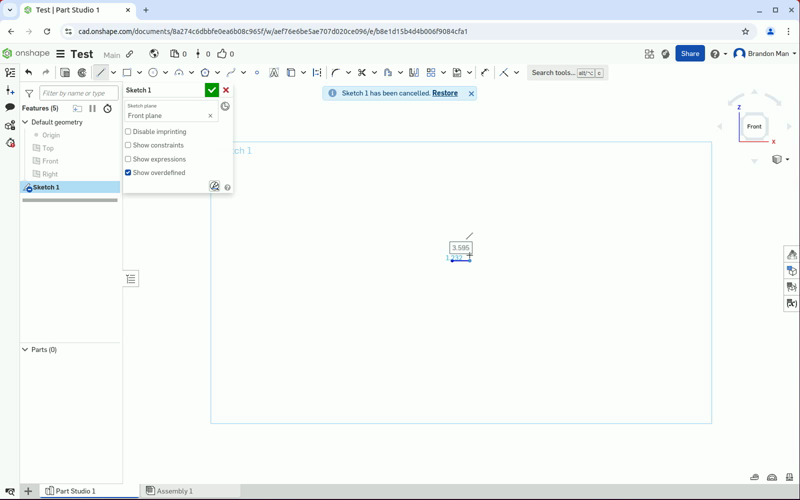
scroll(6)
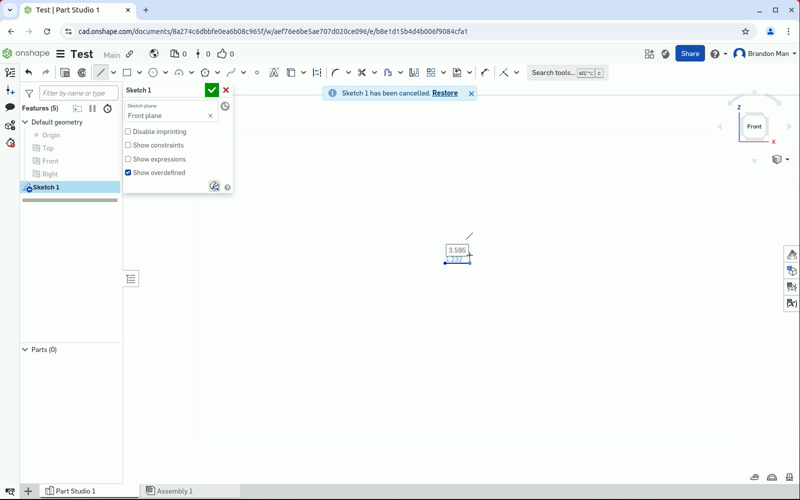
scroll(6)
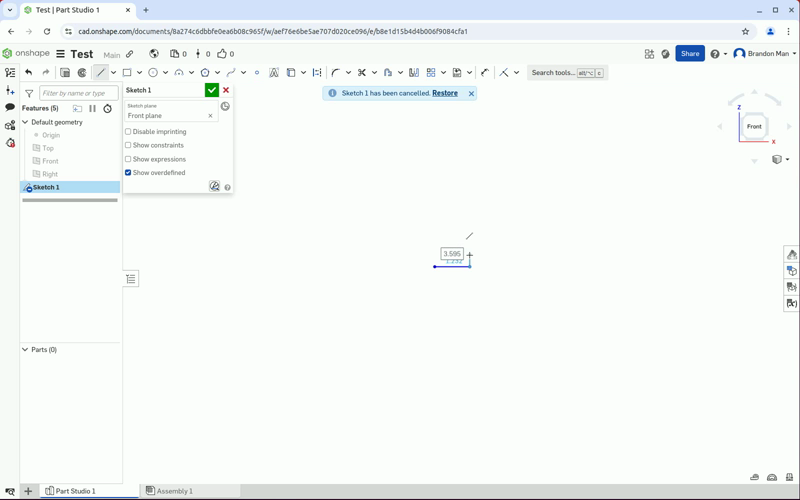
scroll(6)
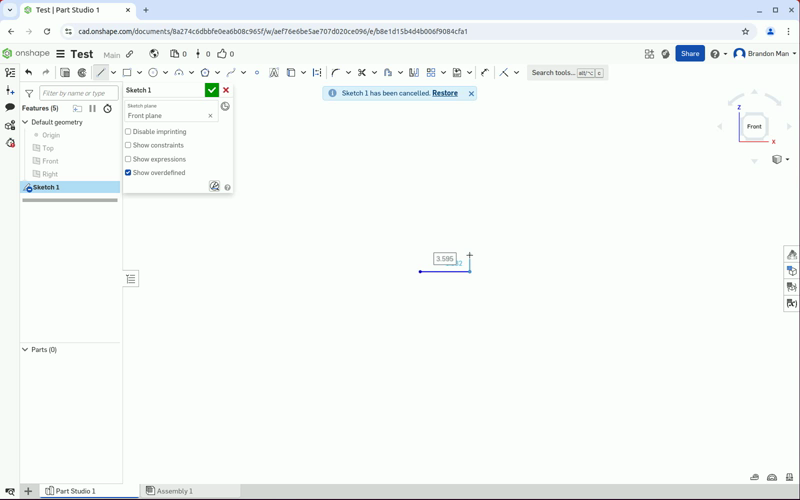
scroll(6)
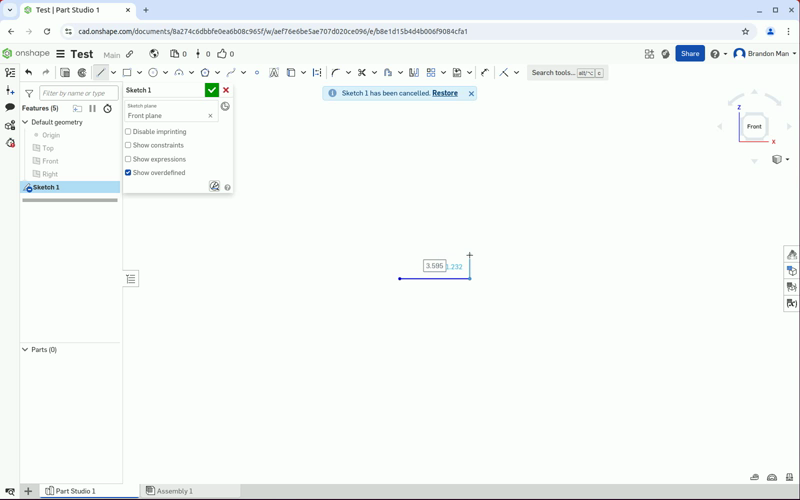
scroll(6)
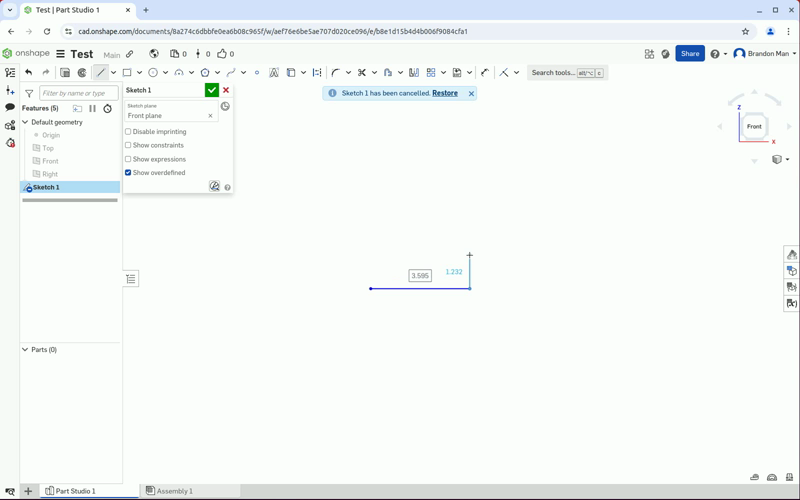
scroll(6)
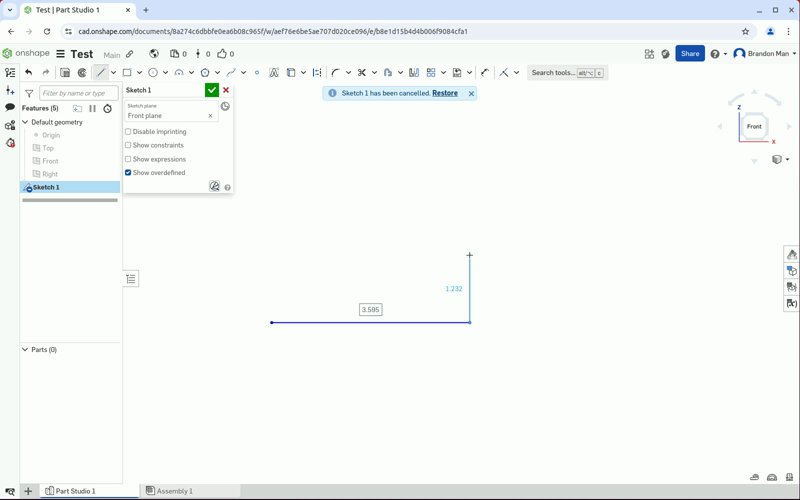
click(469, 254)
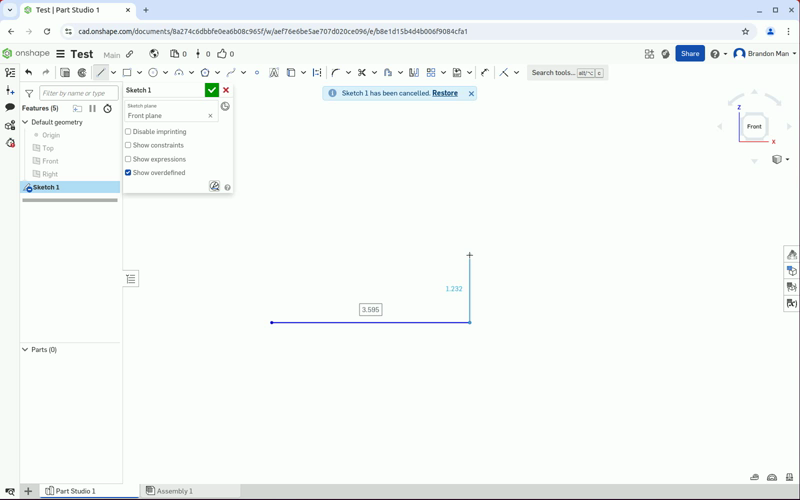
scroll(-6)
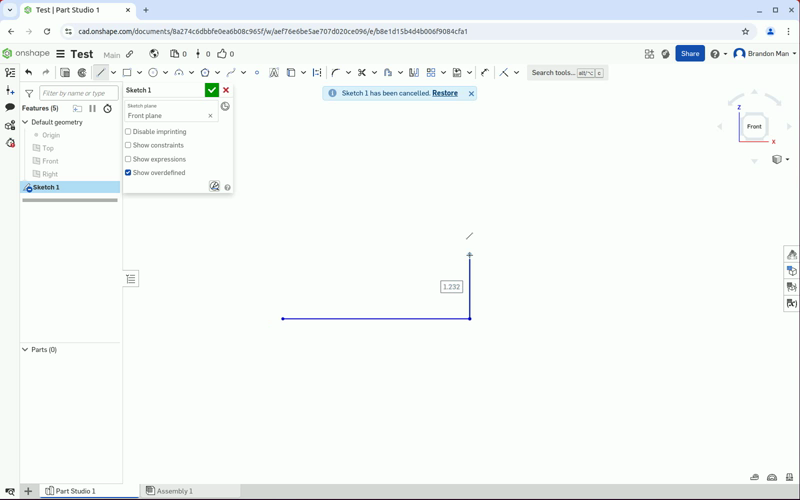
scroll(-6)
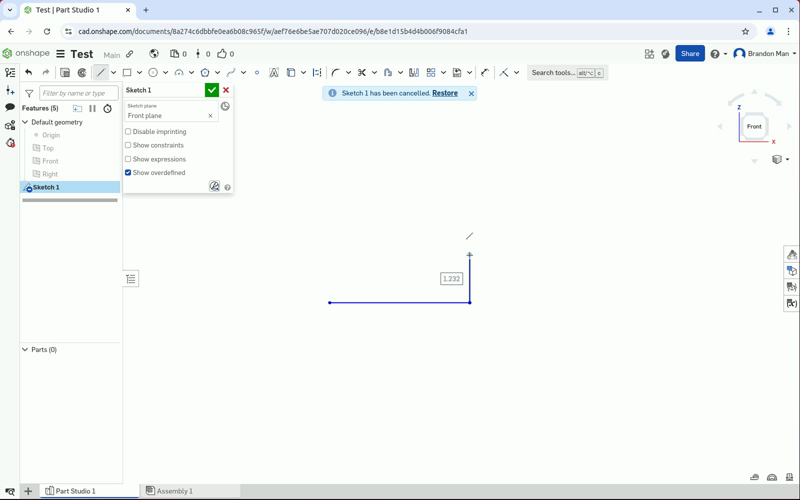
scroll(-6)
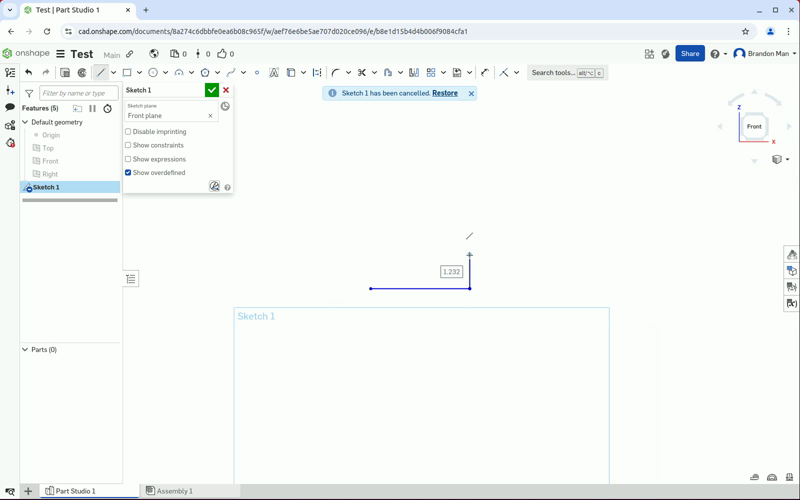
scroll(-6)
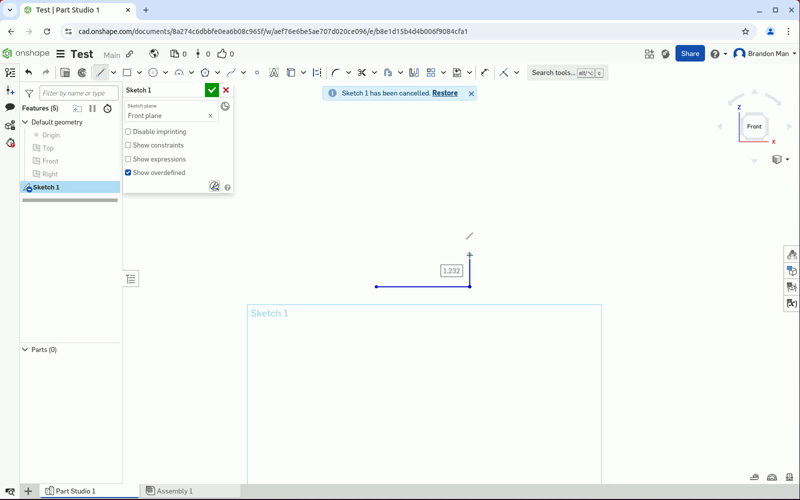
scroll(-6)
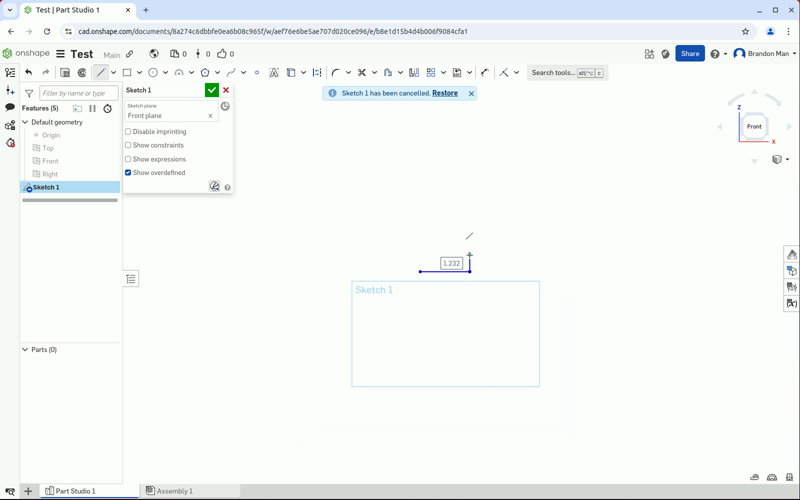
scroll(-6)
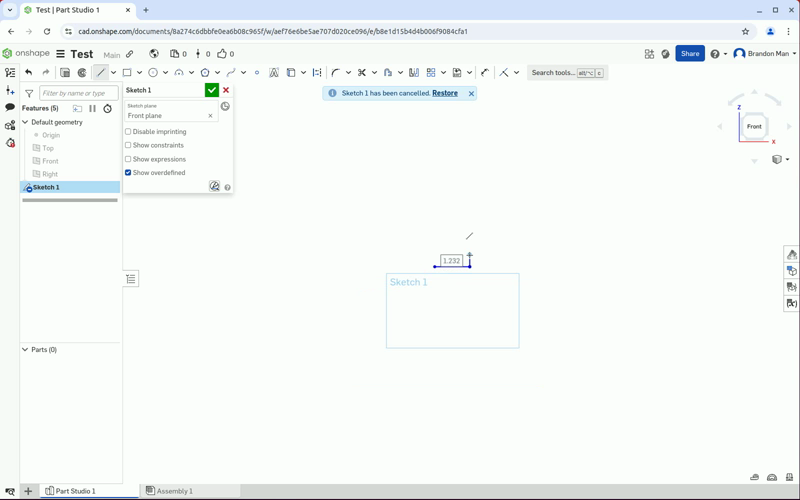
scroll(-6)
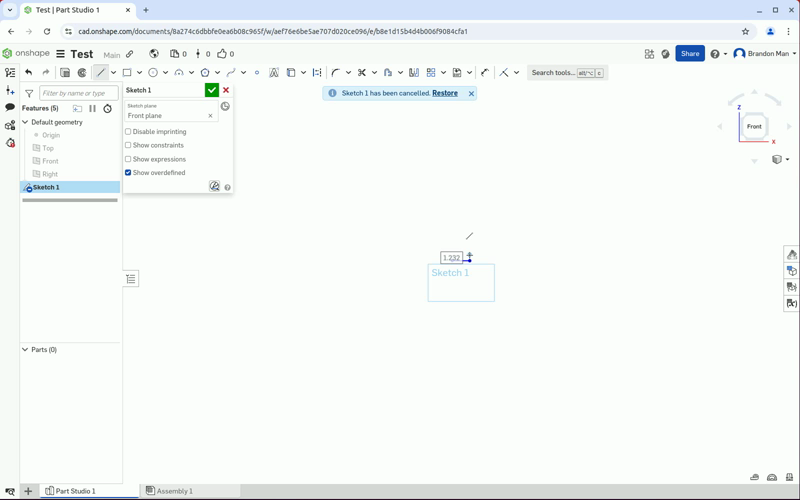
key_up(shift)
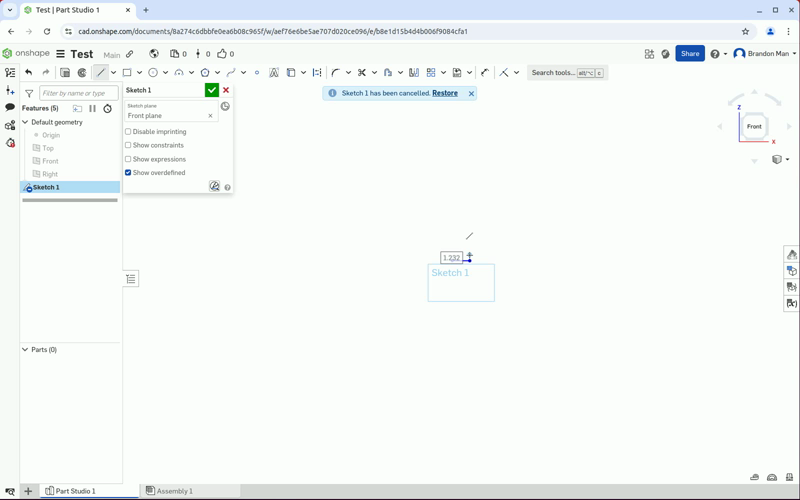
key_down(shift)
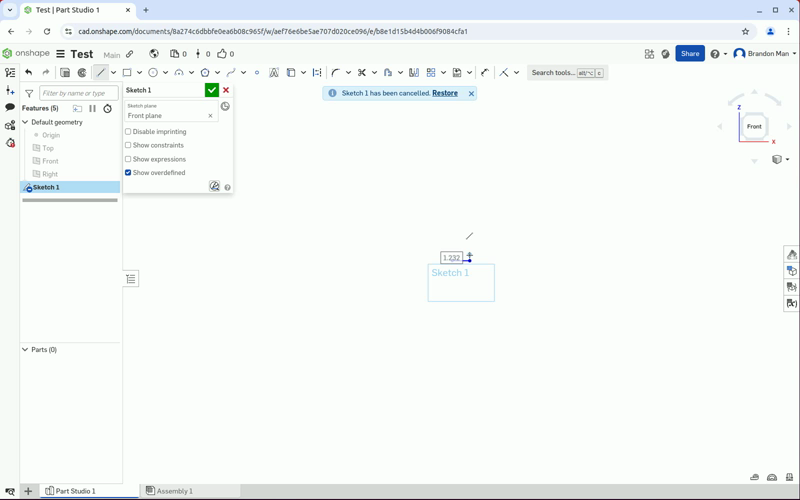
mouse_move(499, 254)
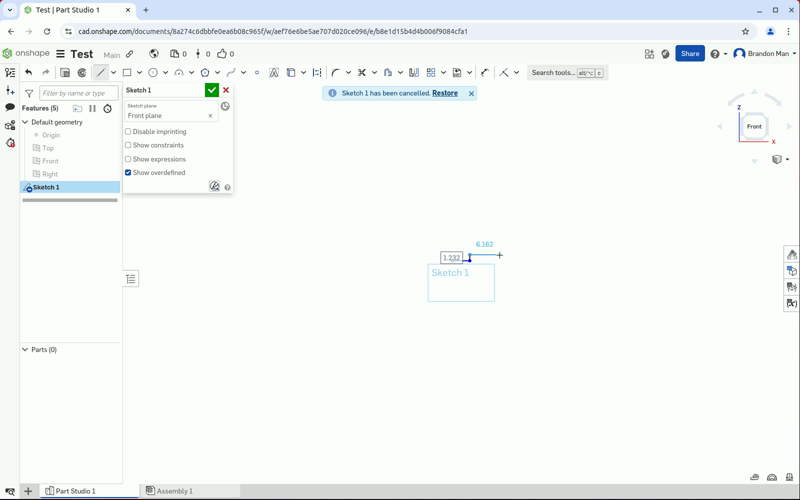
mouse_move(452, 254)
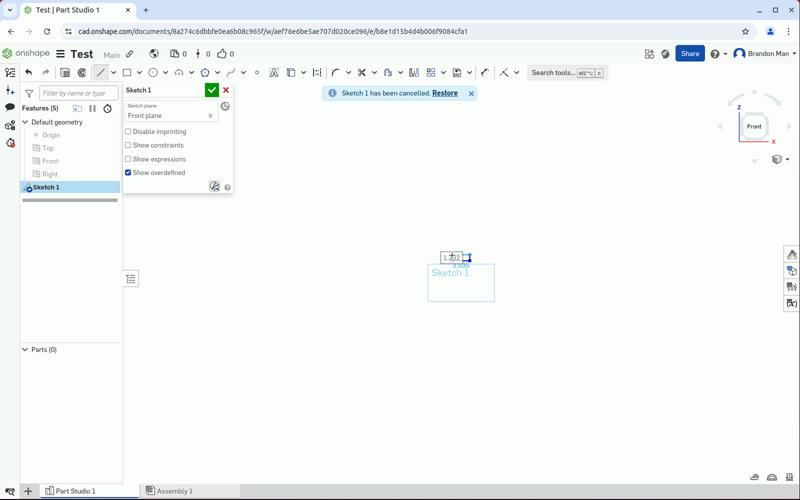
click(452, 254)
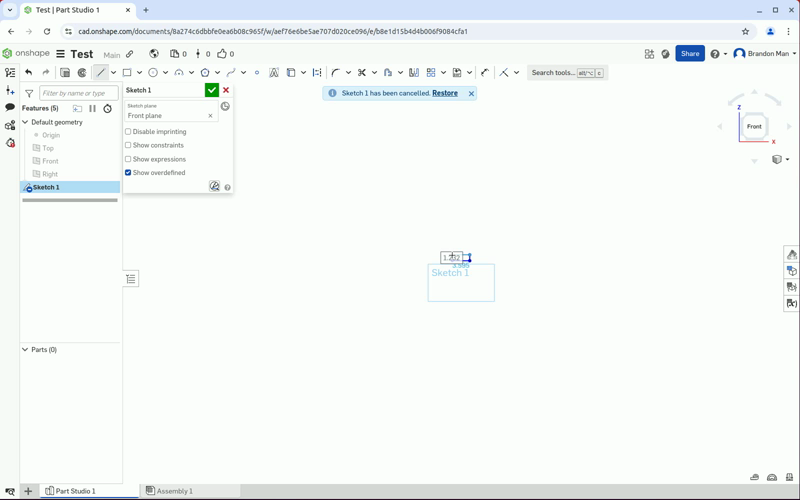
key_up(shift)
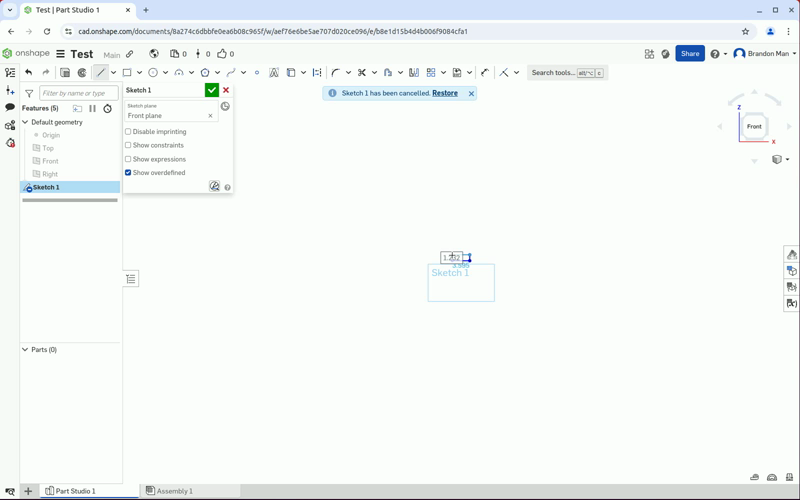
mouse_move(482, 254)
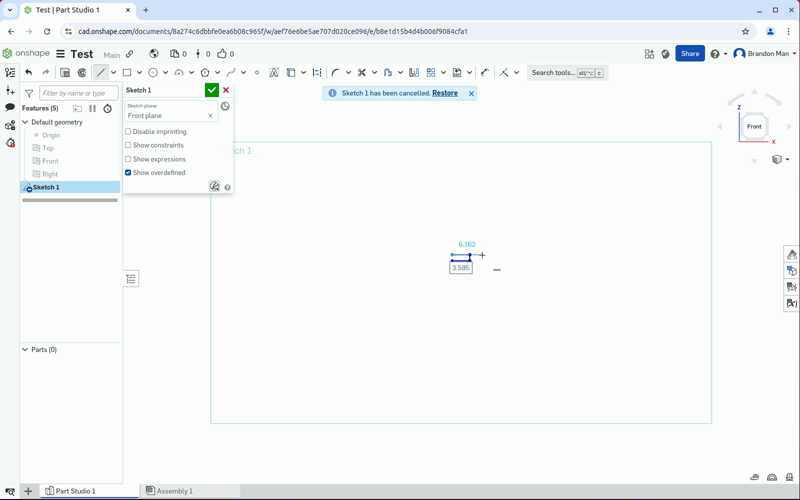
key_down(shift)
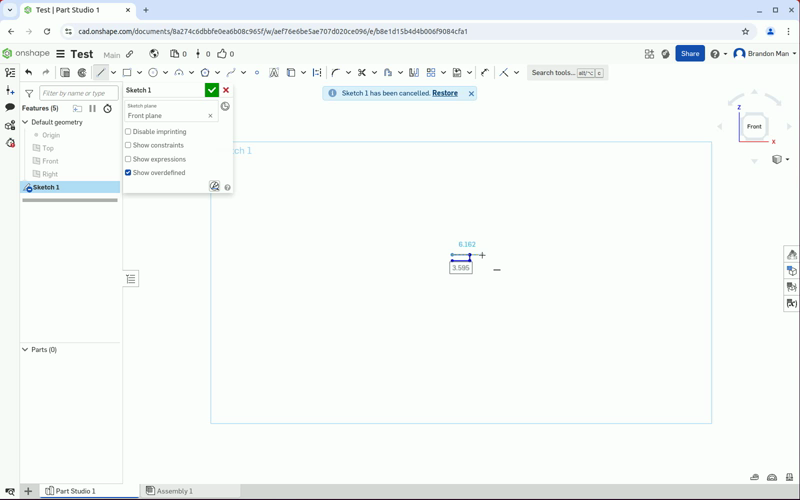
mouse_move(452, 260)
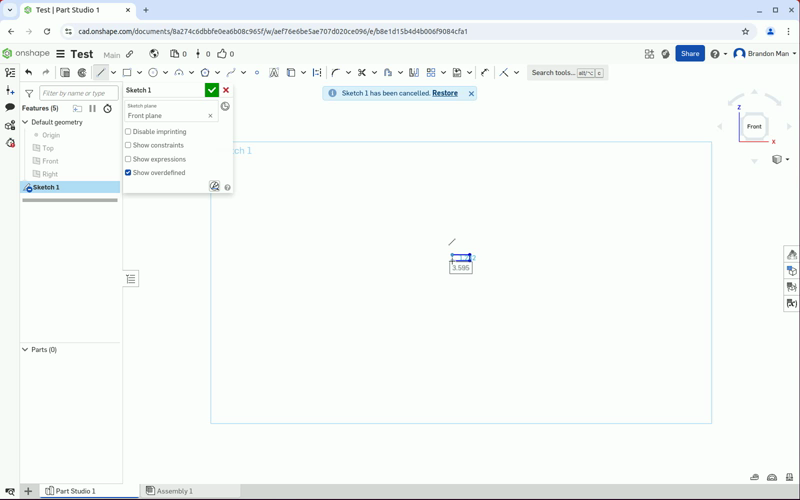
scroll(6)
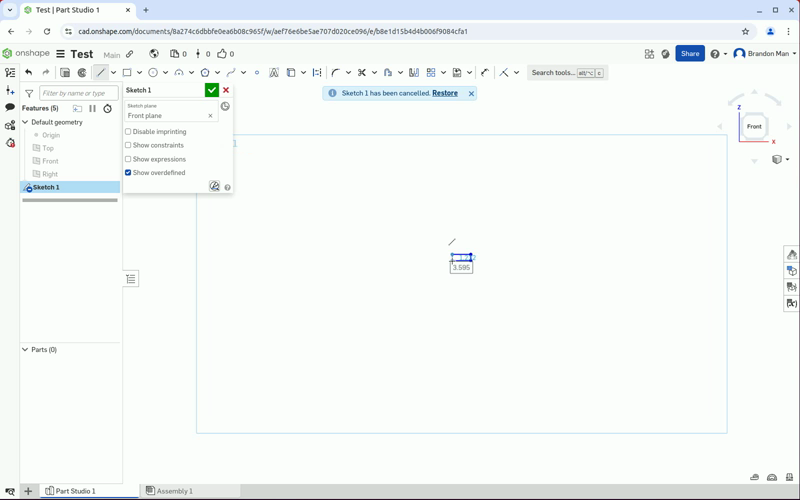
scroll(6)
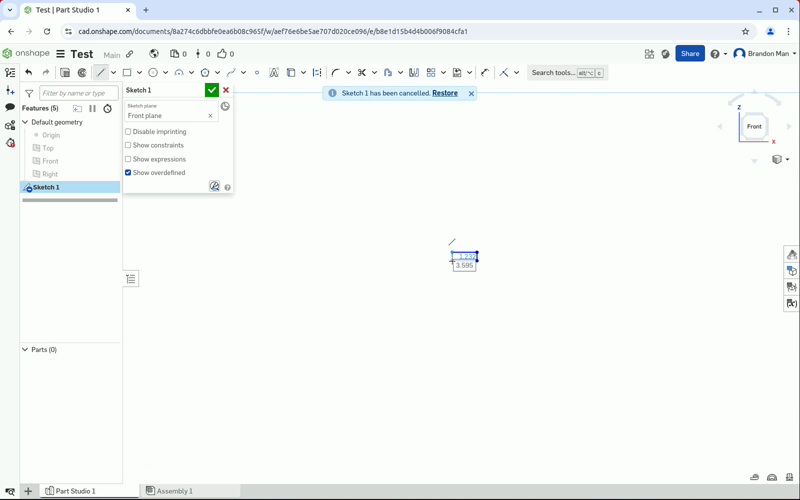
scroll(6)
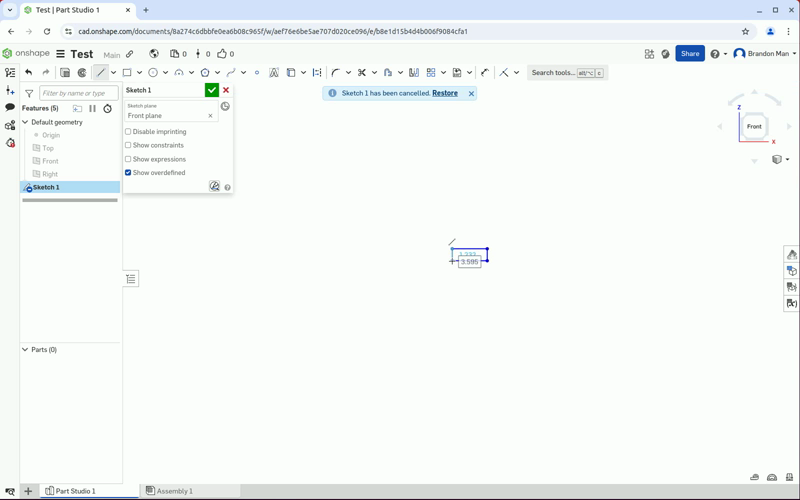
scroll(6)
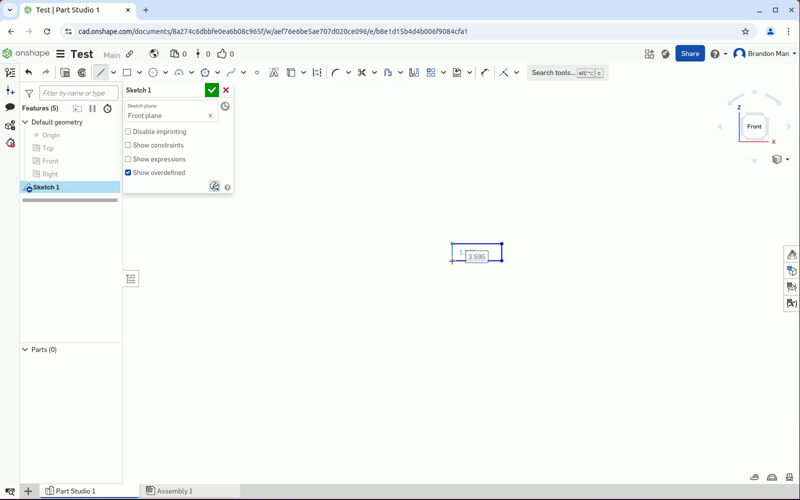
scroll(6)
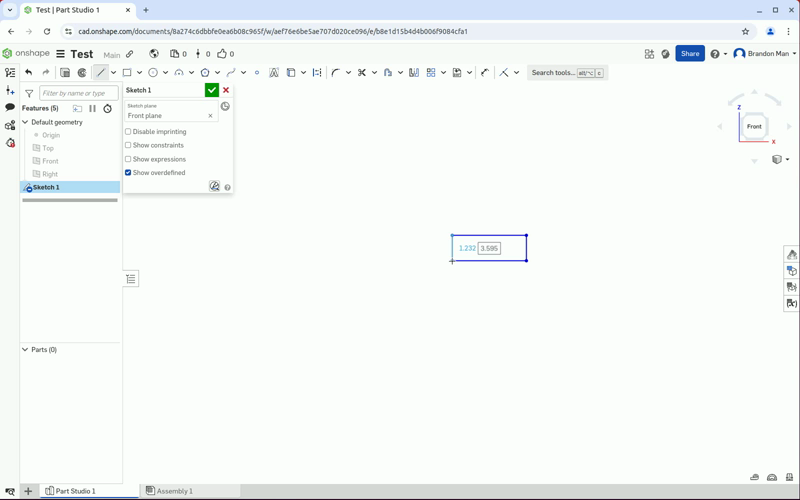
scroll(6)
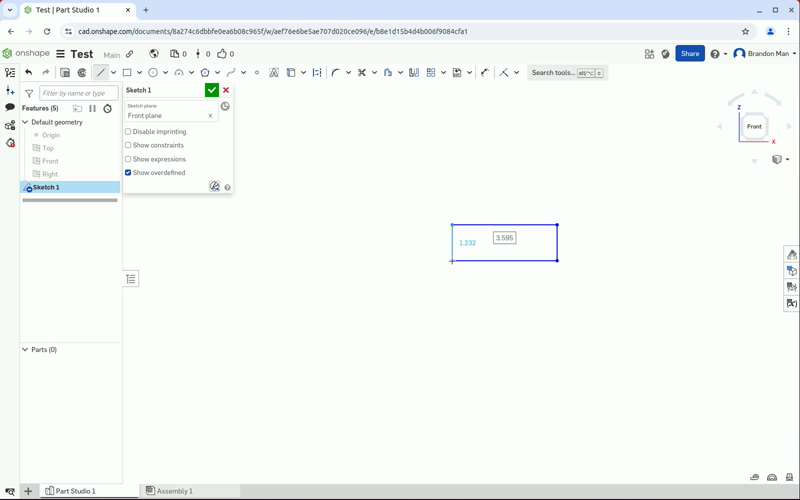
scroll(6)
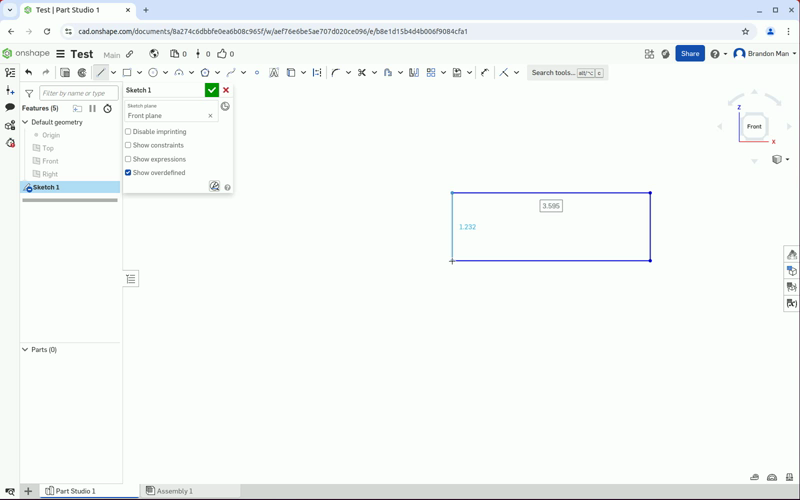
key_up(shift)
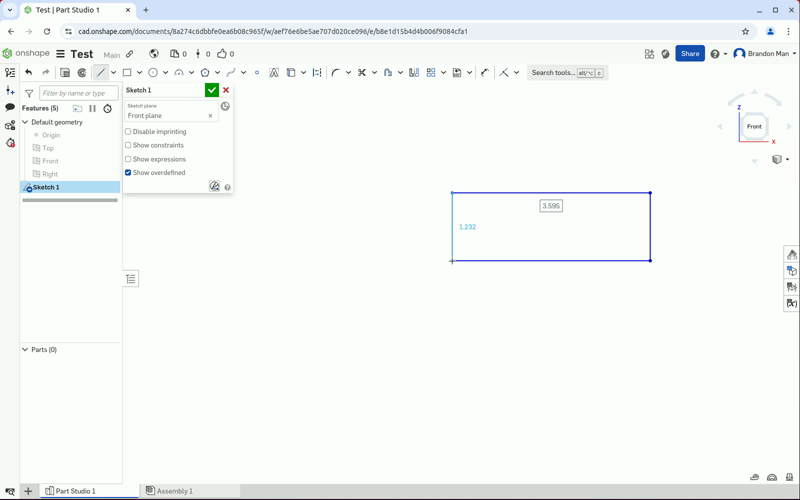
click(452, 260)
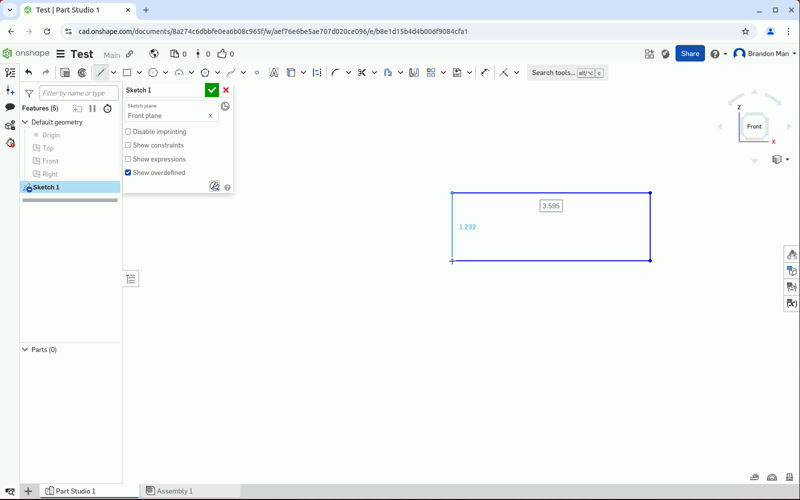
scroll(-6)
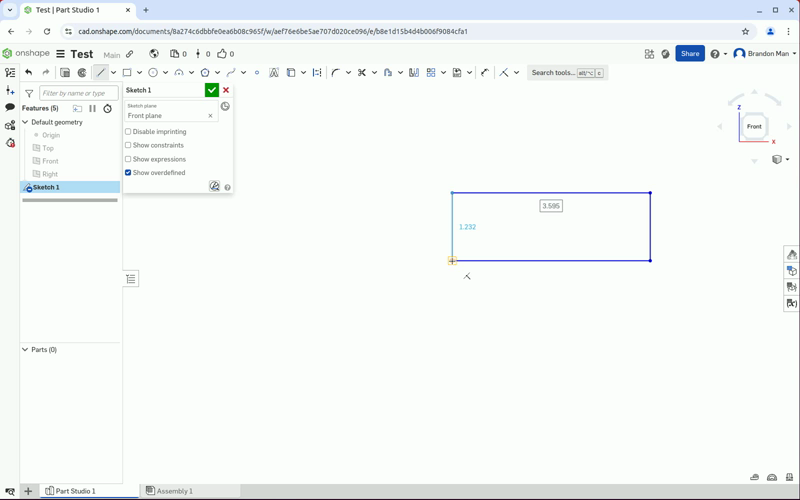
scroll(-6)
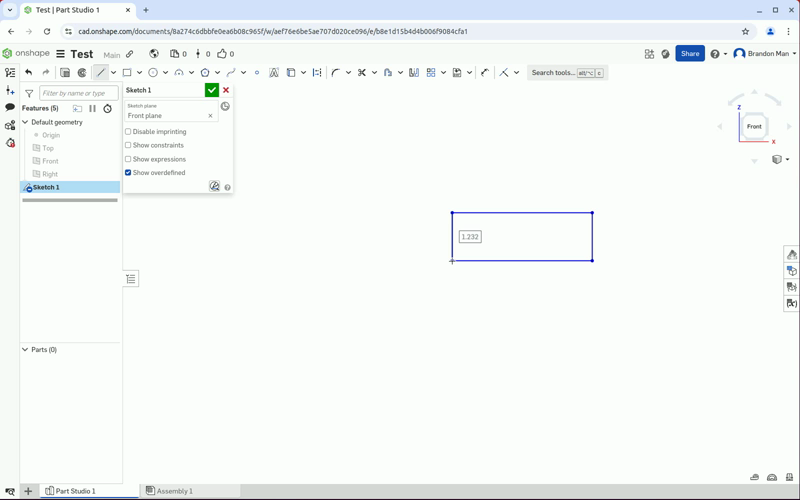
scroll(-6)
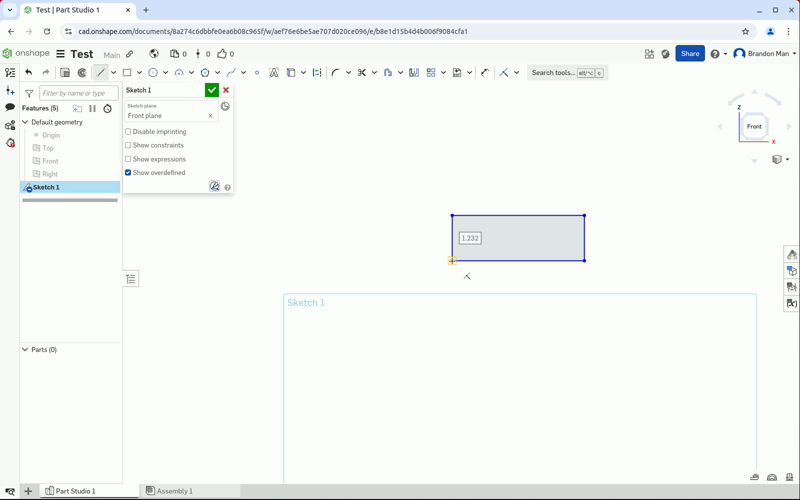
scroll(-6)
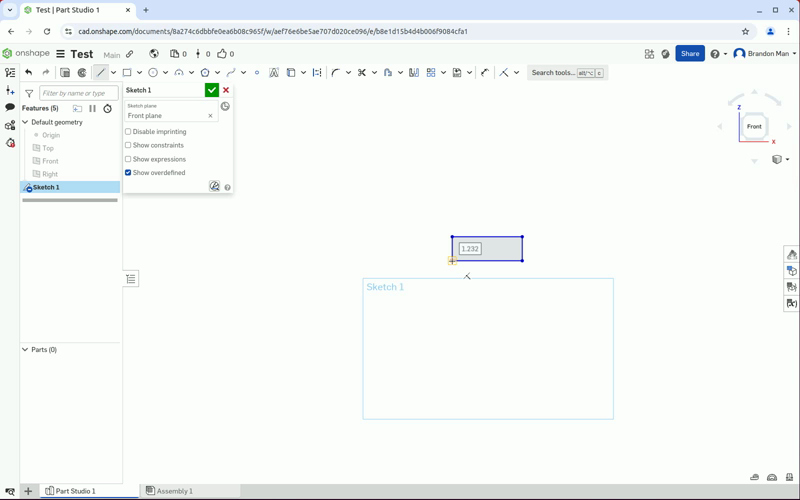
scroll(-6)
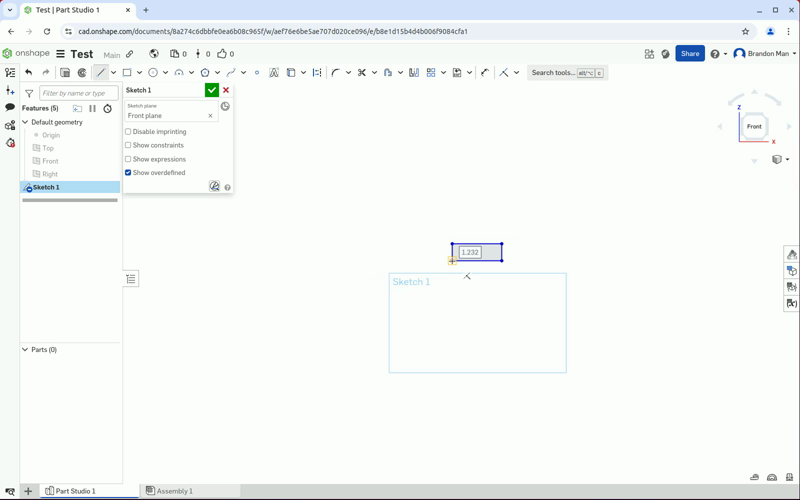
scroll(-6)
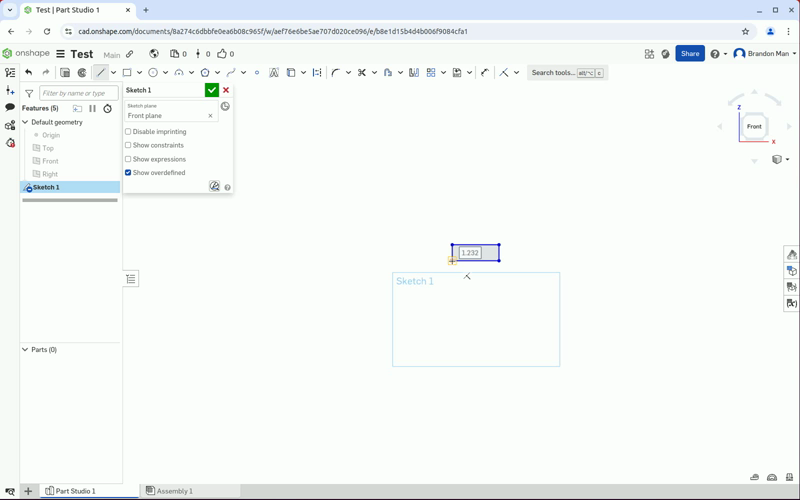
scroll(-6)
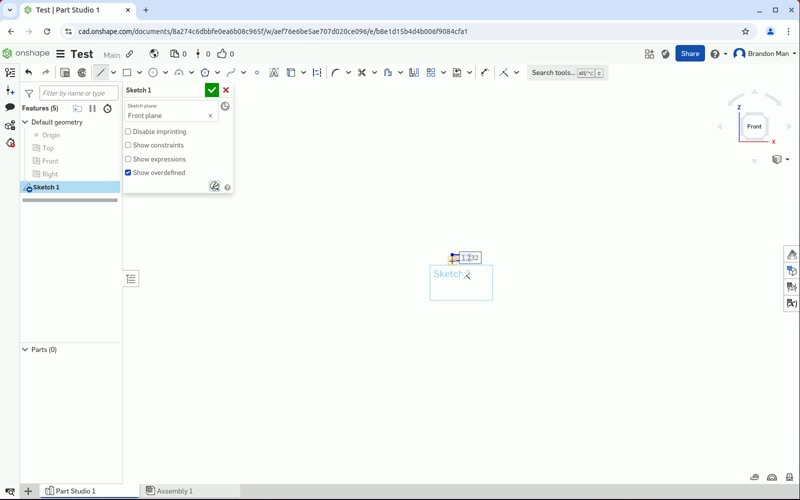
key(esc)
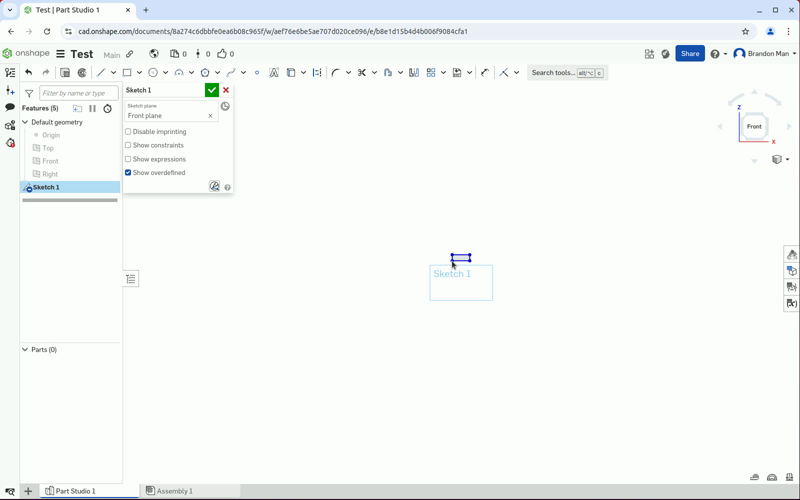
mouse_move(466, 259)
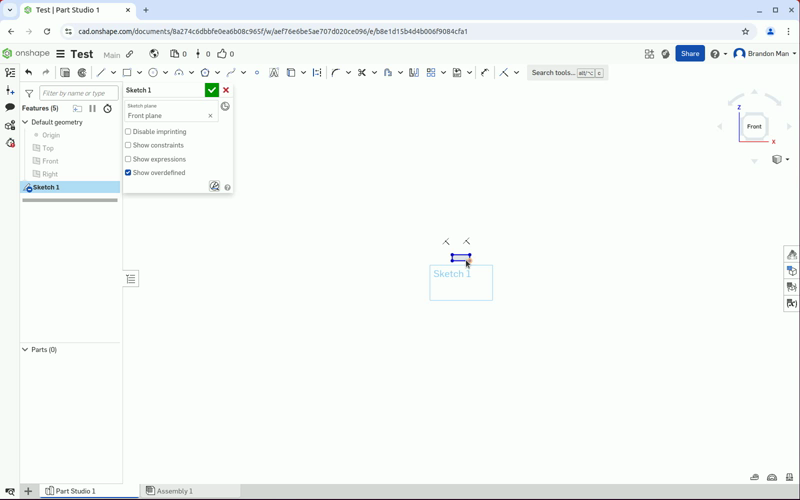
scroll(6)
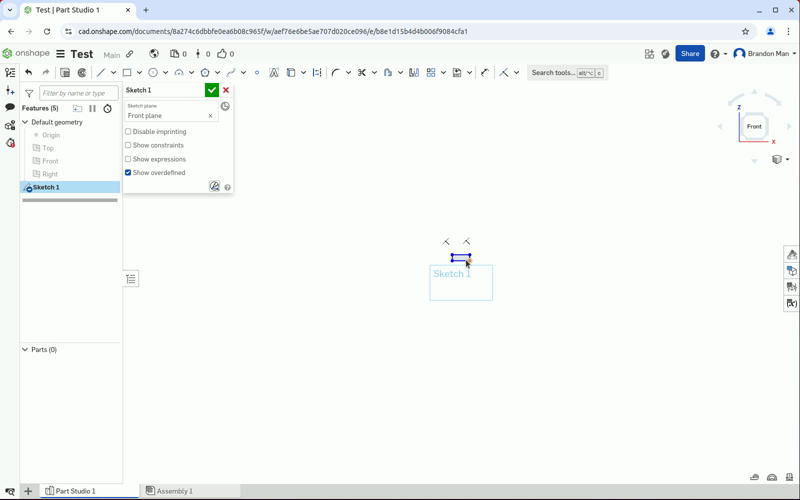
scroll(6)
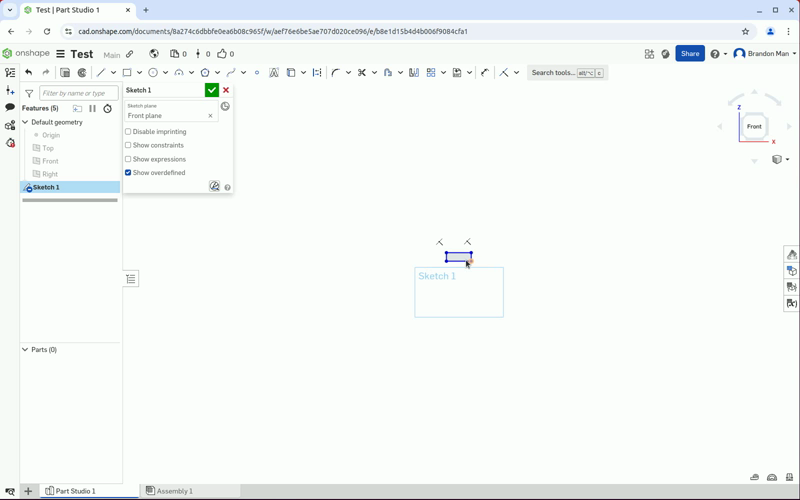
scroll(6)
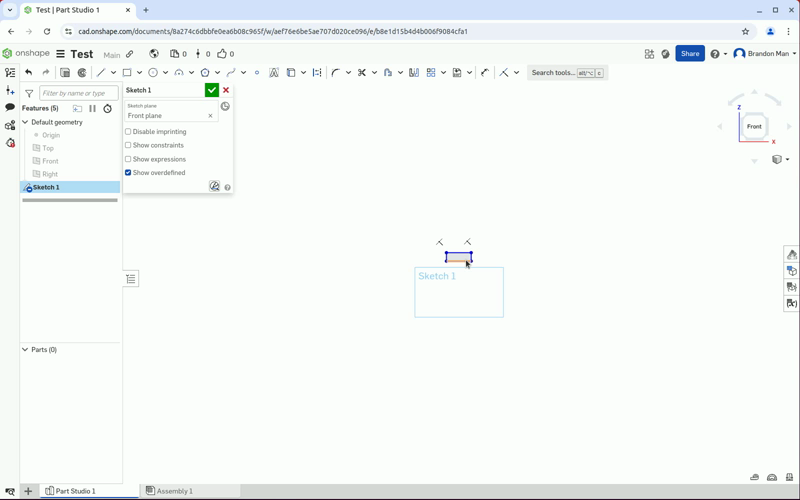
scroll(6)
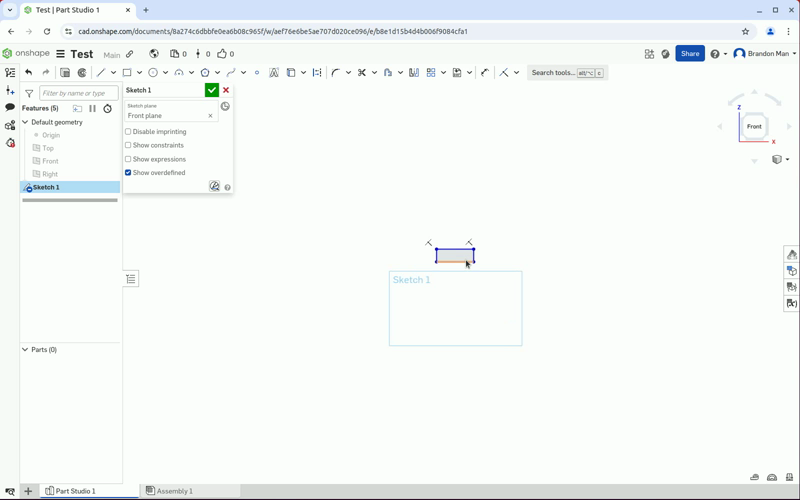
scroll(6)
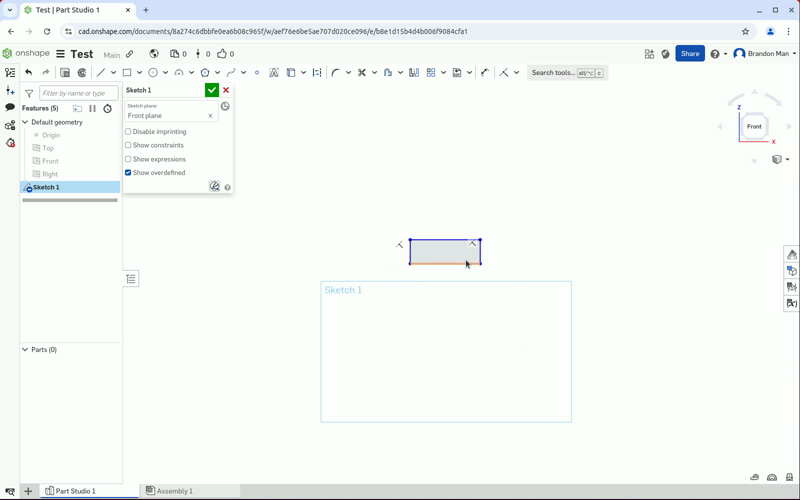
scroll(6)
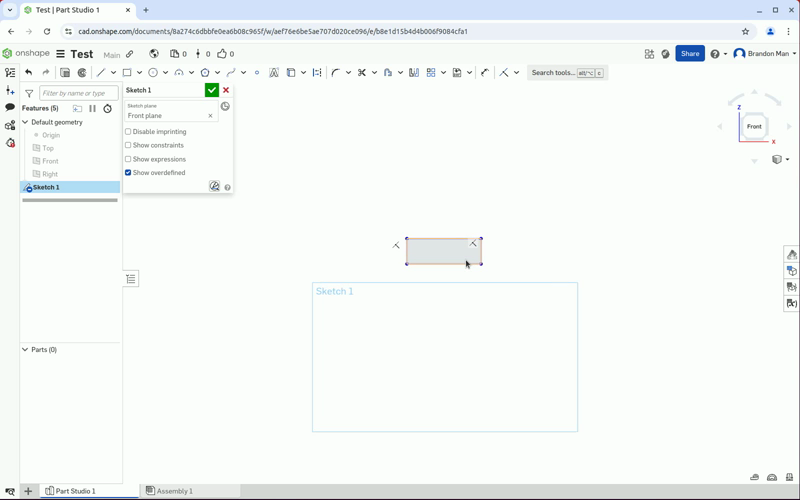
scroll(6)
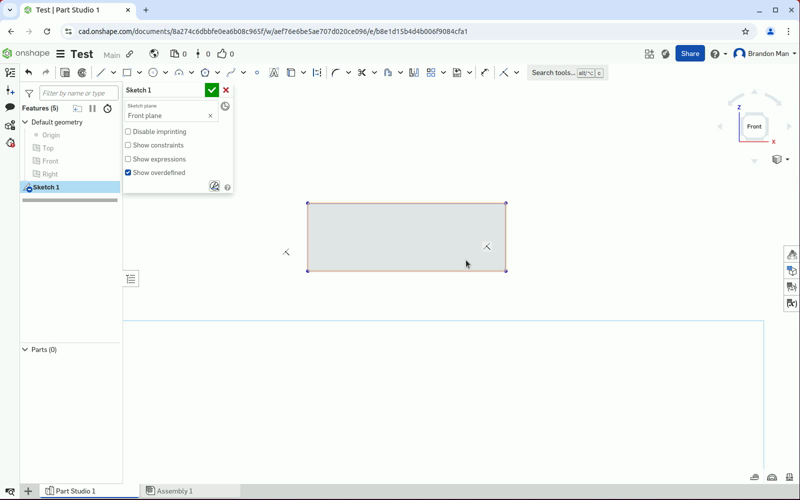
click(466, 259)
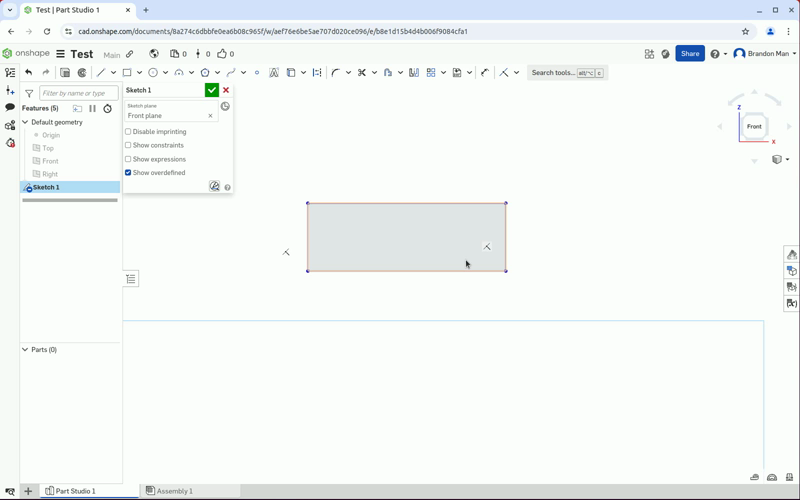
scroll(-6)
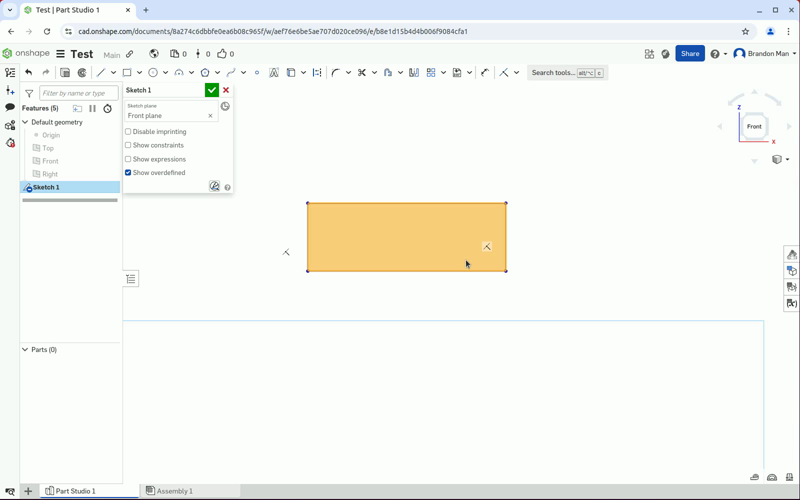
scroll(-6)
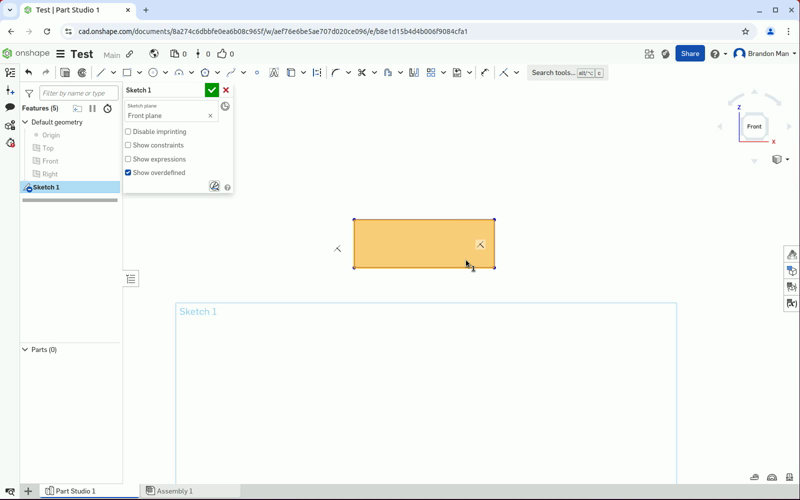
scroll(-6)
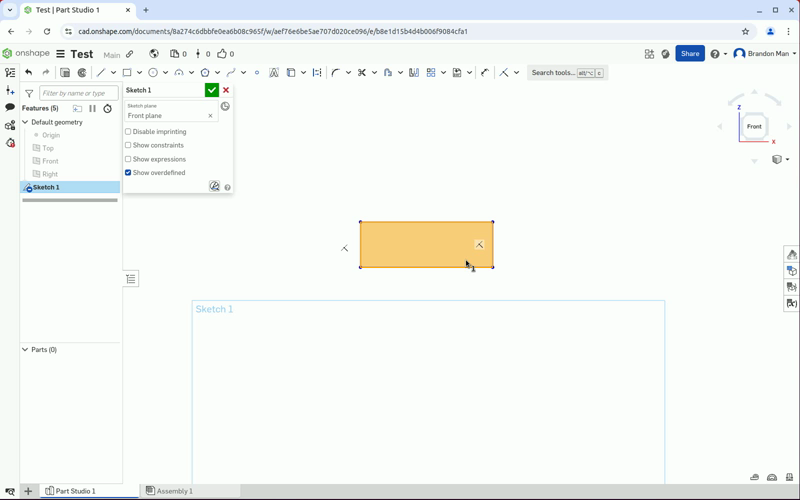
scroll(-6)
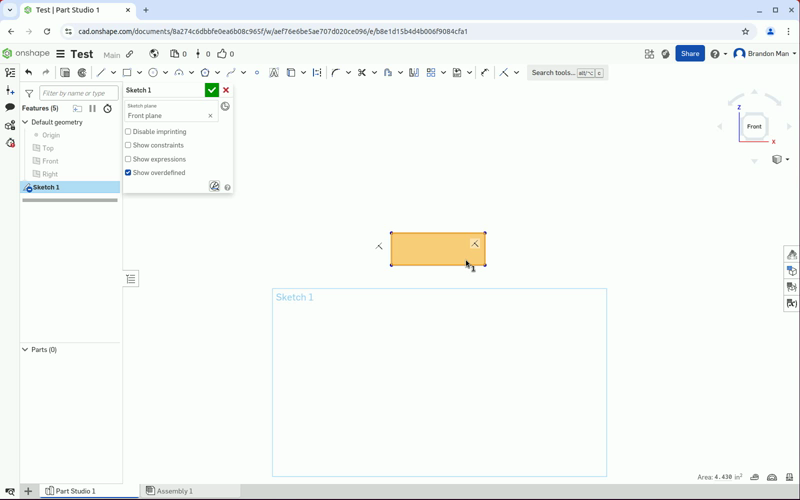
scroll(-6)
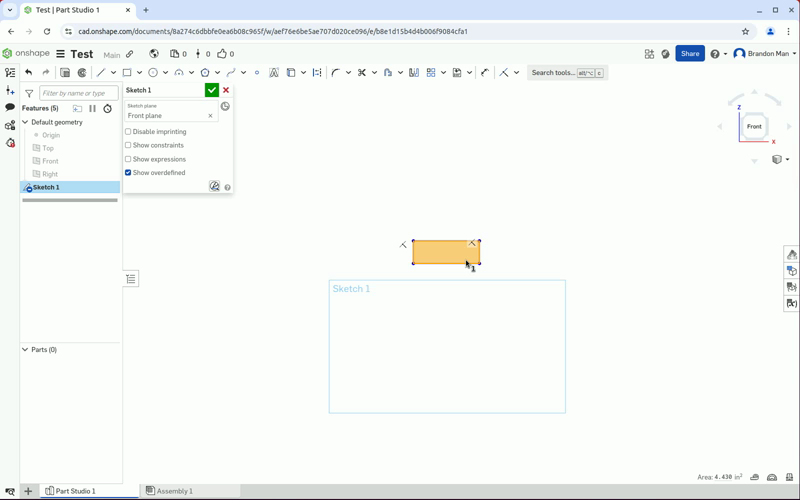
scroll(-6)
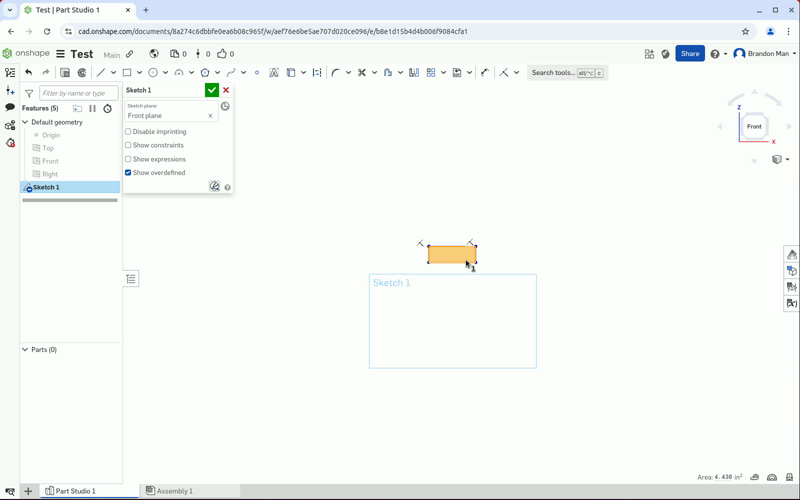
scroll(-6)
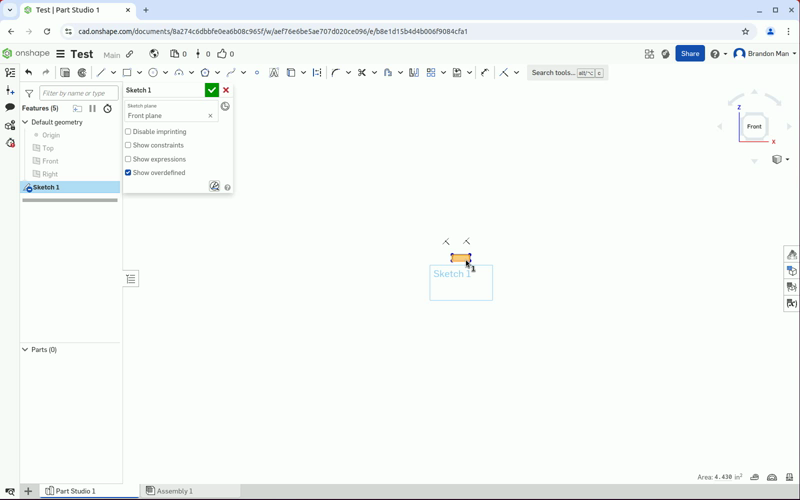
mouse_move(73, 352)
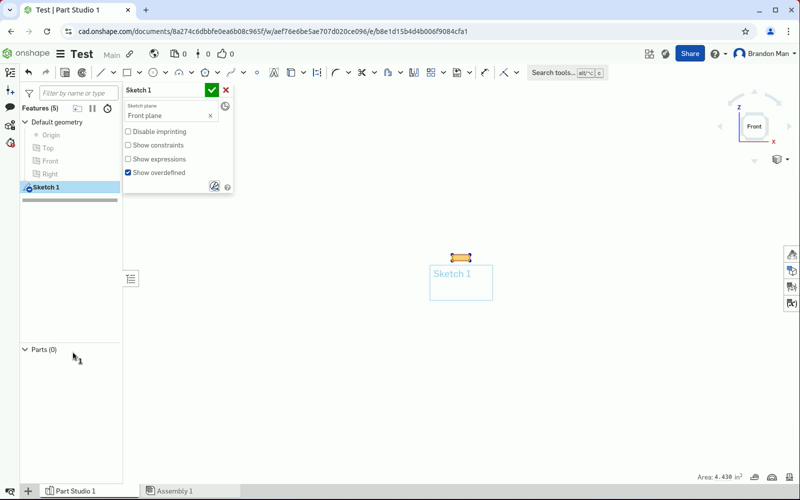
key(shift+y)
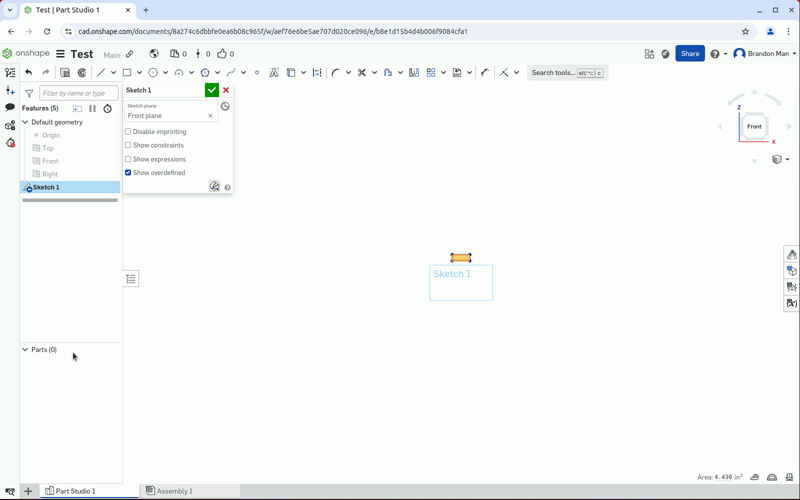
key(shift+e)
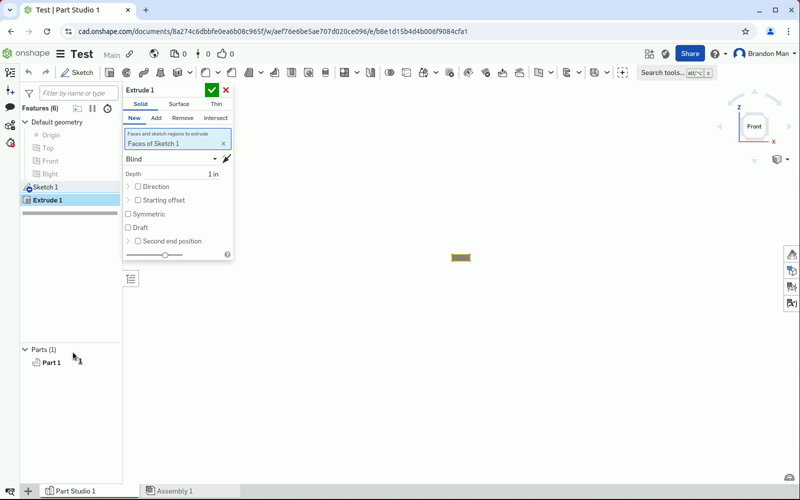
mouse_move(143, 106)
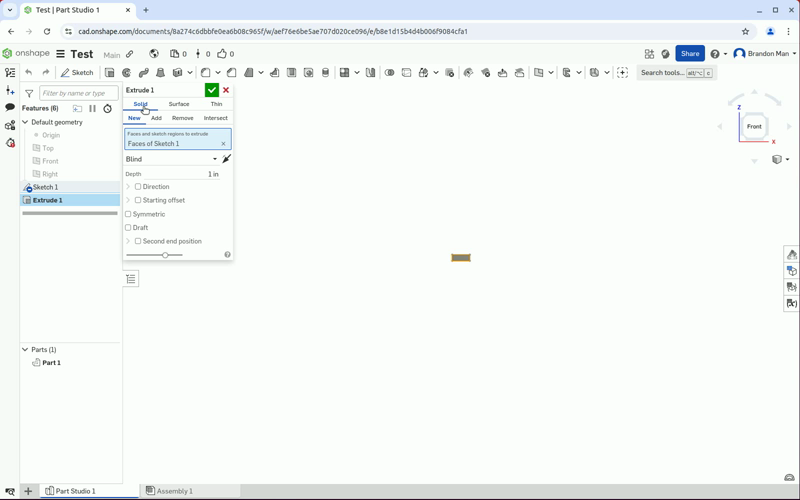
click(143, 106)
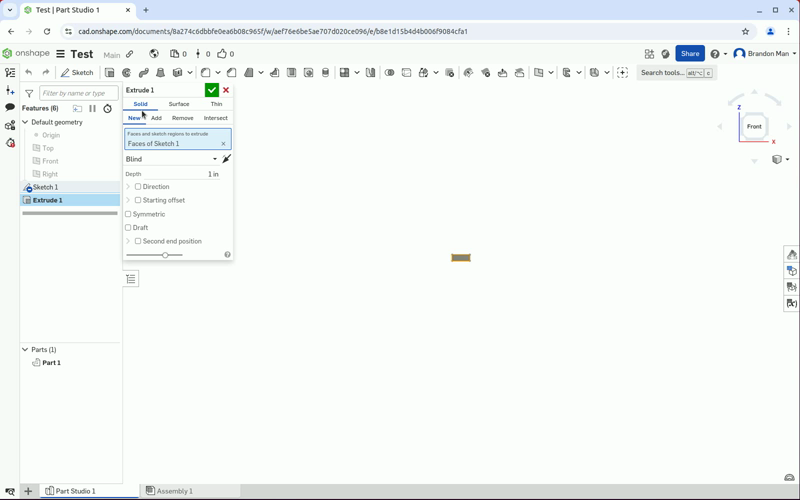
mouse_move(137, 120)
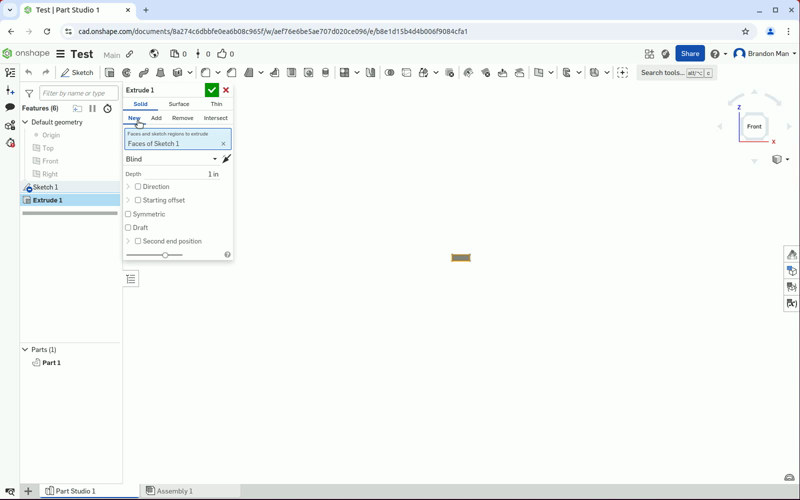
click(137, 120)
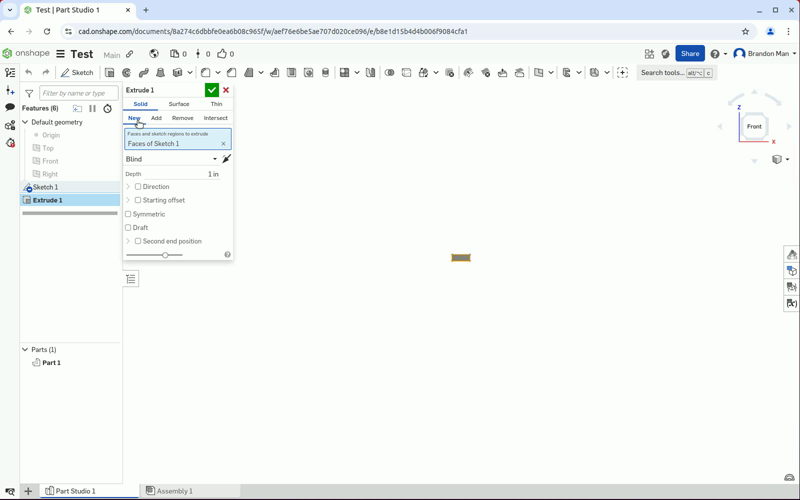
key(tab, 4)
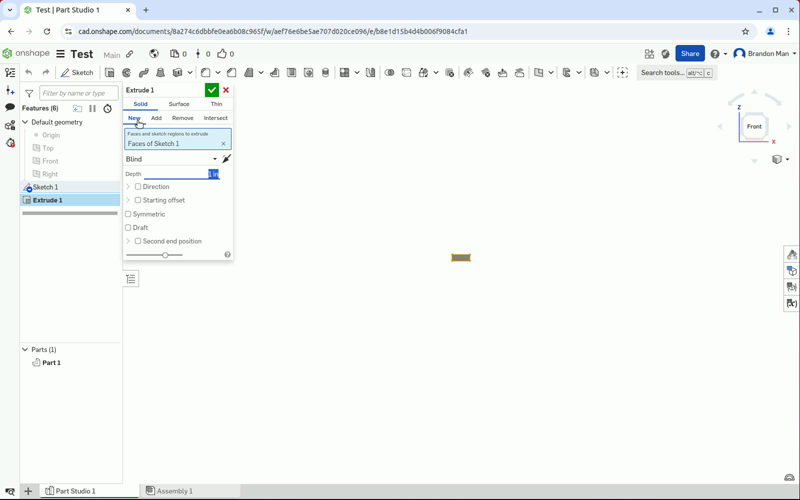
text(23.108)
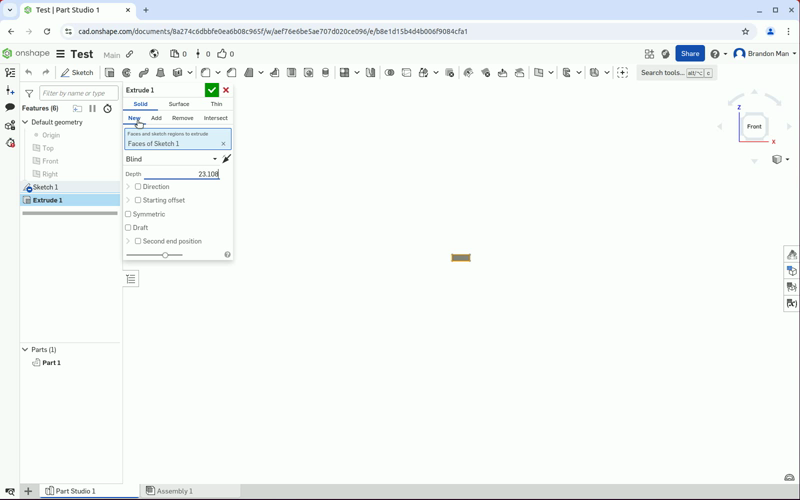
key(enter)
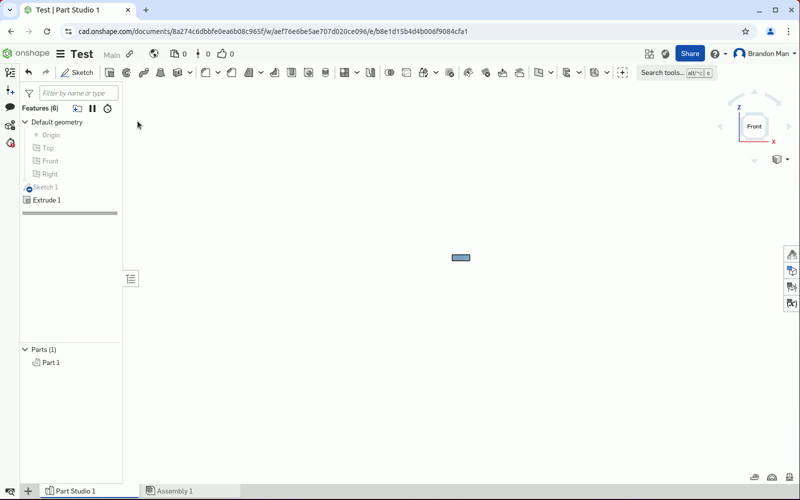
key(shift+h)
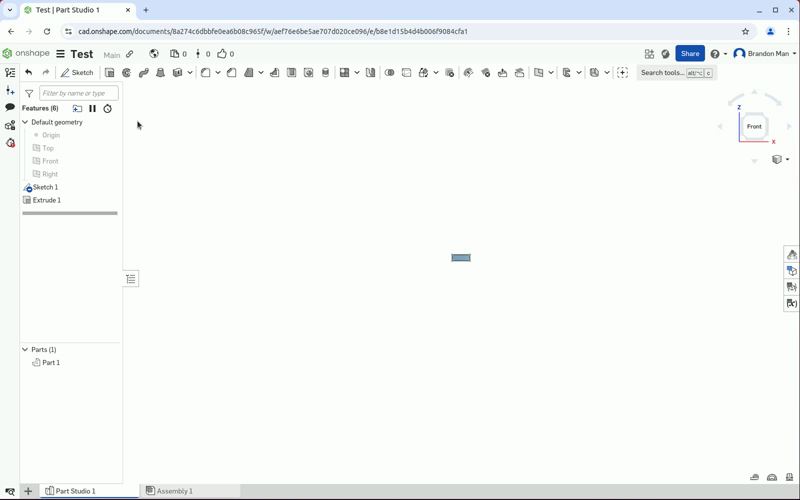
key(shift+h)
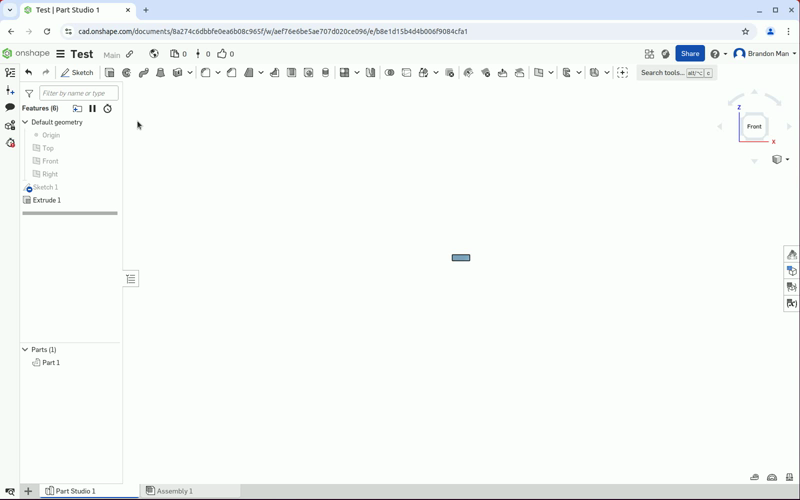
mouse_move(73, 189)
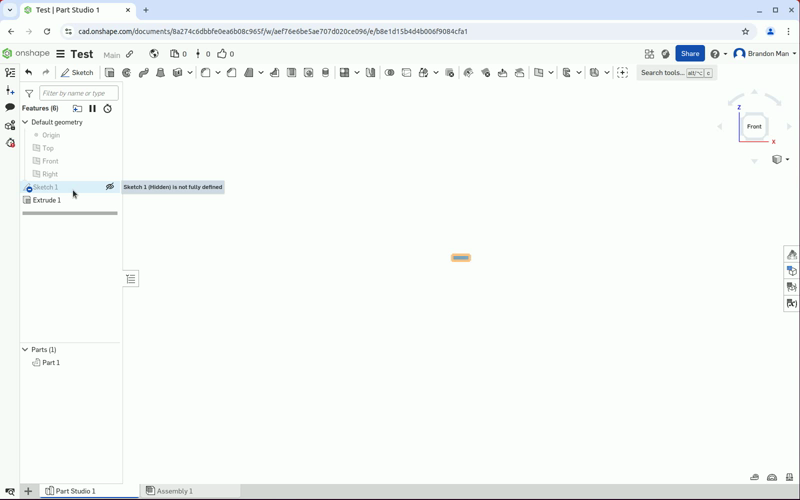
click(73, 189)
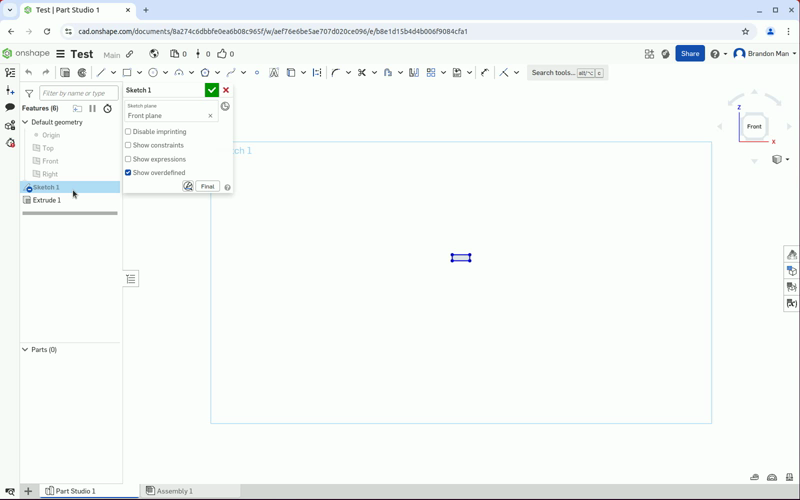
mouse_move(229, 92)
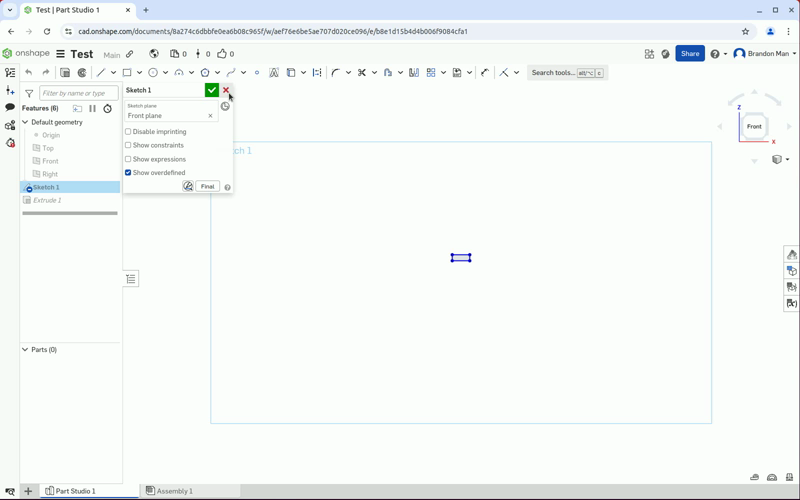
click(229, 92)
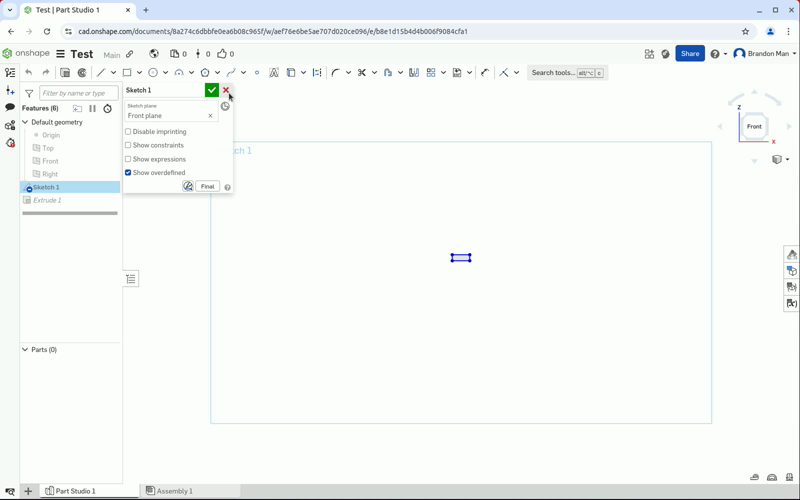
key(shift+s)
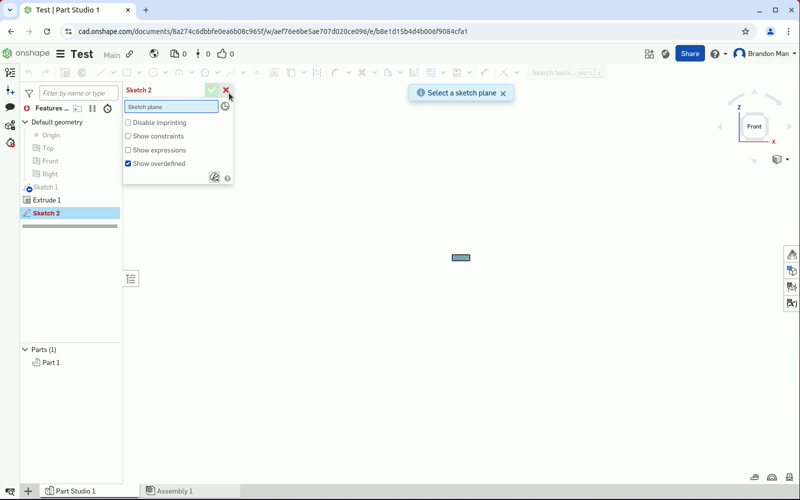
mouse_move(73, 163)
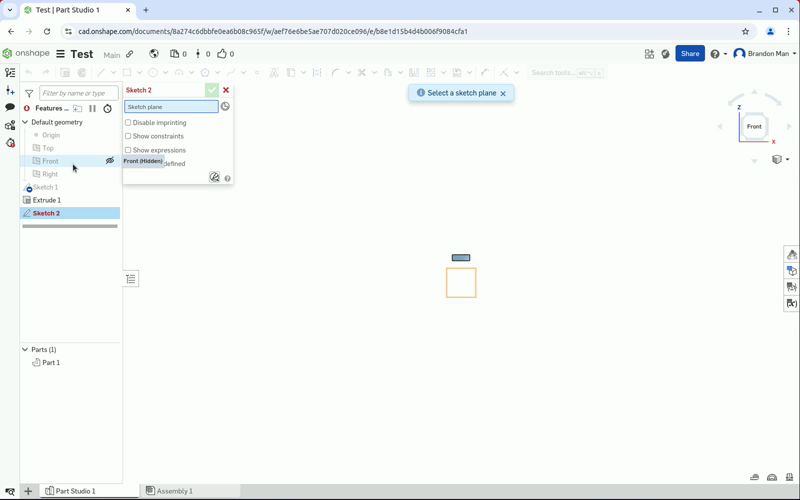
click(73, 163)
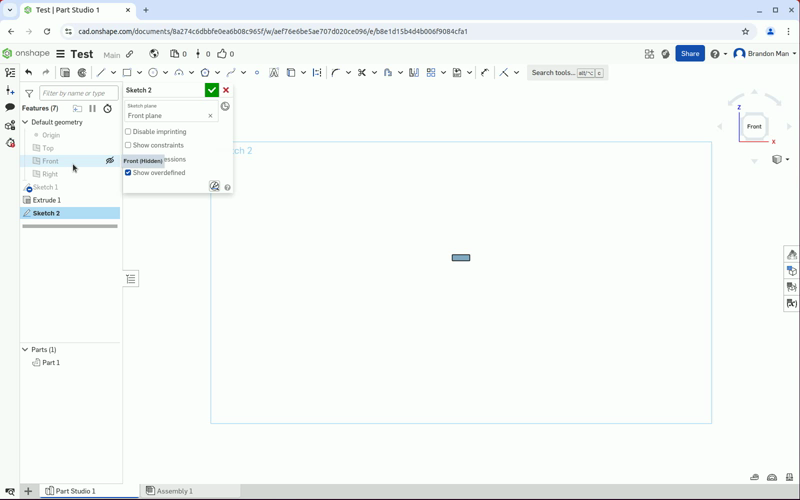
mouse_move(73, 352)
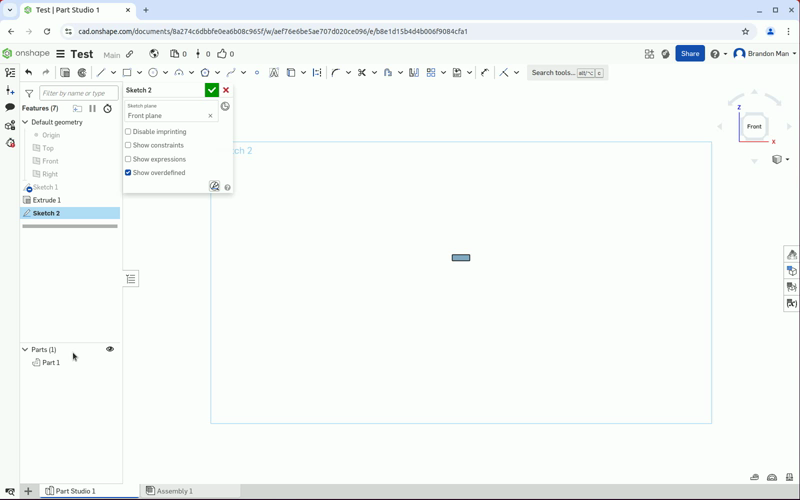
key(y)
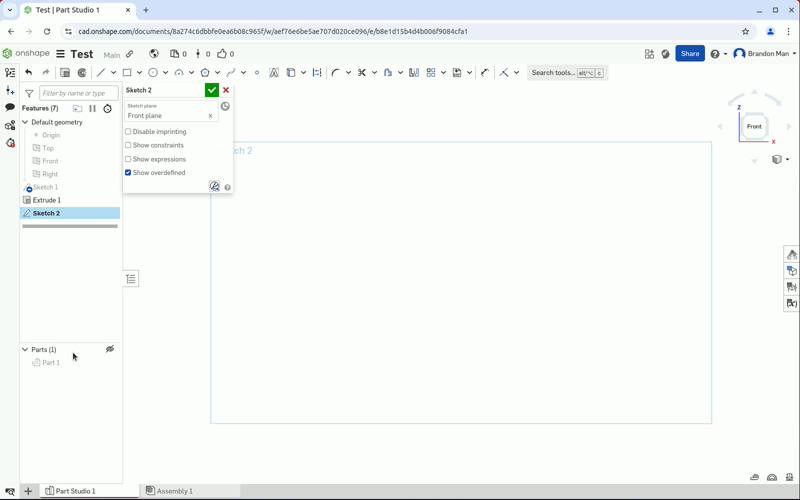
key(a)
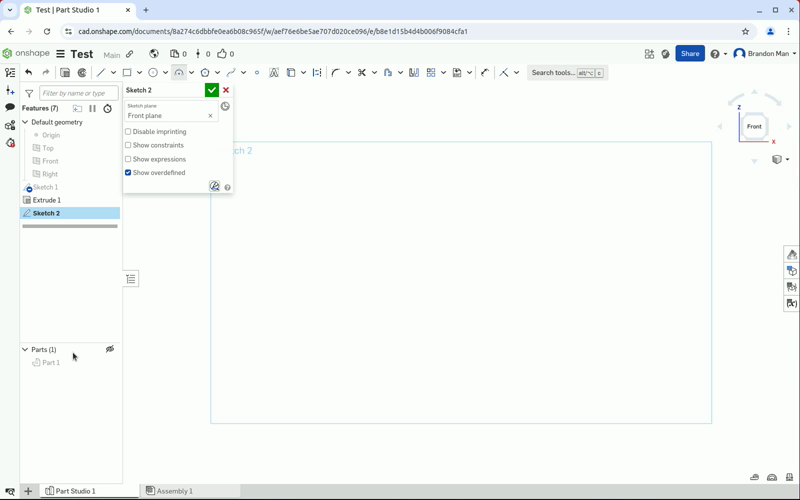
key_down(shift)
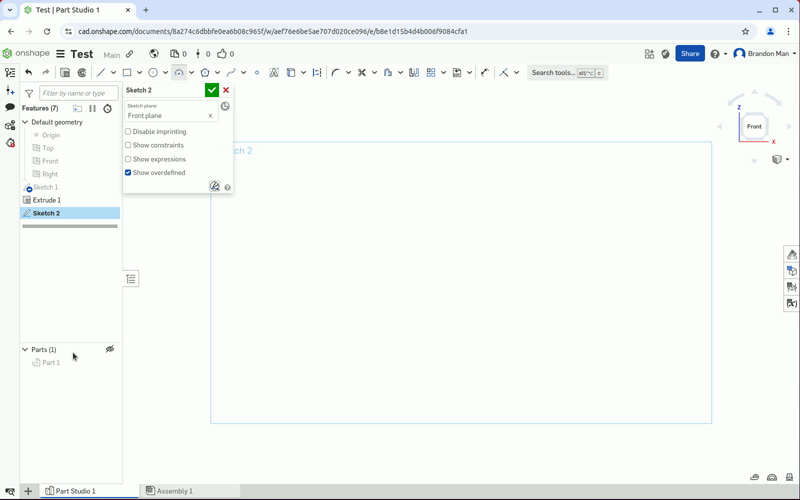
mouse_move(452, 282)
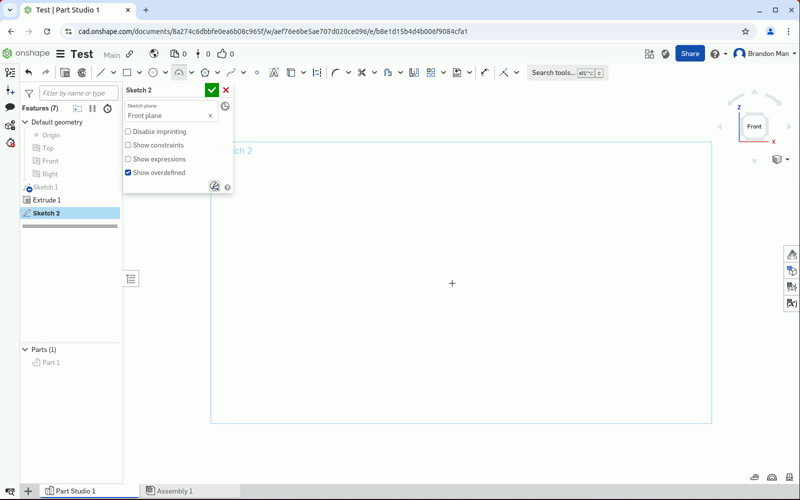
click(452, 282)
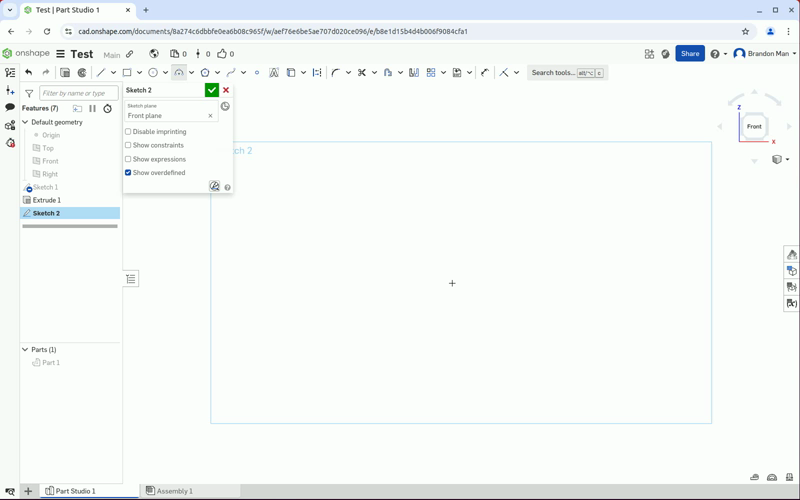
key_up(shift)
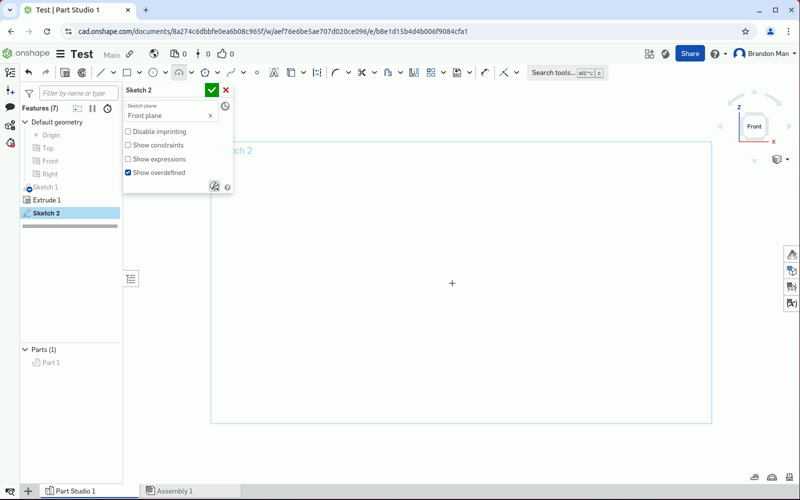
key_down(shift)
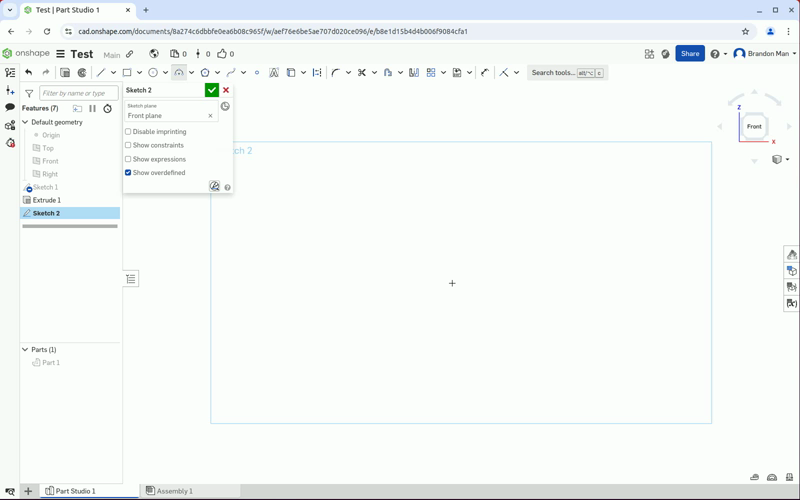
mouse_move(469, 282)
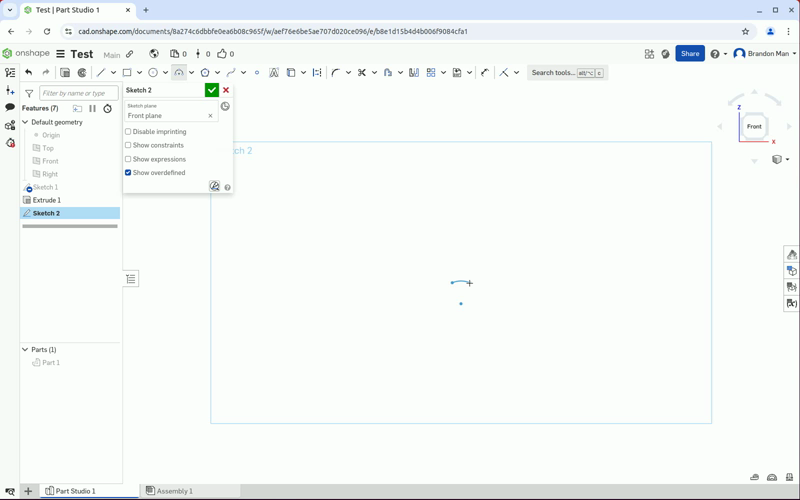
click(469, 282)
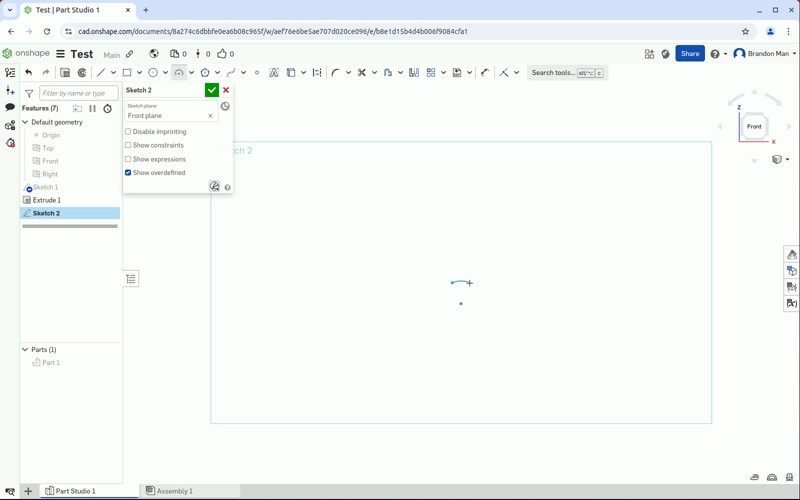
mouse_move(461, 291)
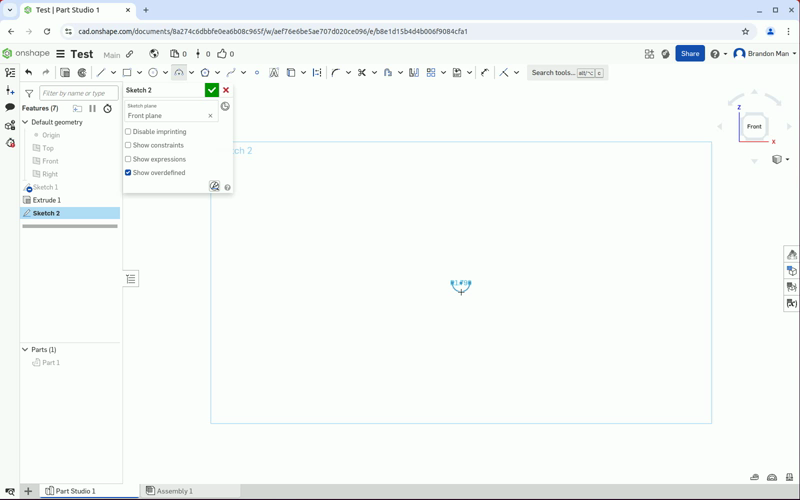
click(461, 291)
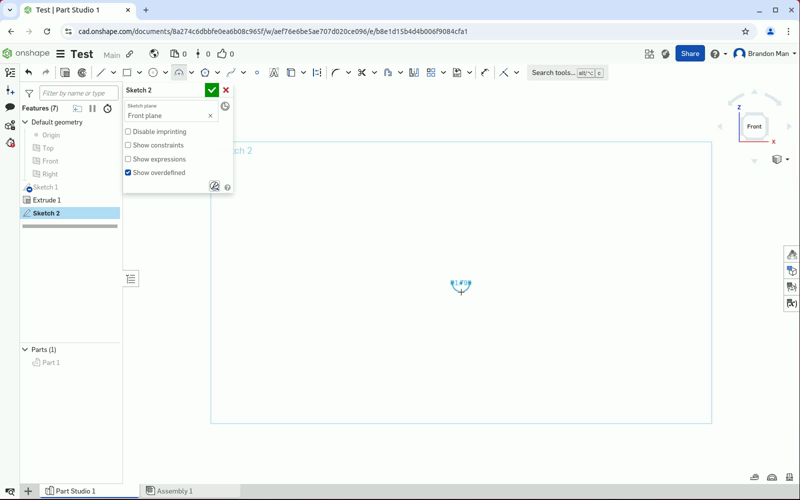
key_up(shift)
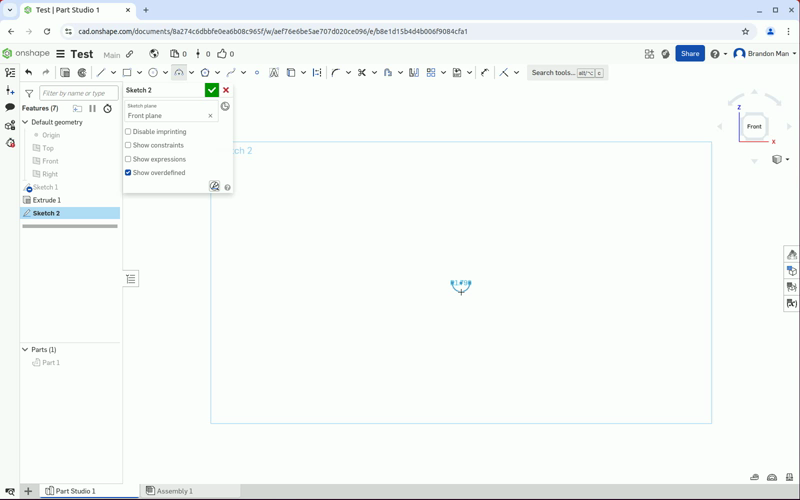
key(esc)
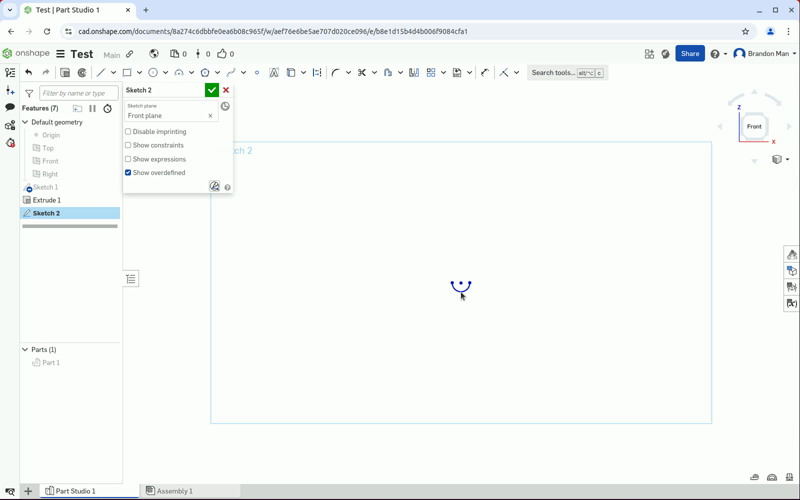
key(l)
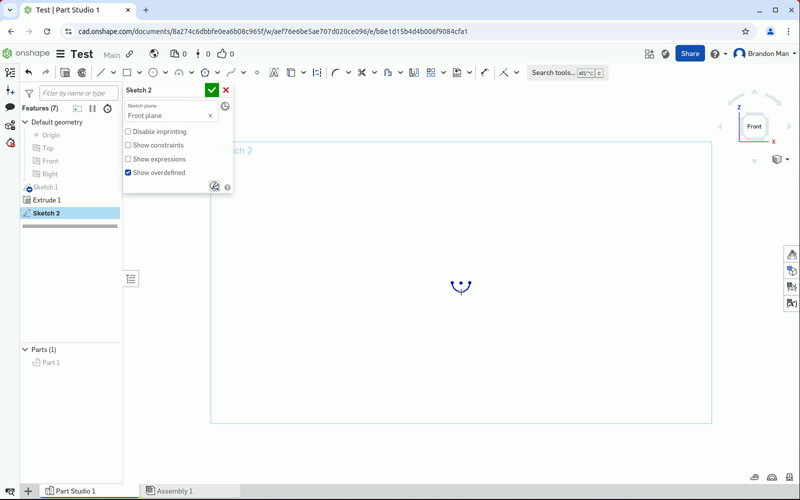
mouse_move(469, 282)
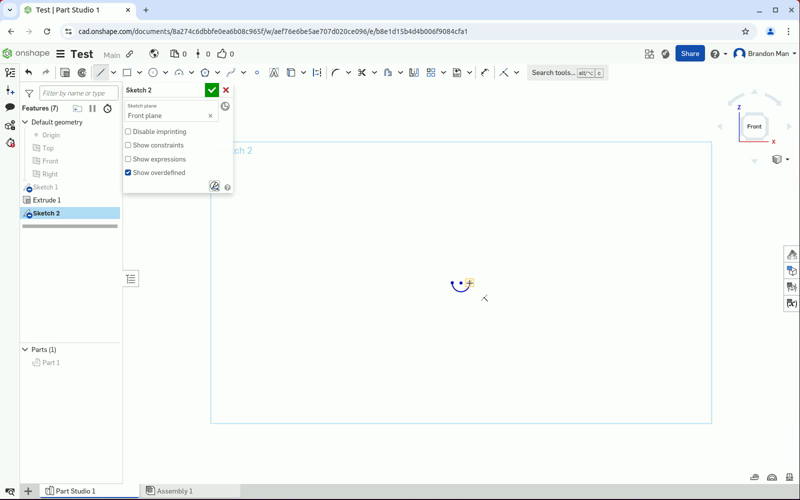
click(469, 282)
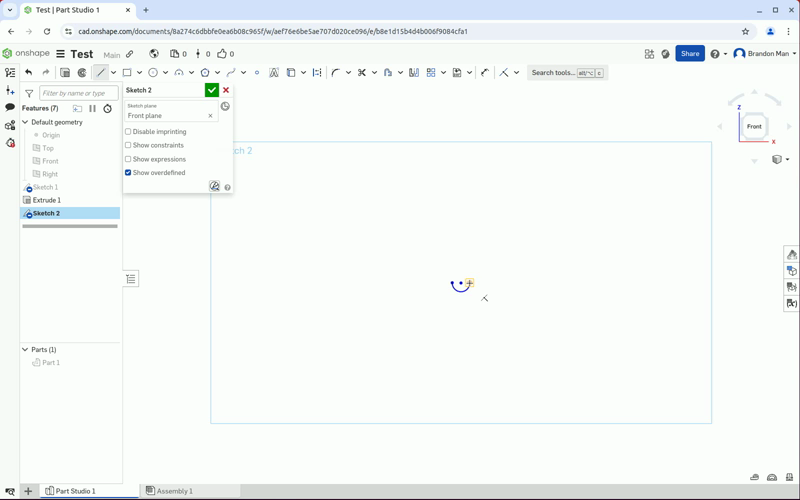
key_down(shift)
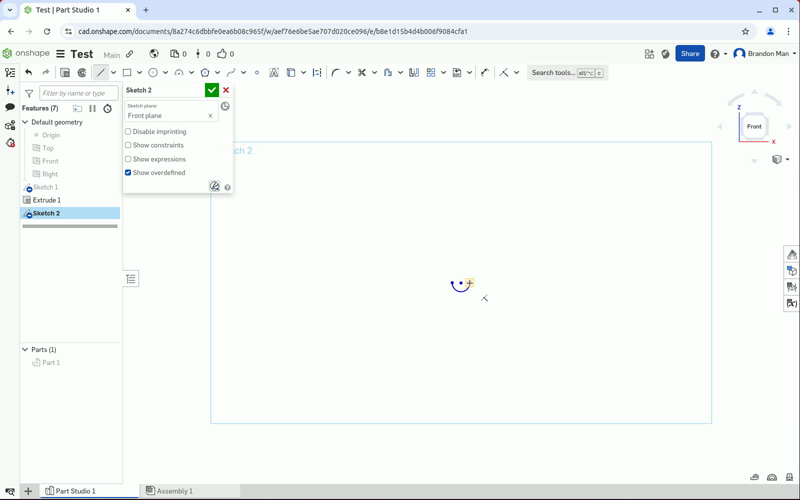
mouse_move(499, 282)
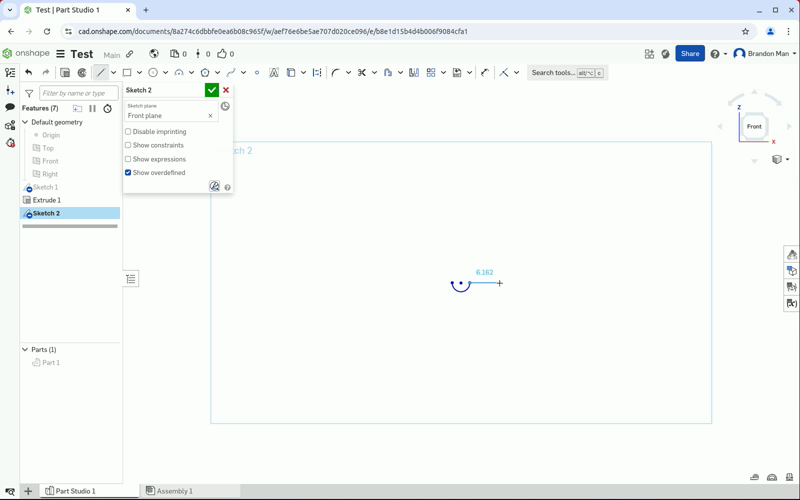
mouse_move(469, 259)
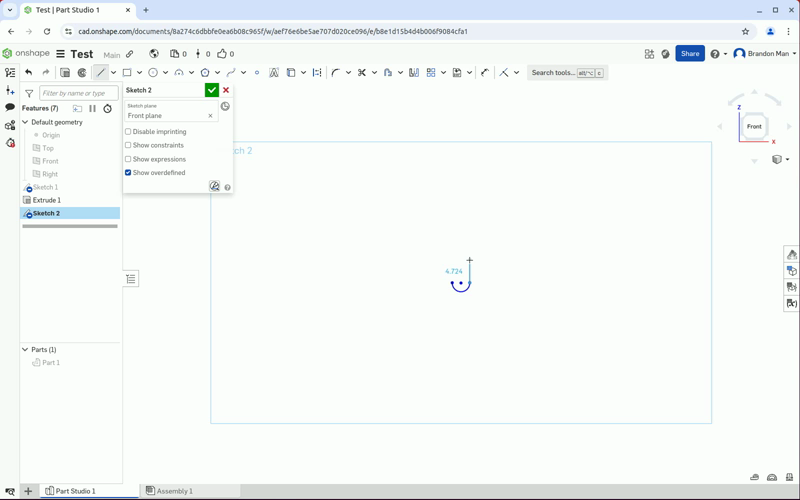
click(469, 259)
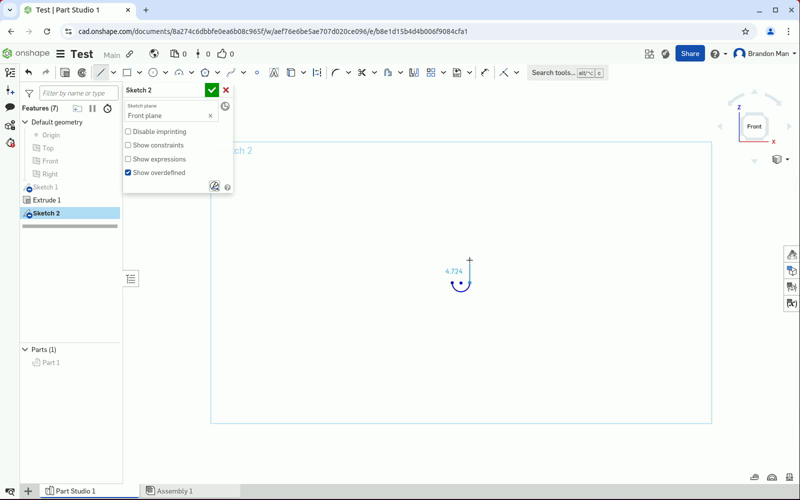
key_up(shift)
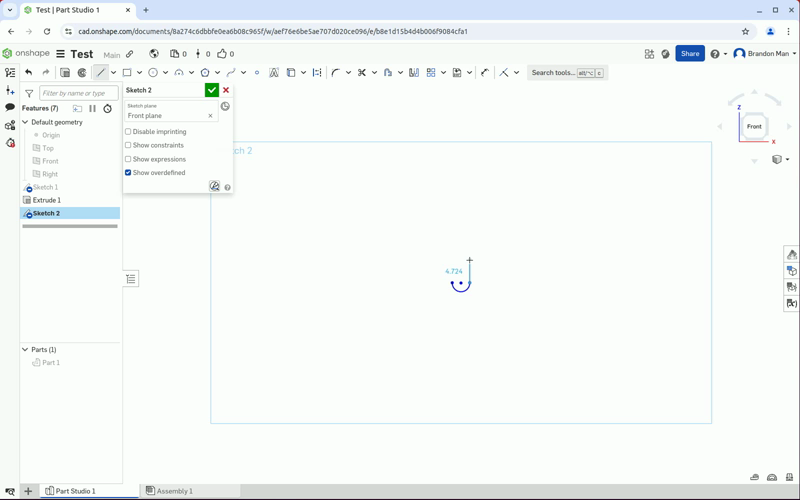
key_down(shift)
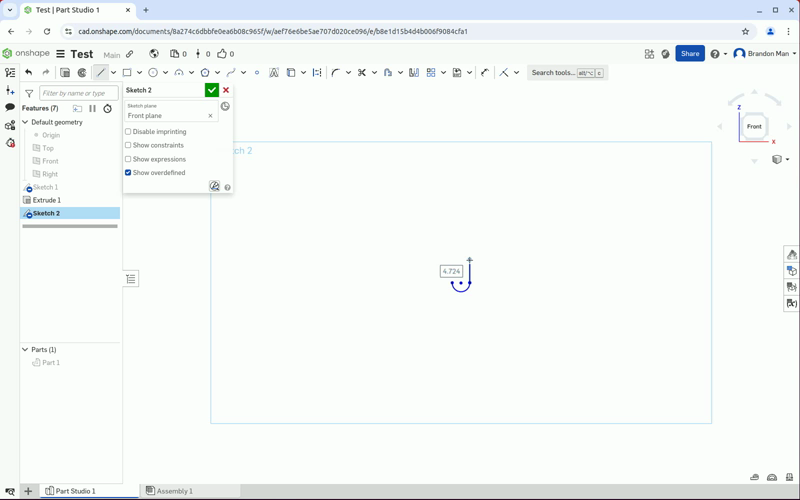
mouse_move(499, 259)
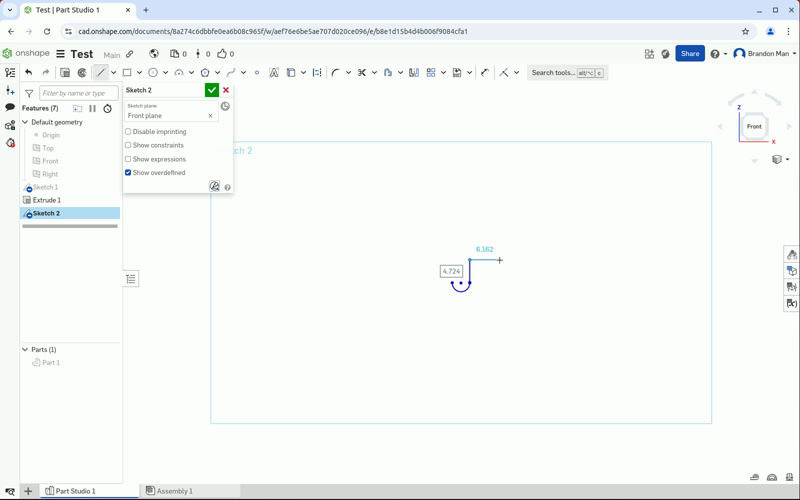
mouse_move(452, 259)
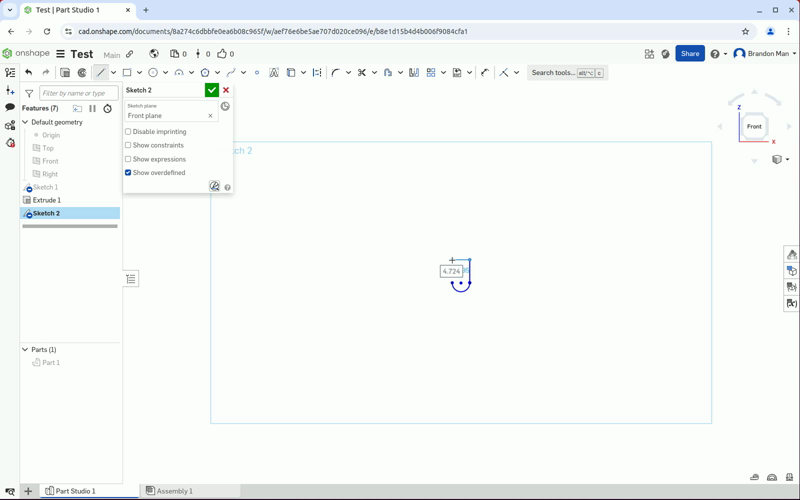
click(452, 259)
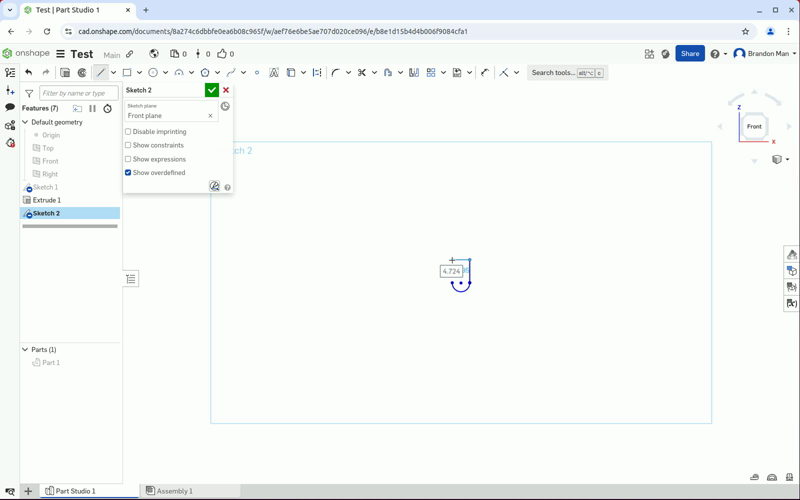
key_up(shift)
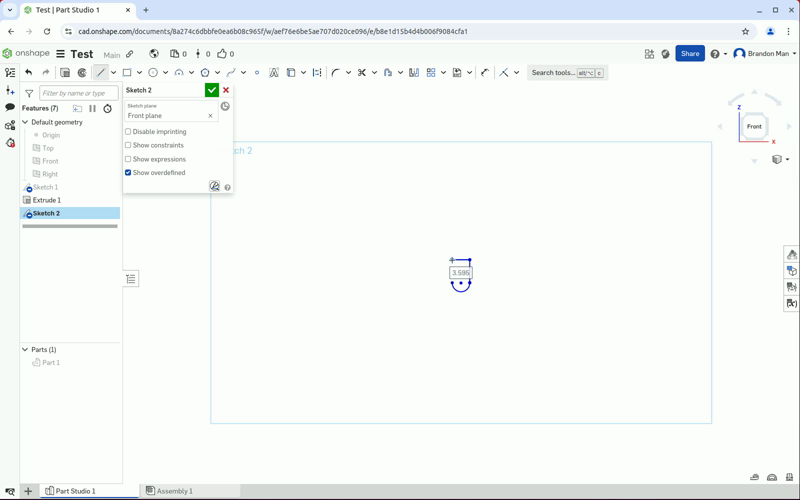
mouse_move(482, 259)
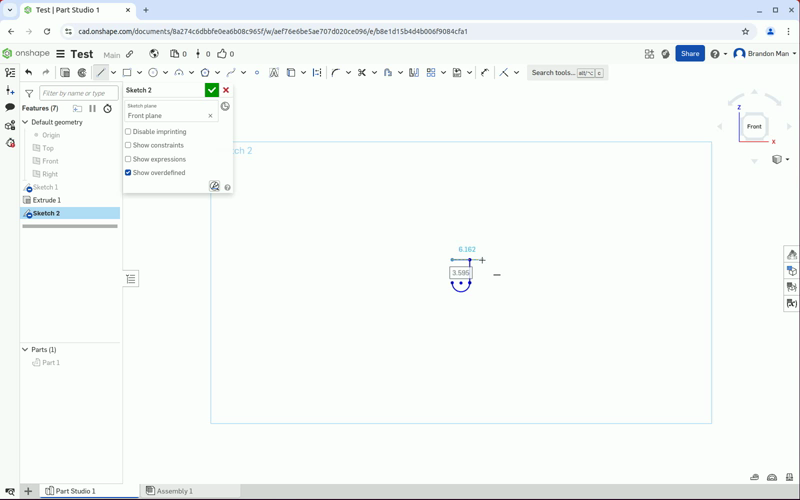
key_down(shift)
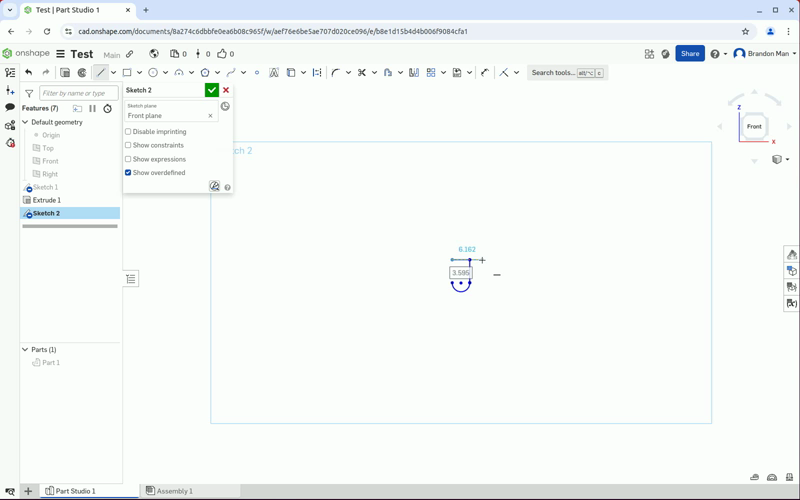
mouse_move(452, 282)
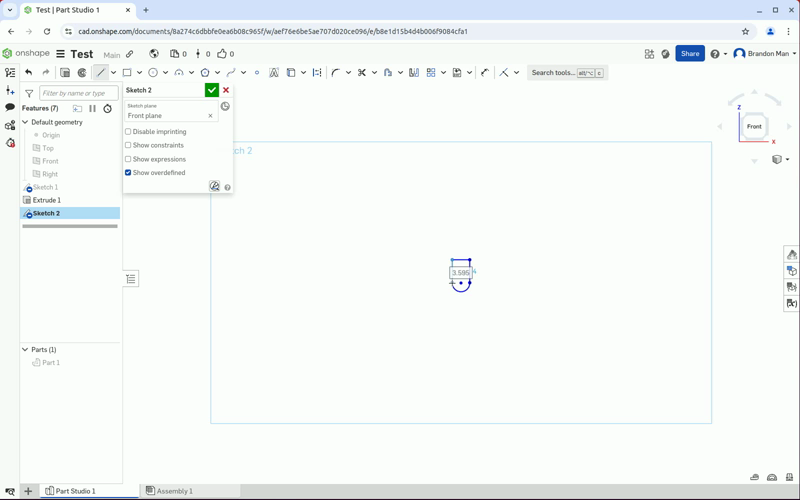
key_up(shift)
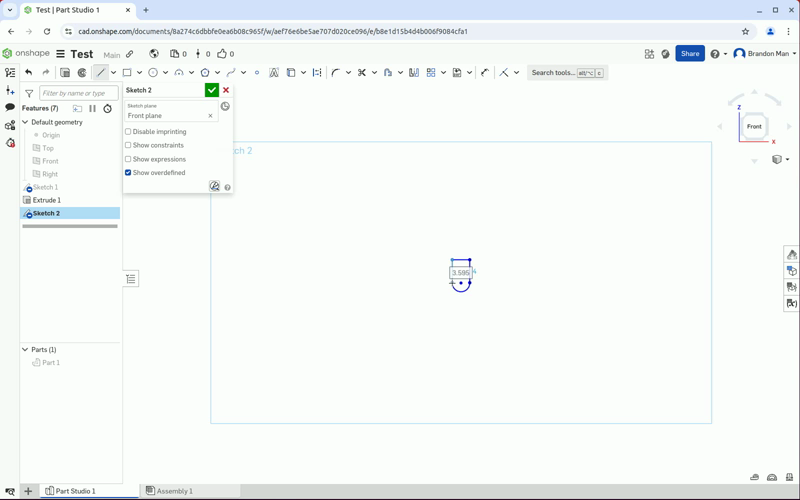
click(452, 282)
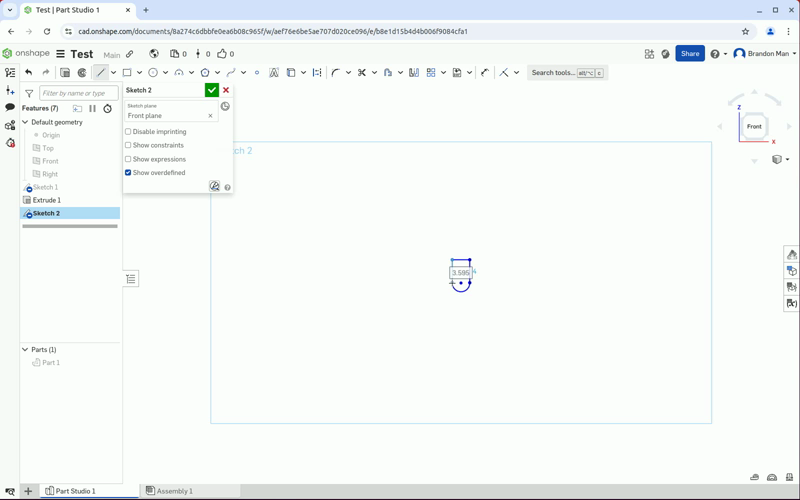
key(esc)
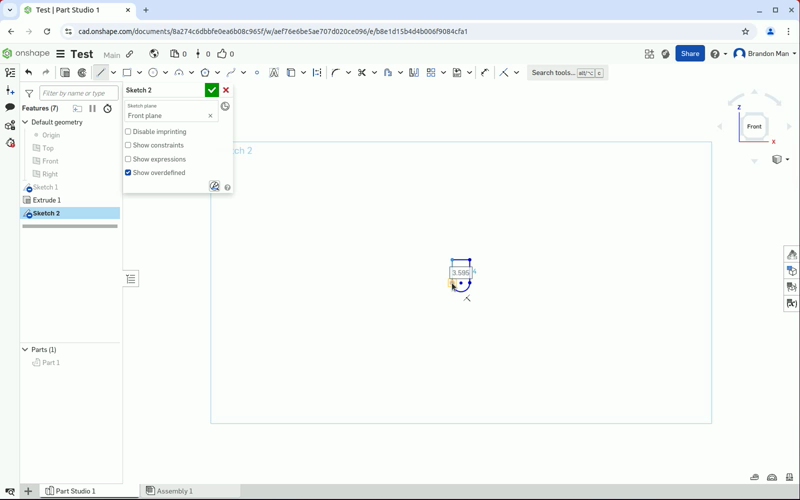
key(c)
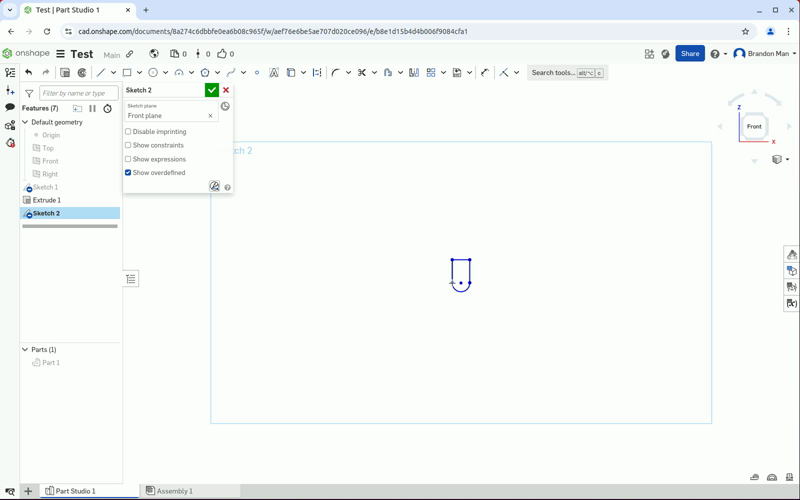
key_down(shift)
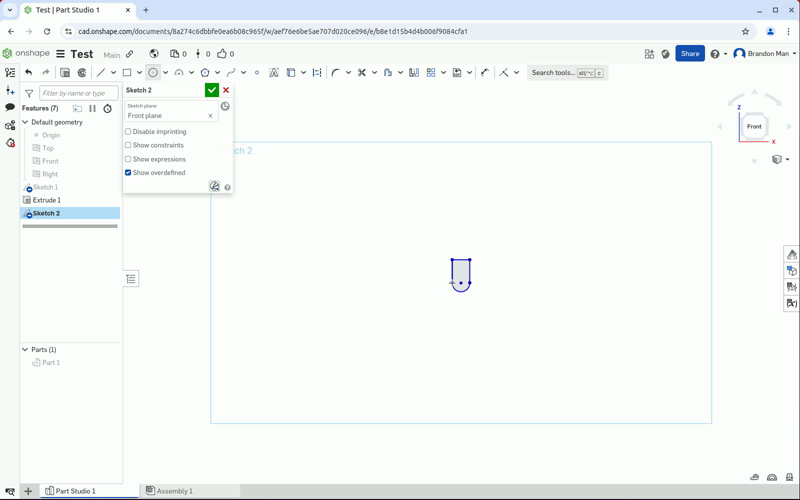
mouse_move(461, 282)
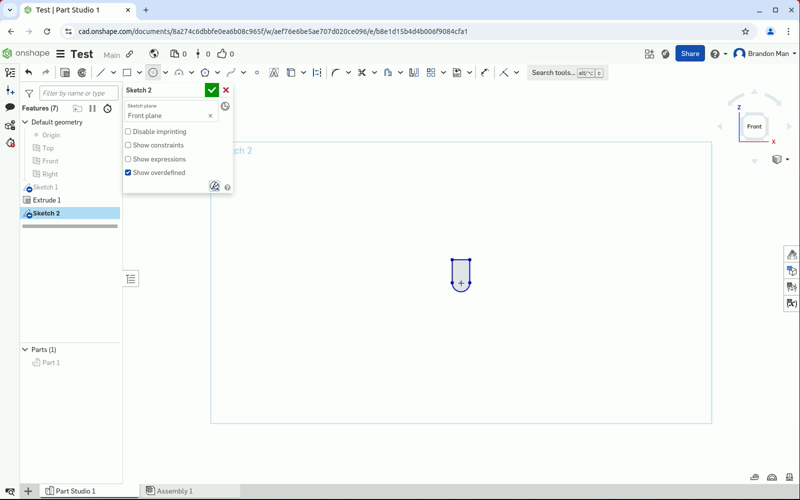
click(461, 282)
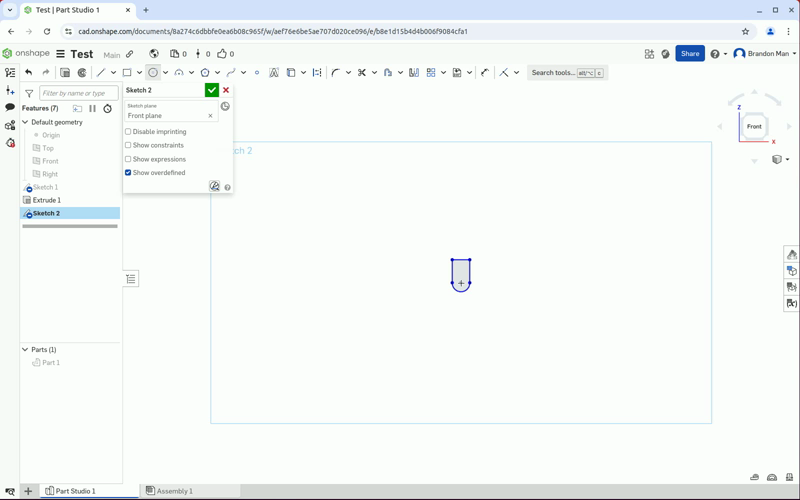
key_up(shift)
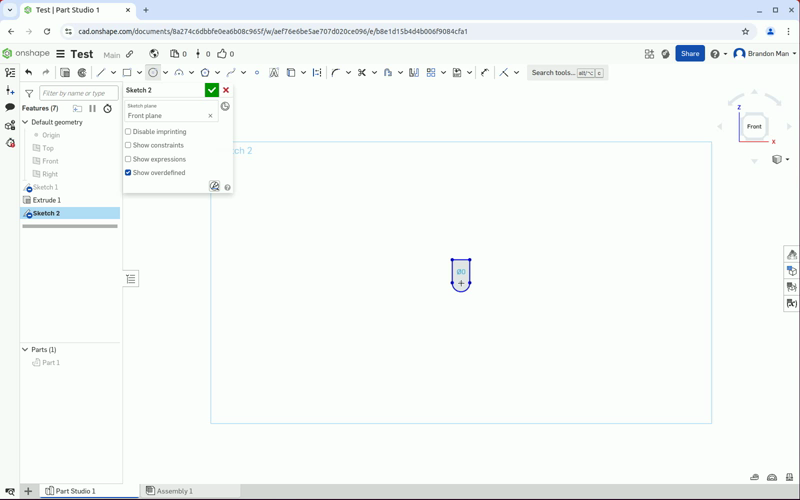
mouse_move(464, 282)
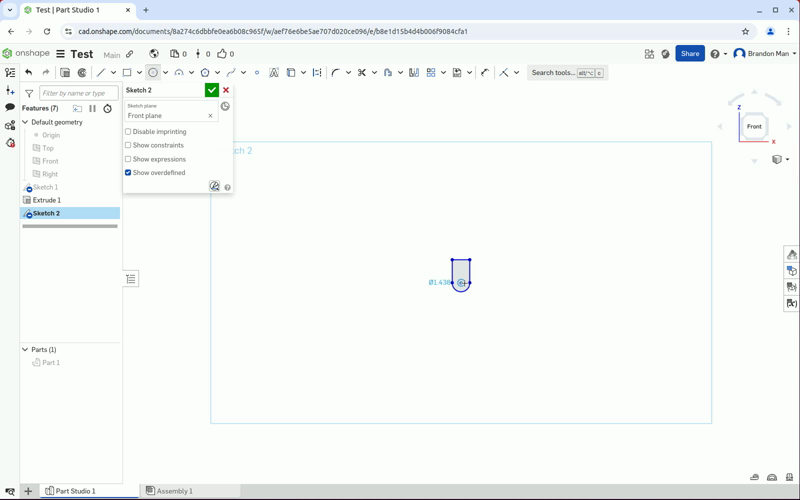
scroll(6)
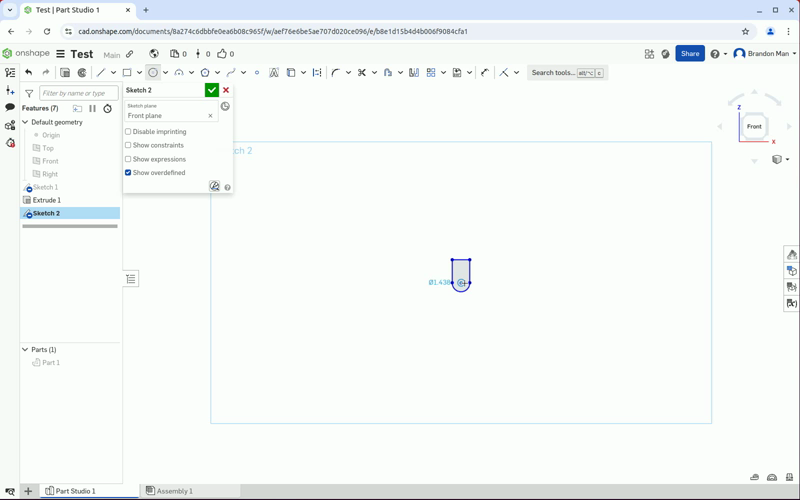
scroll(6)
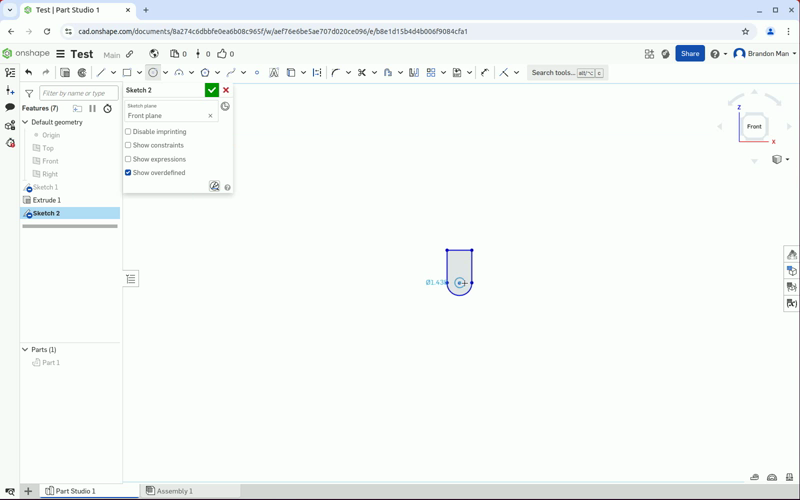
scroll(6)
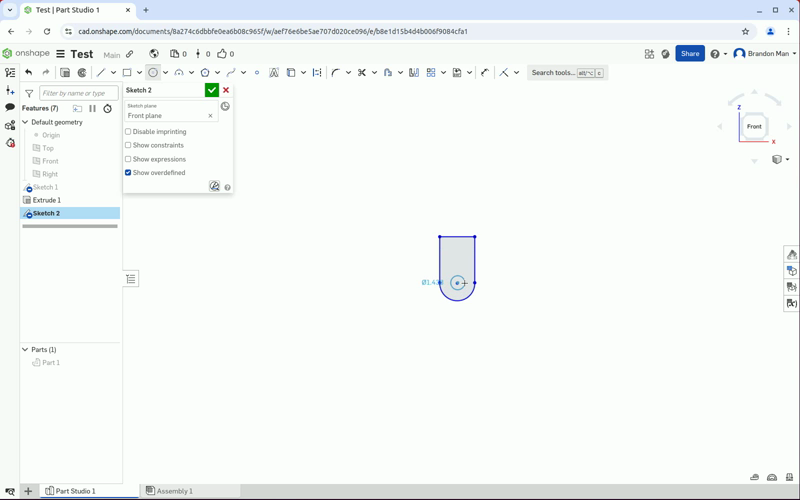
scroll(6)
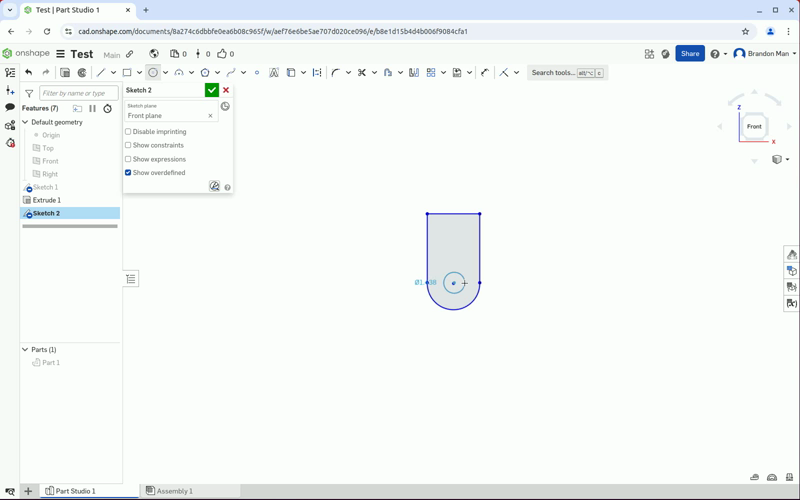
scroll(6)
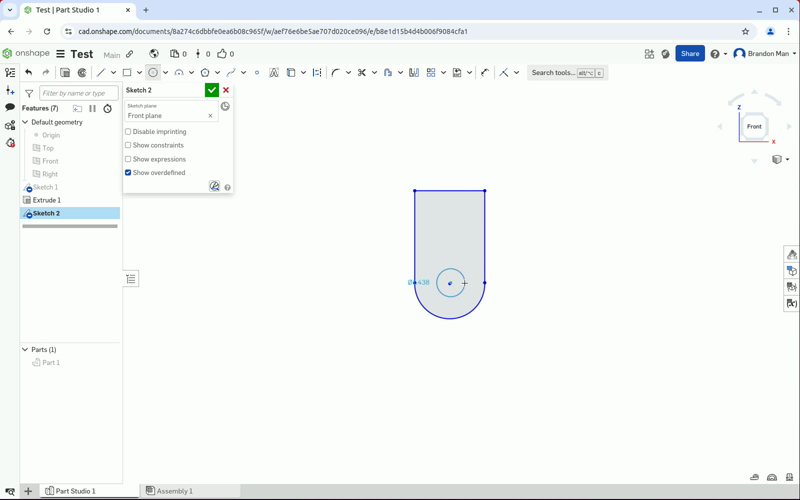
scroll(6)
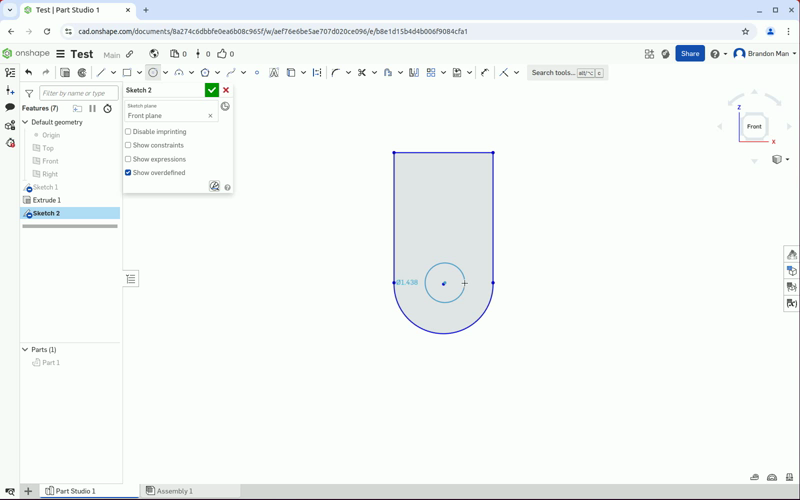
scroll(6)
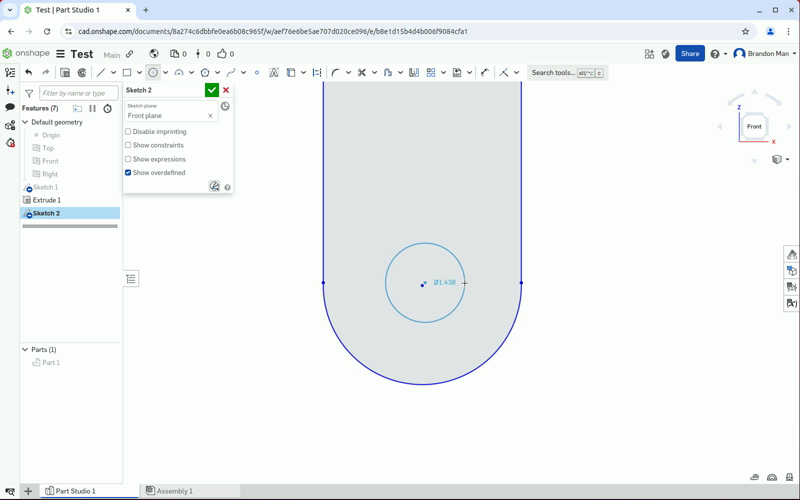
click(464, 282)
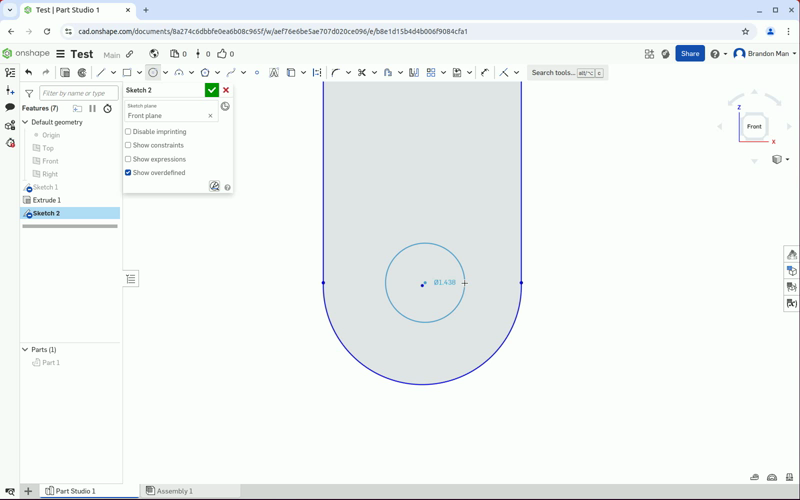
scroll(-6)
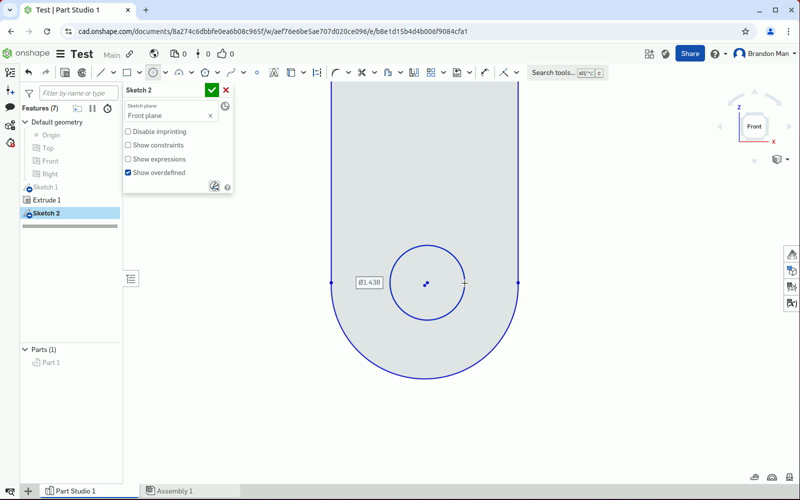
scroll(-6)
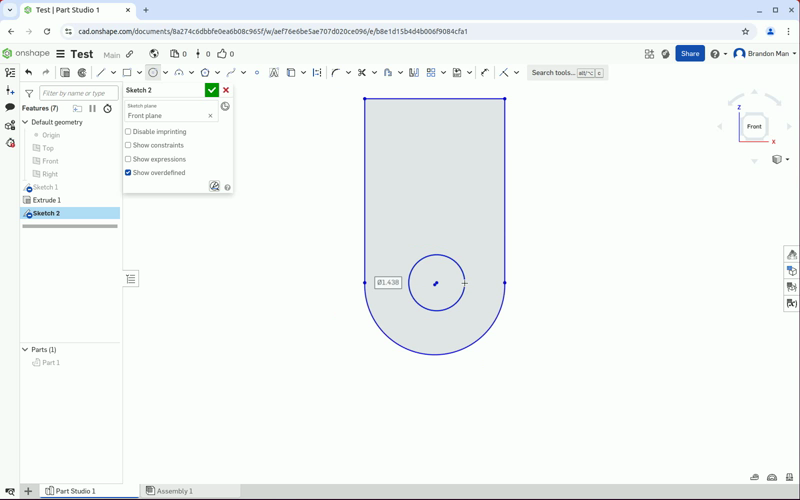
scroll(-6)
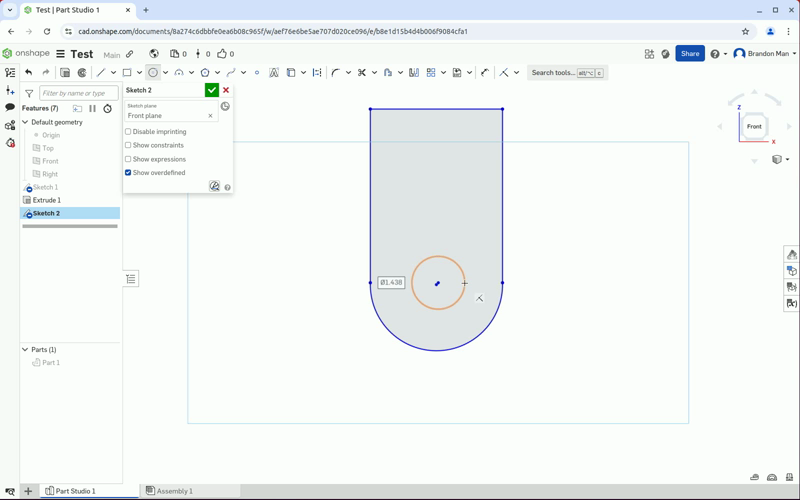
scroll(-6)
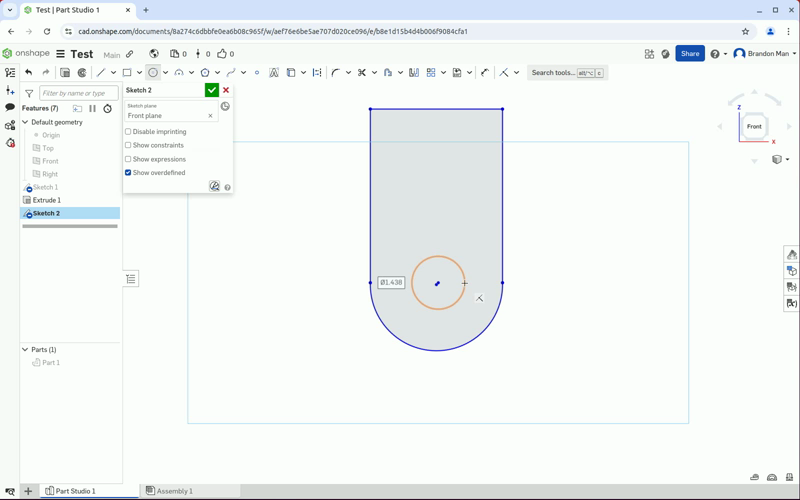
scroll(-6)
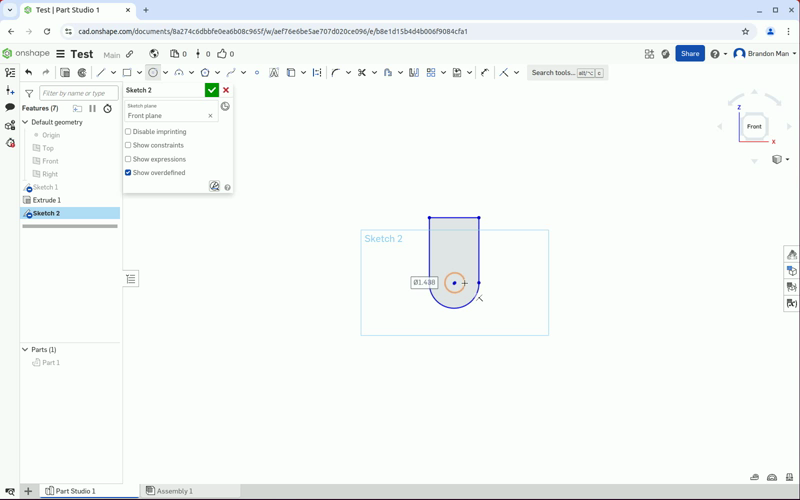
scroll(-6)
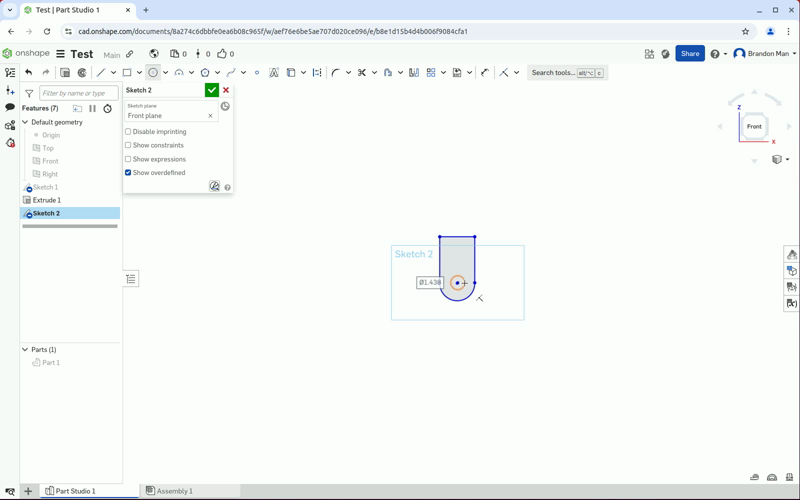
scroll(-6)
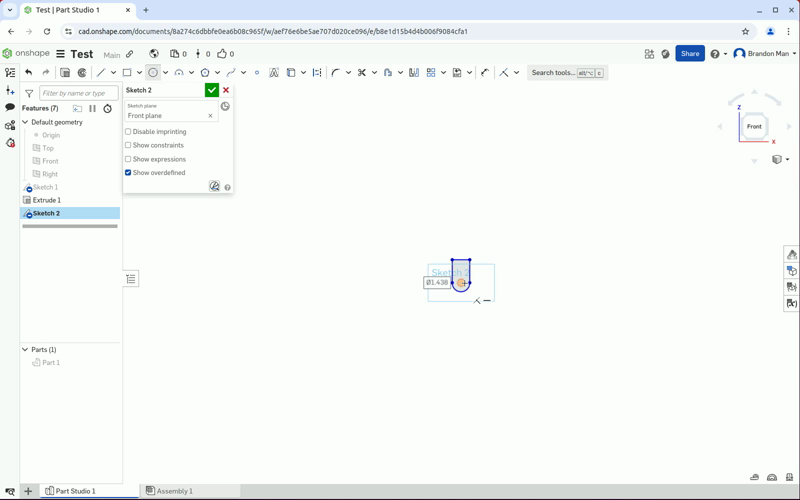
key(esc)
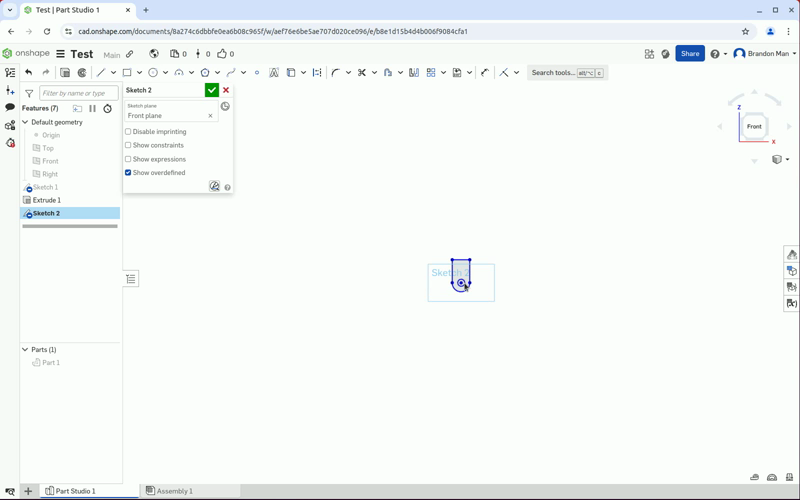
mouse_move(459, 270)
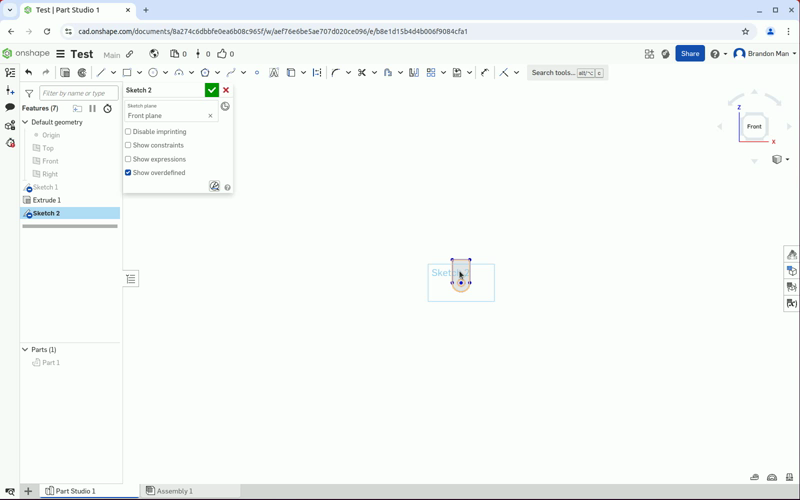
scroll(6)
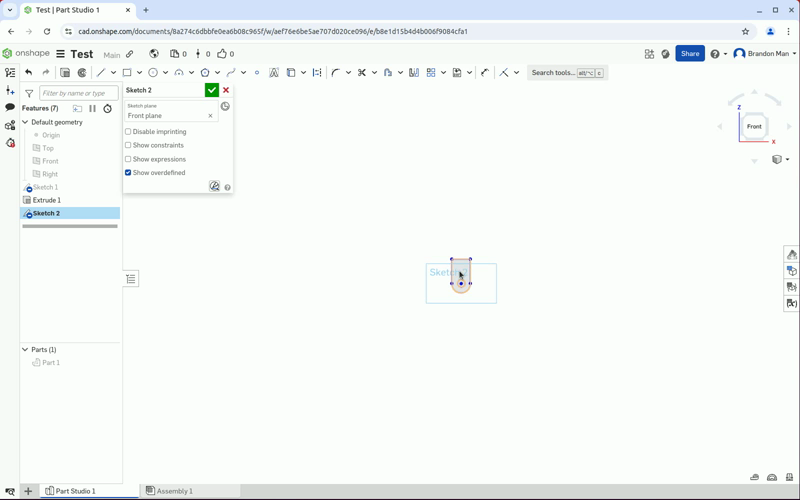
scroll(6)
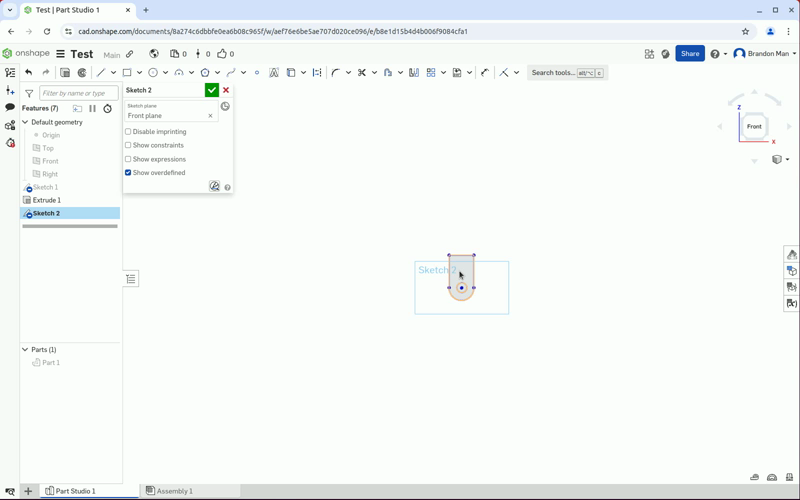
scroll(6)
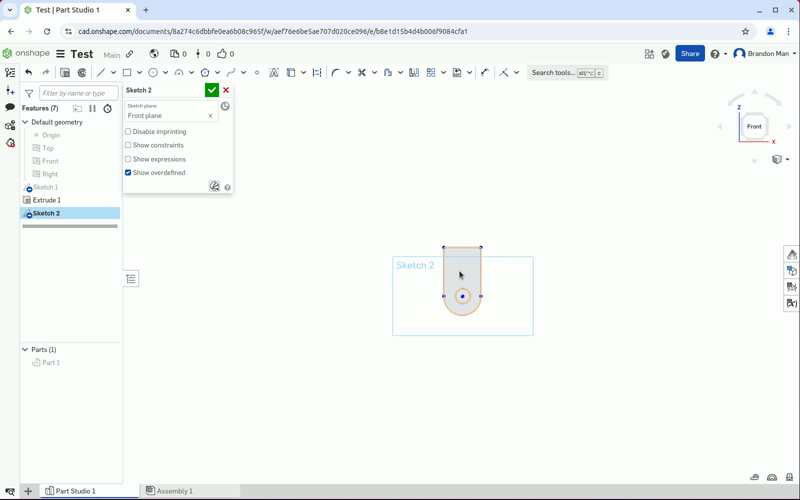
scroll(6)
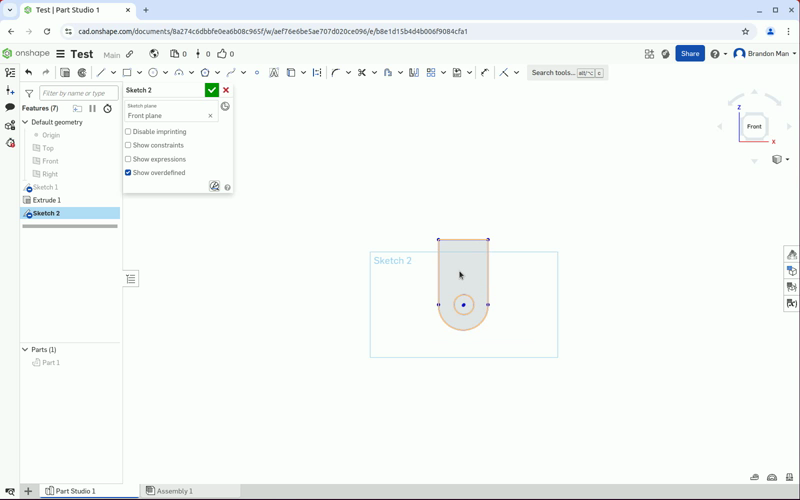
scroll(6)
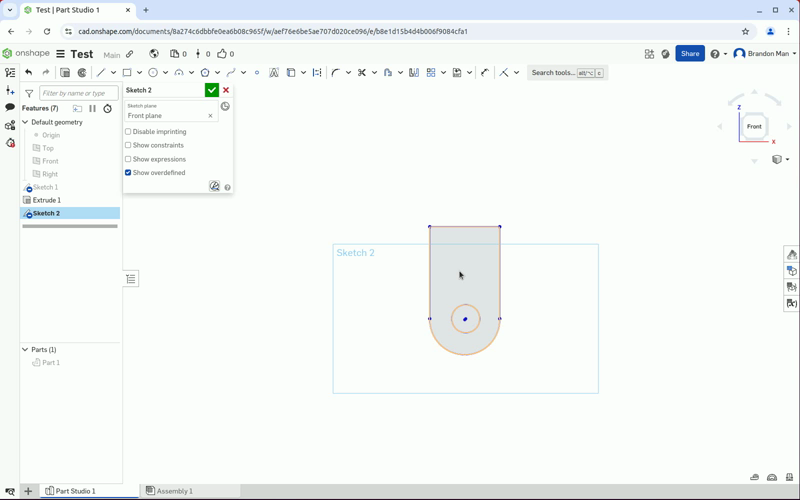
scroll(6)
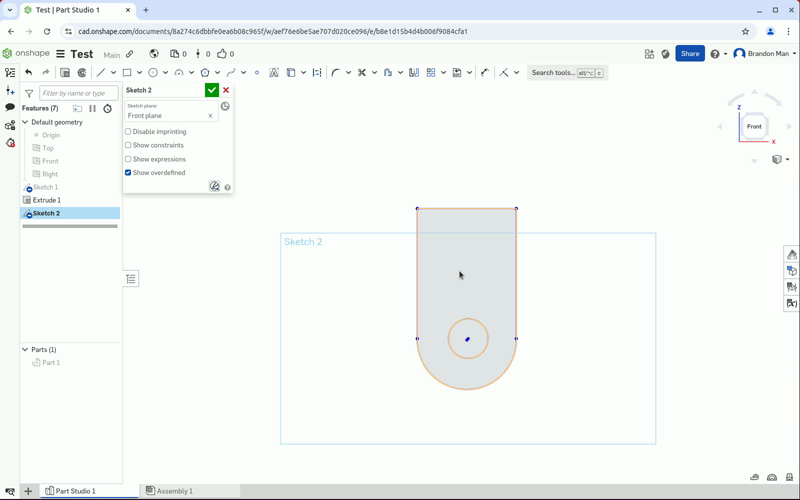
scroll(6)
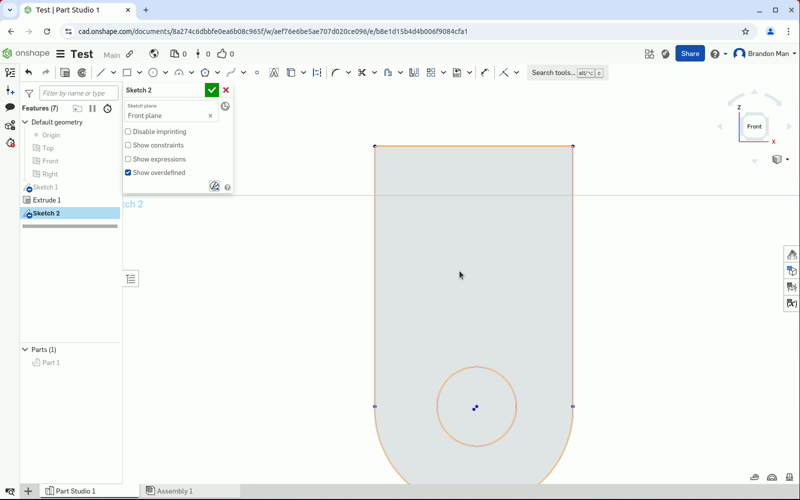
click(459, 270)
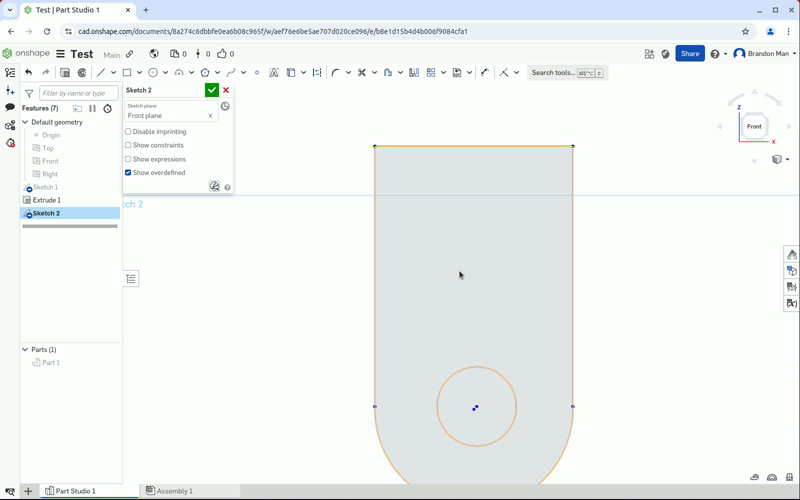
scroll(-6)
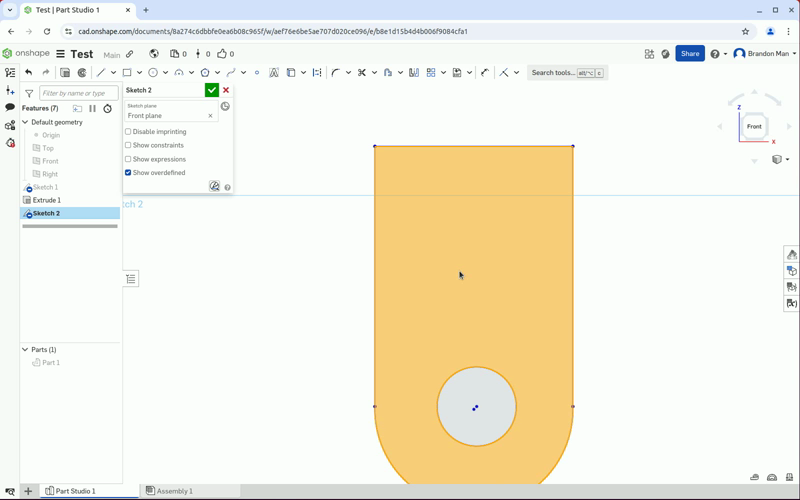
scroll(-6)
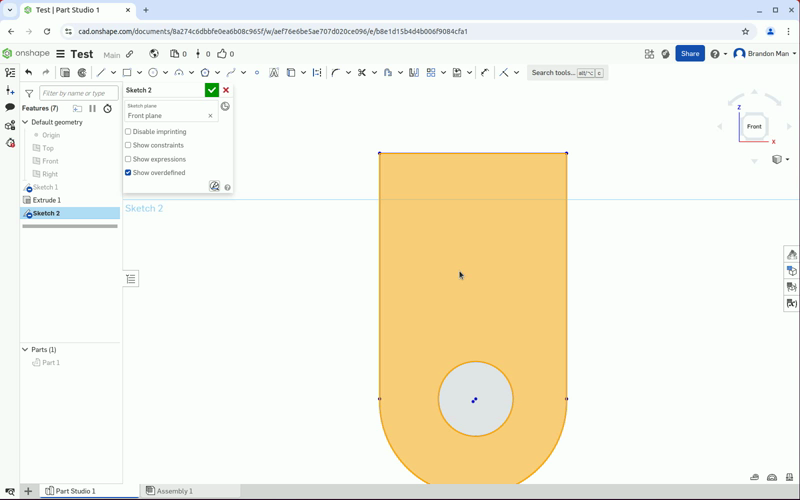
scroll(-6)
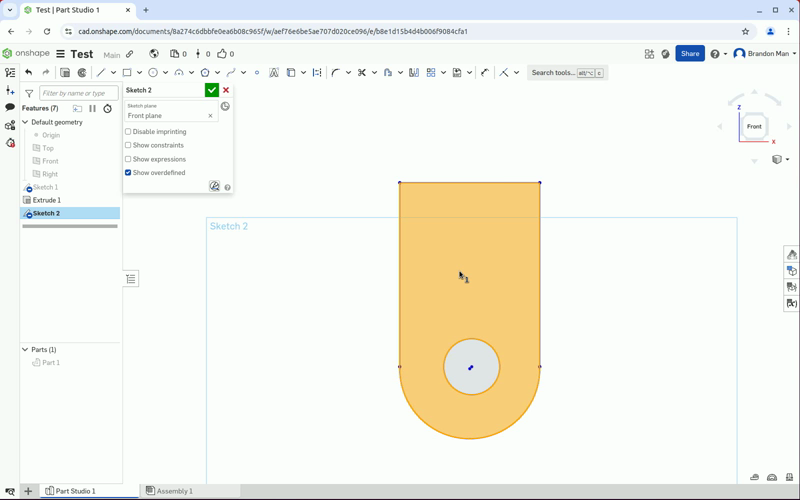
scroll(-6)
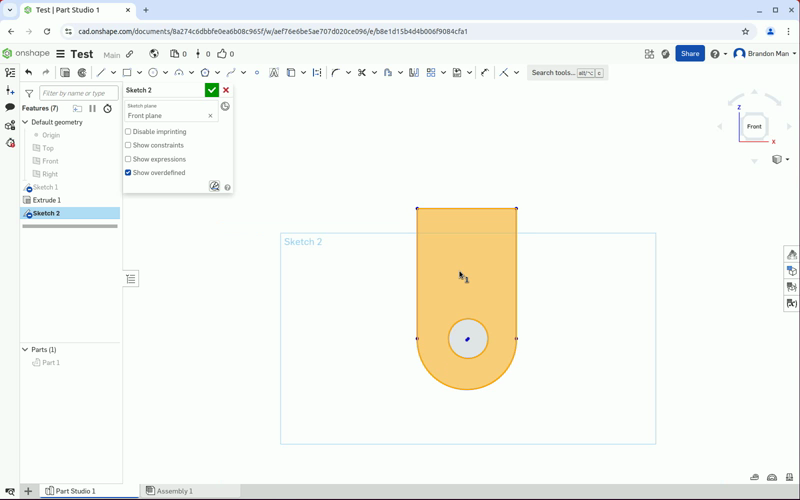
scroll(-6)
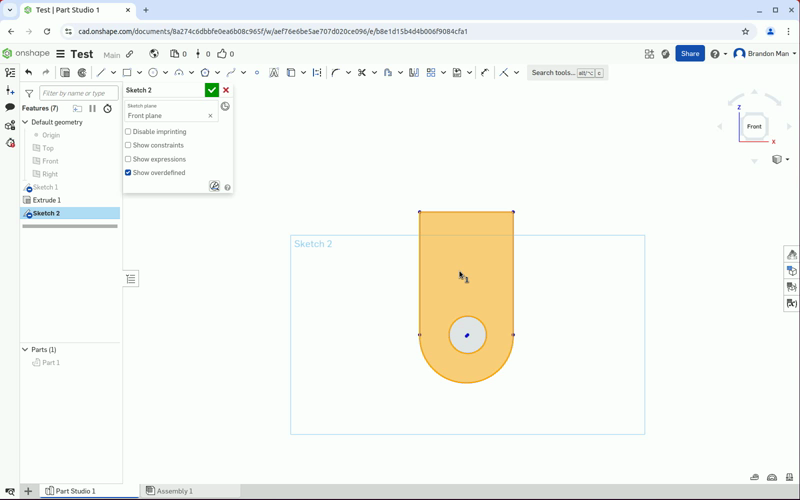
scroll(-6)
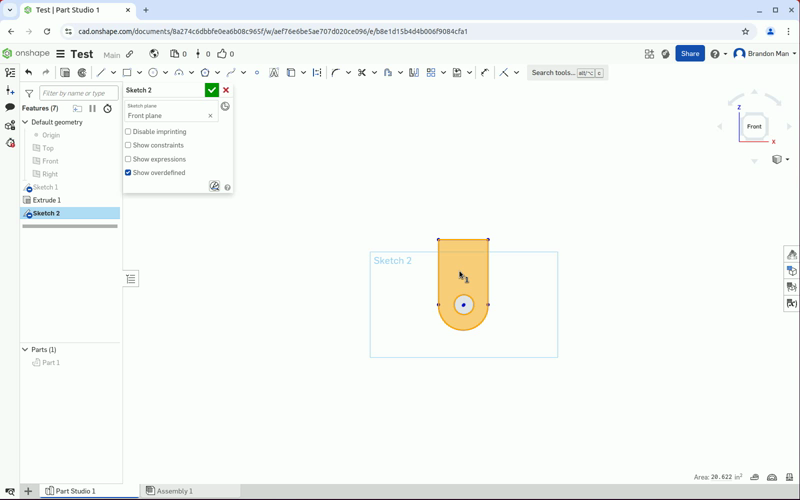
scroll(-6)
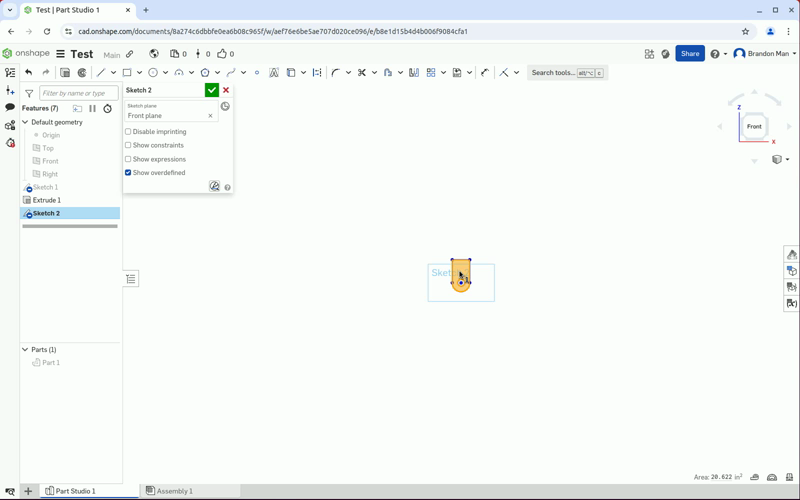
mouse_move(73, 352)
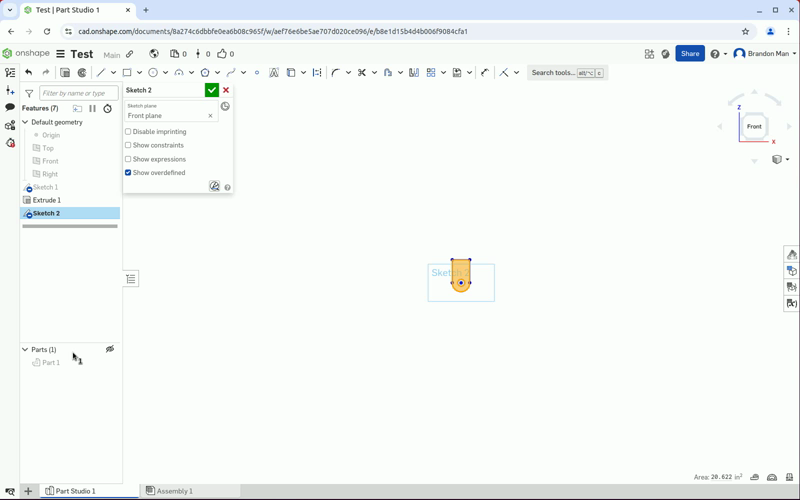
key(shift+y)
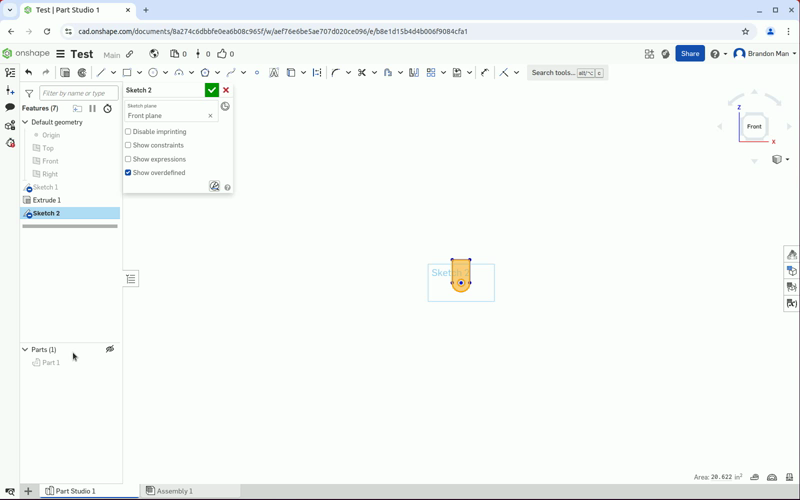
key(shift+e)
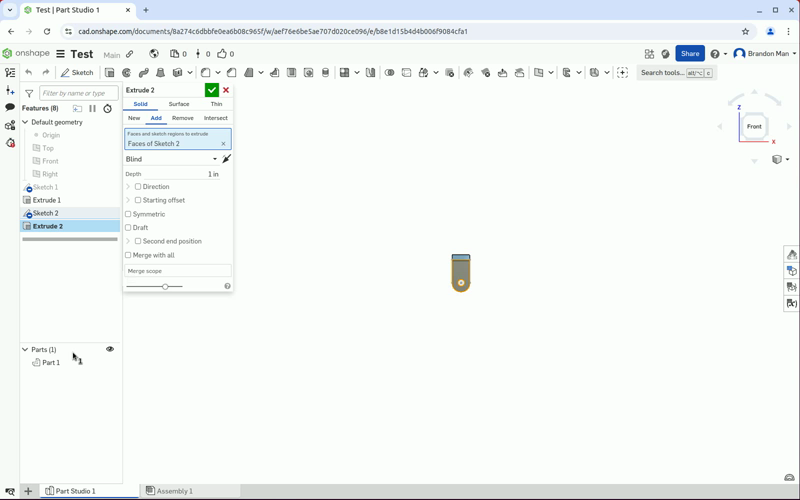
mouse_move(143, 106)
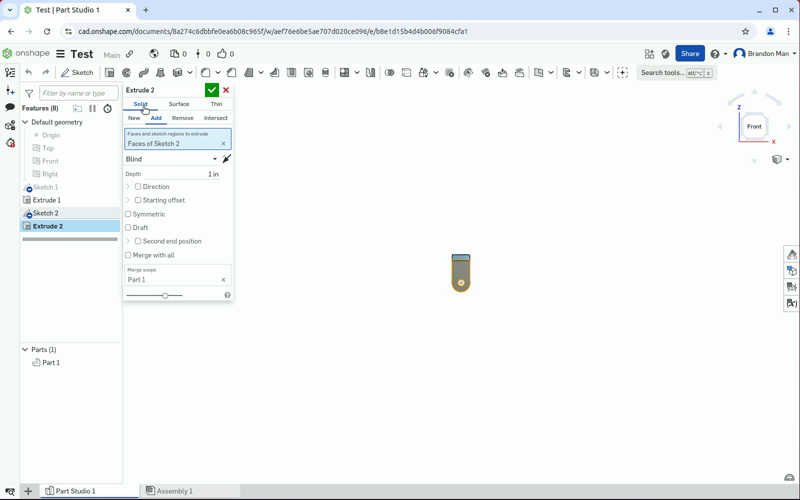
click(143, 106)
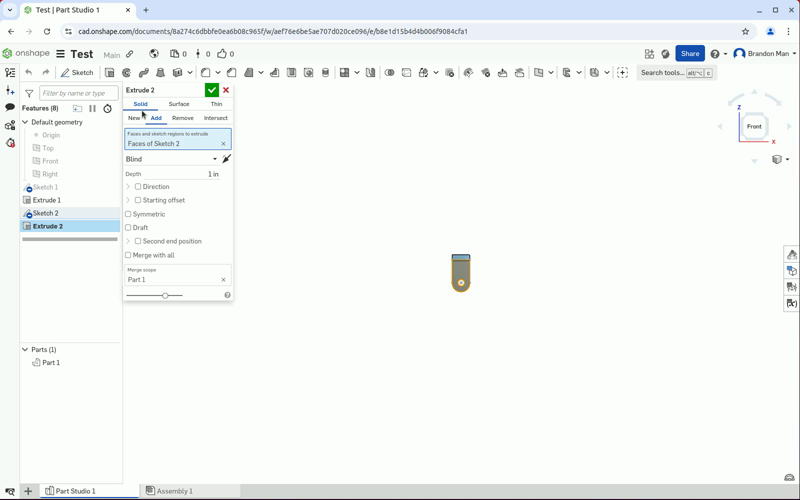
mouse_move(137, 120)
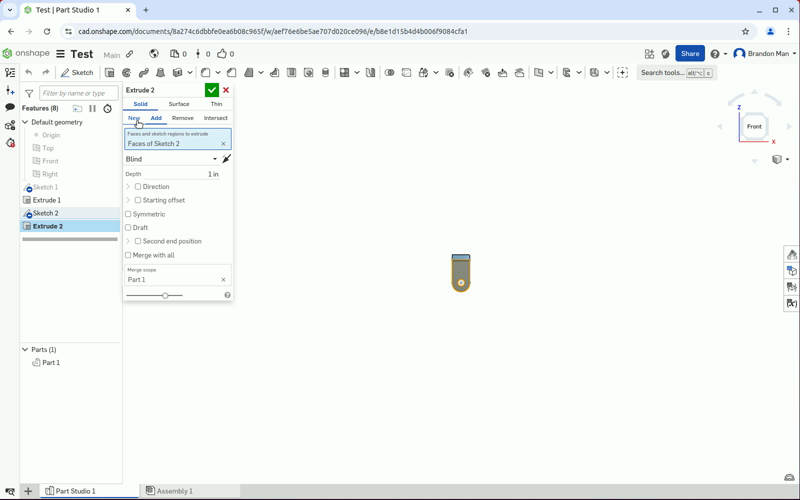
click(137, 120)
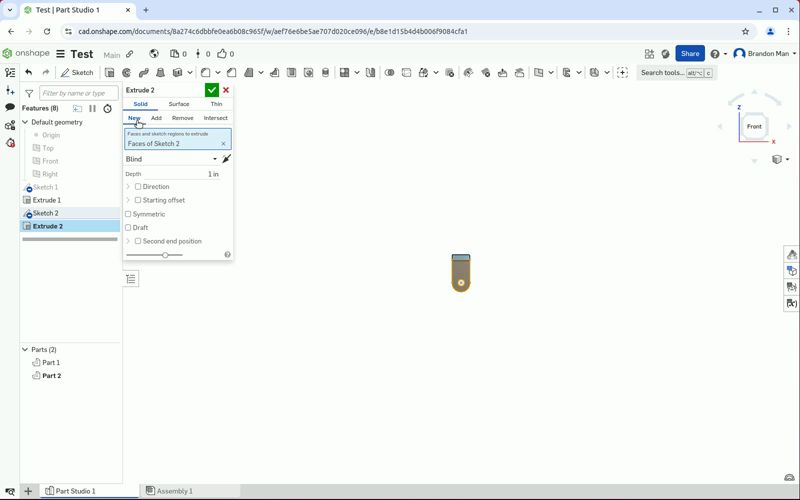
key(tab, 4)
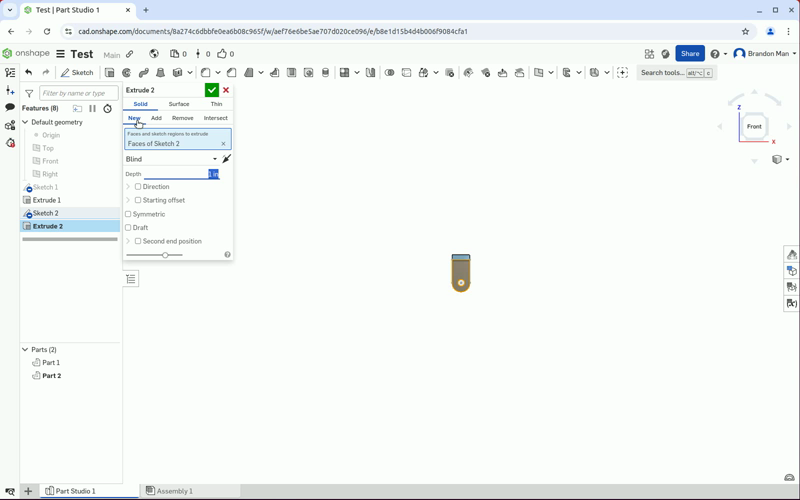
text(1.444)
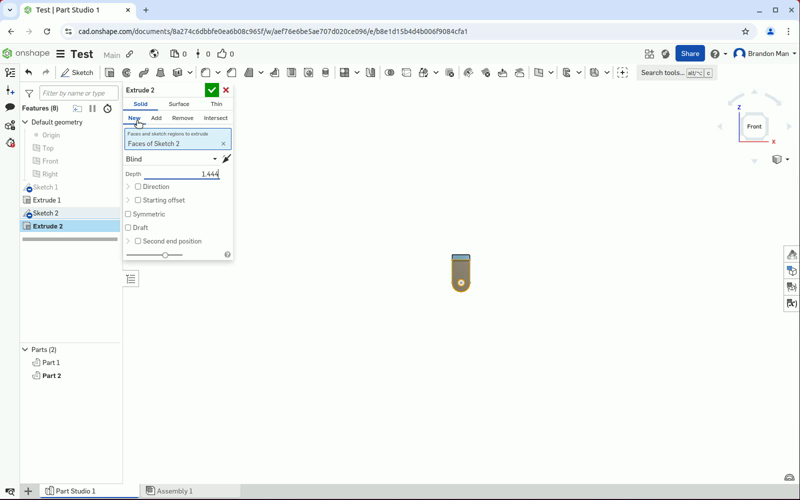
key(enter)
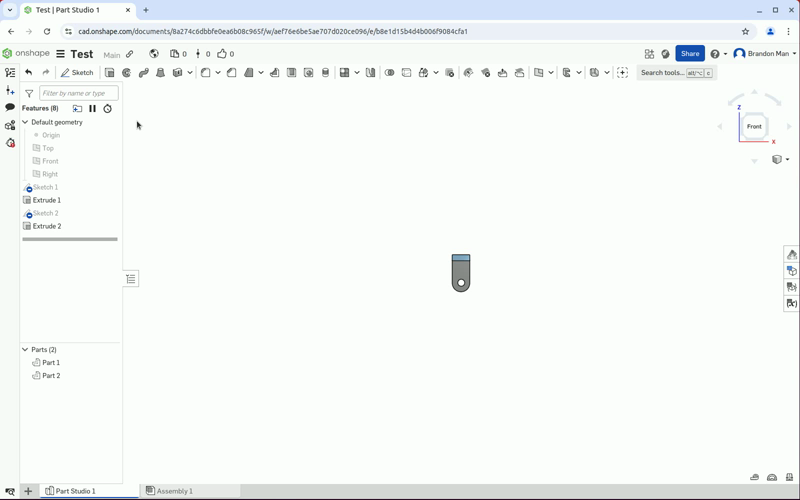
key(shift+h)
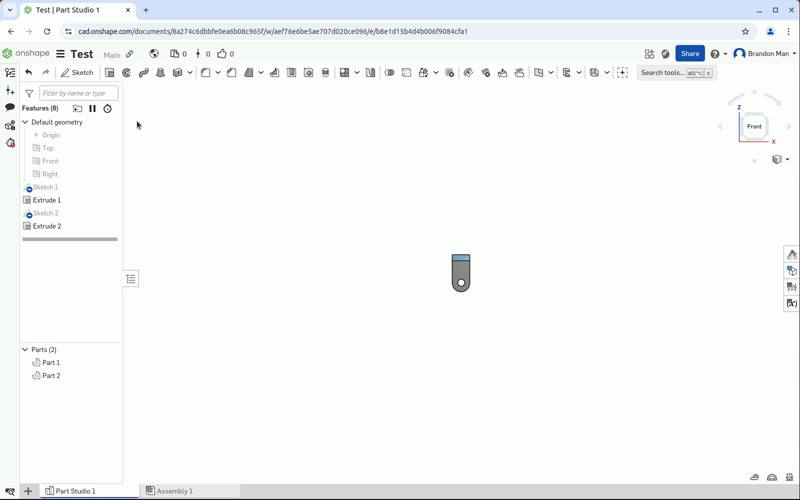
key(shift+h)
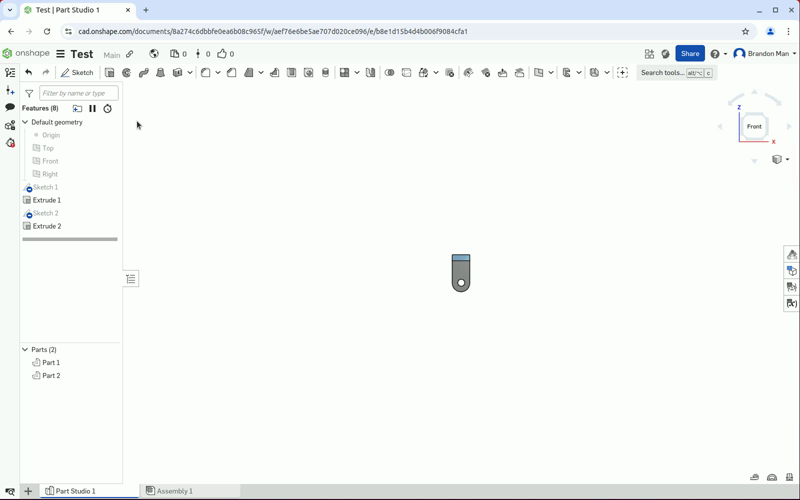
mouse_move(73, 189)
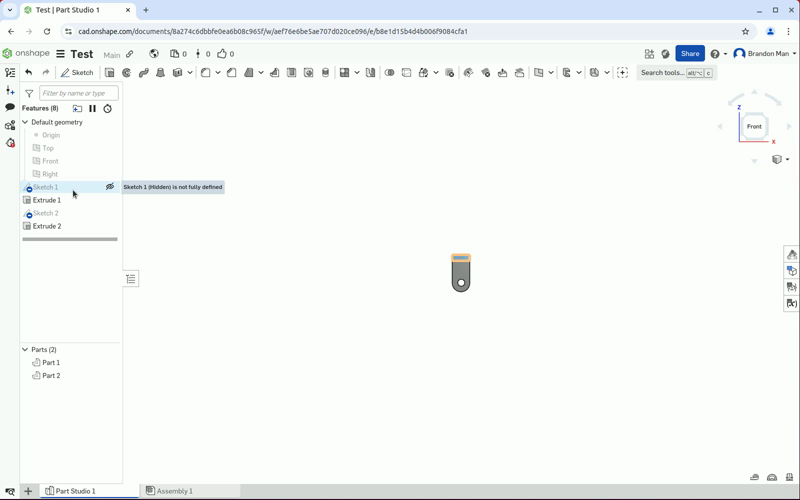
click(73, 189)
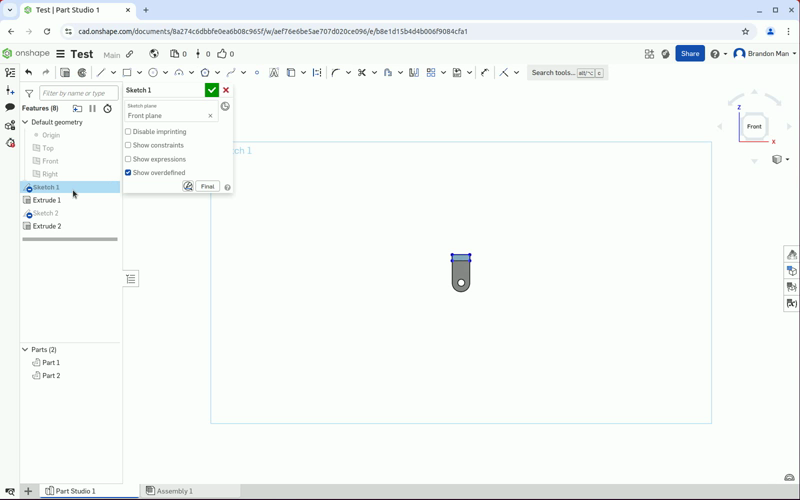
mouse_move(229, 92)
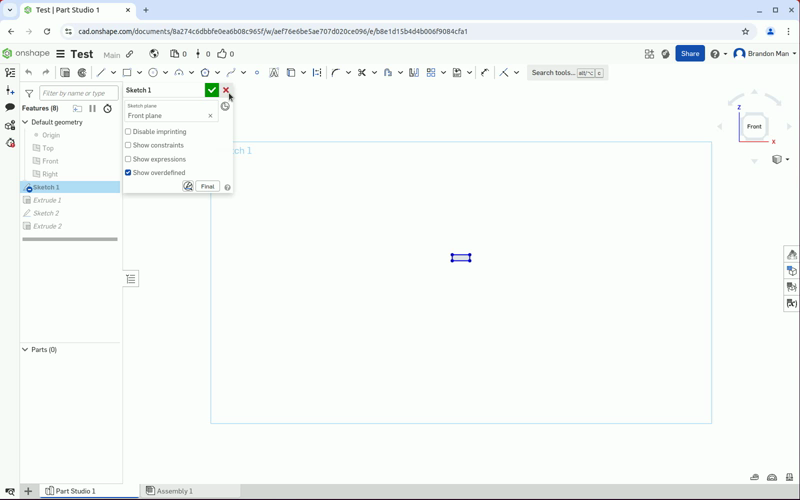
click(229, 92)
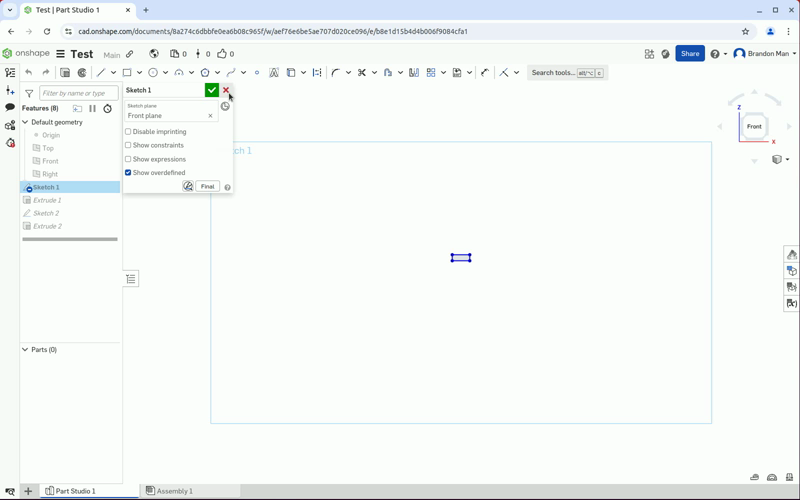
key(shift+s)
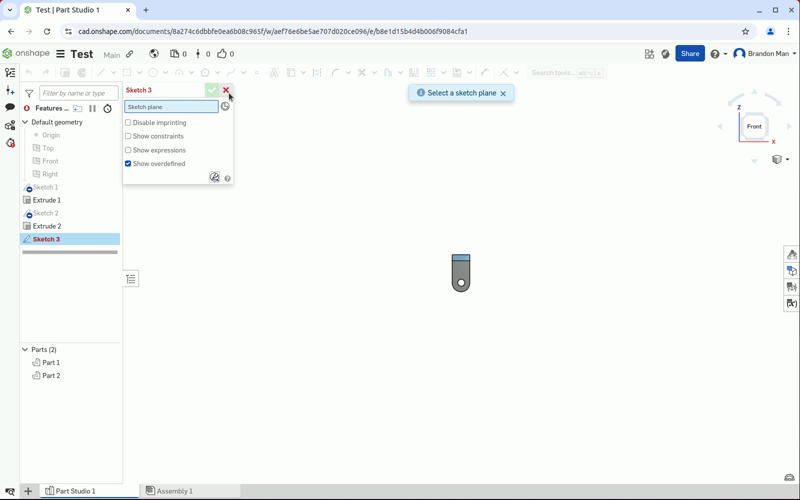
mouse_move(73, 163)
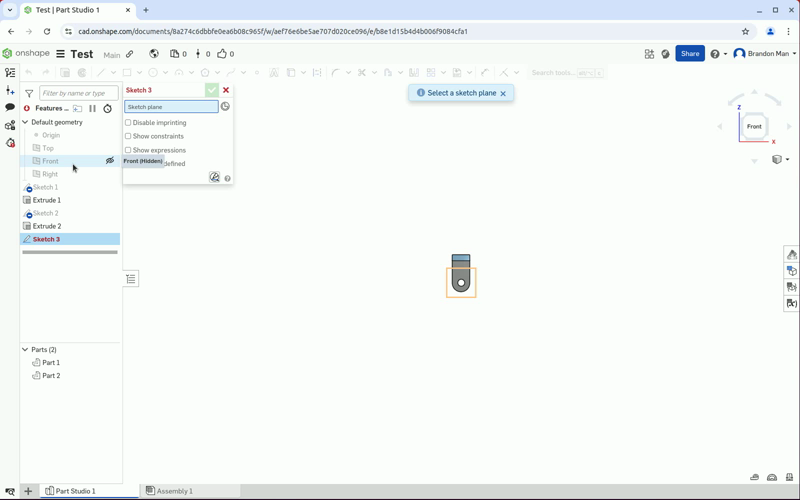
click(73, 163)
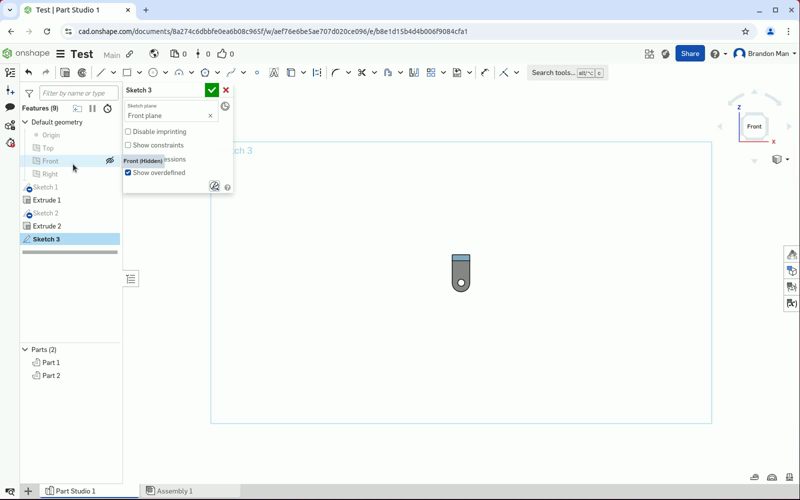
mouse_move(73, 352)
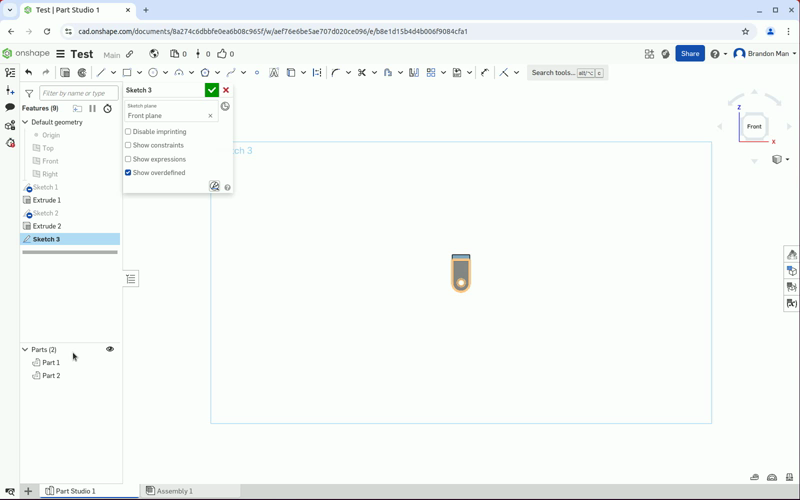
key(y)
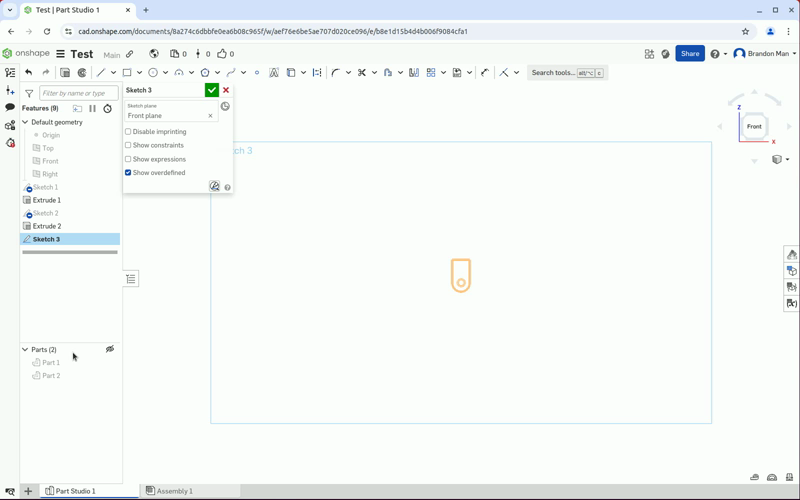
key(a)
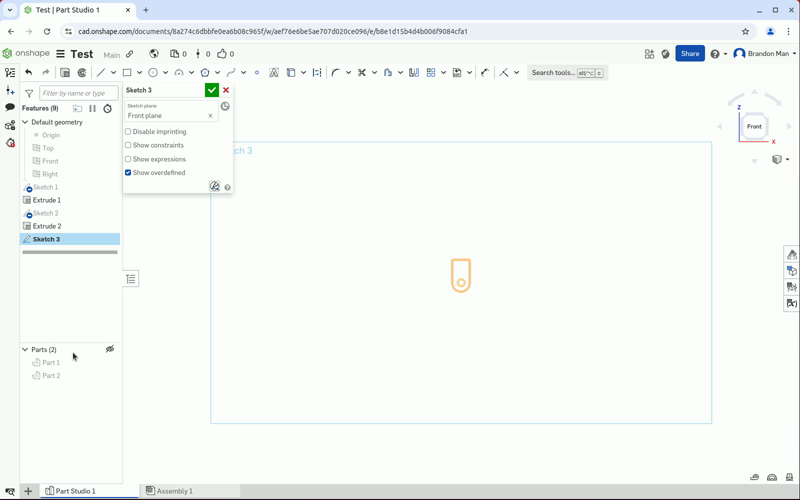
key_down(shift)
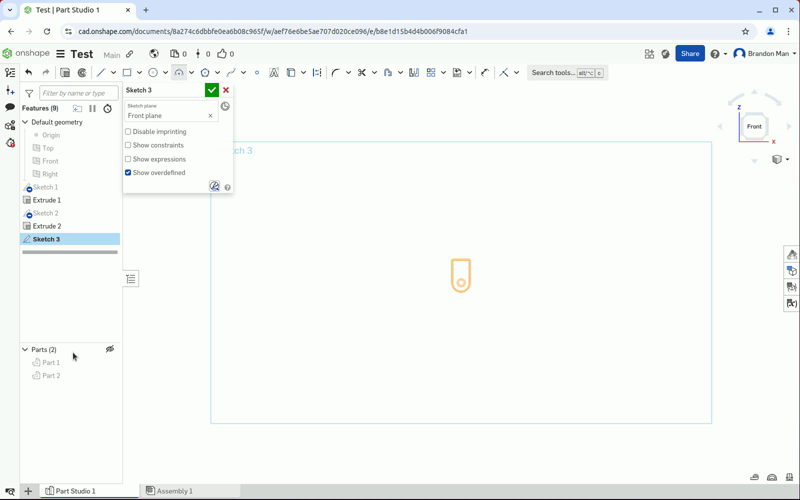
mouse_move(452, 282)
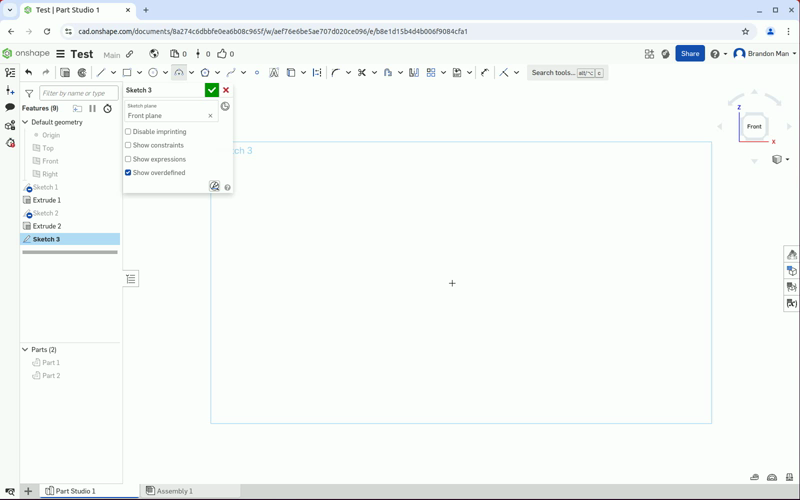
click(452, 282)
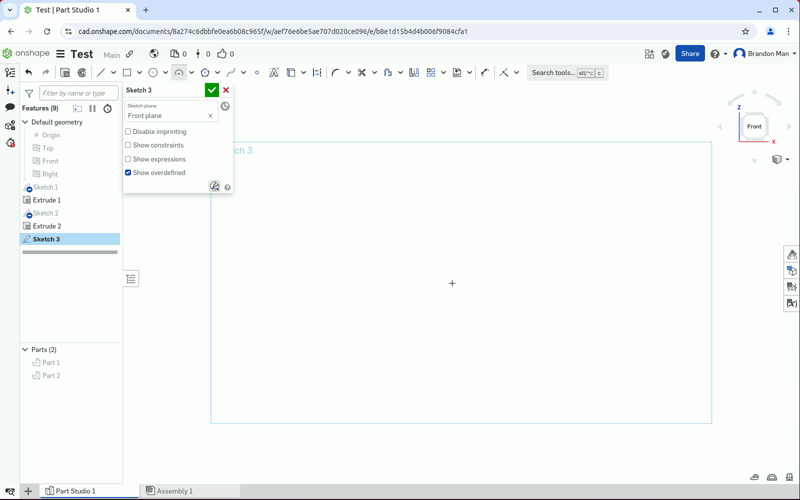
key_up(shift)
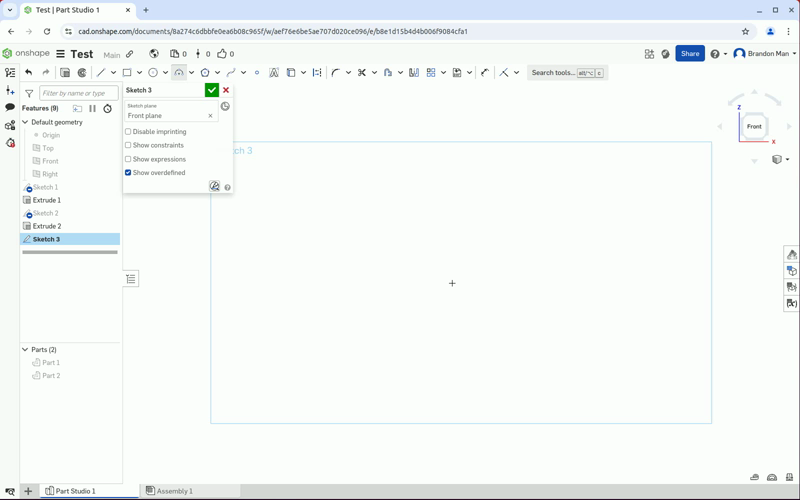
key_down(shift)
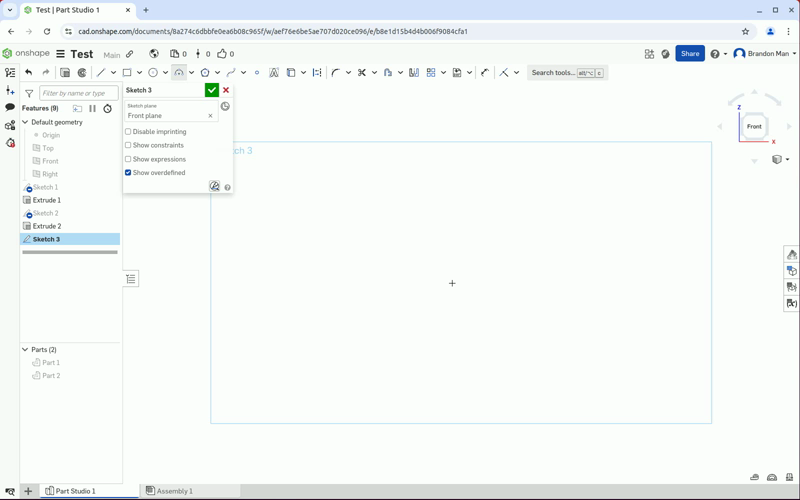
mouse_move(469, 282)
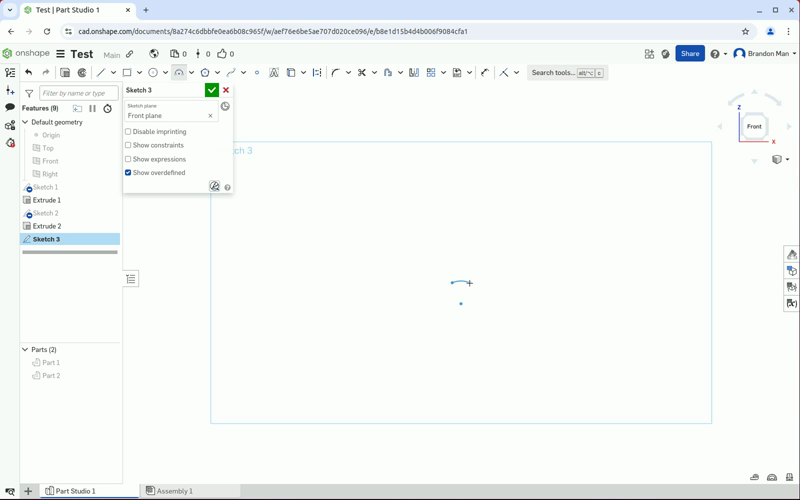
click(469, 282)
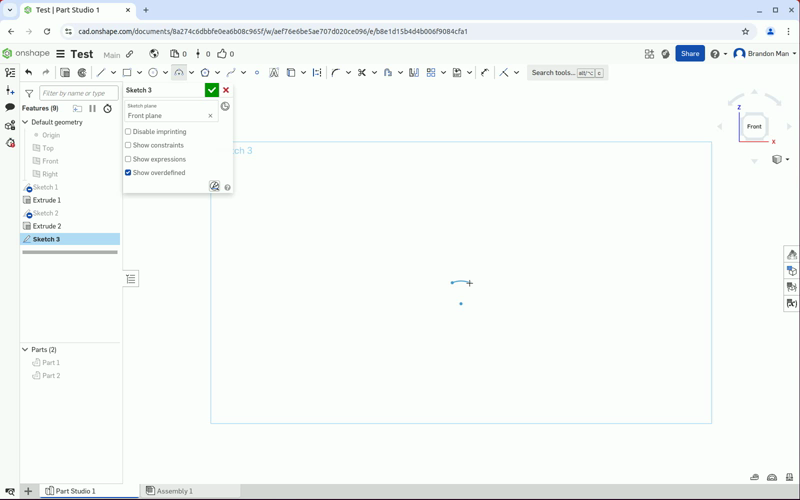
mouse_move(461, 291)
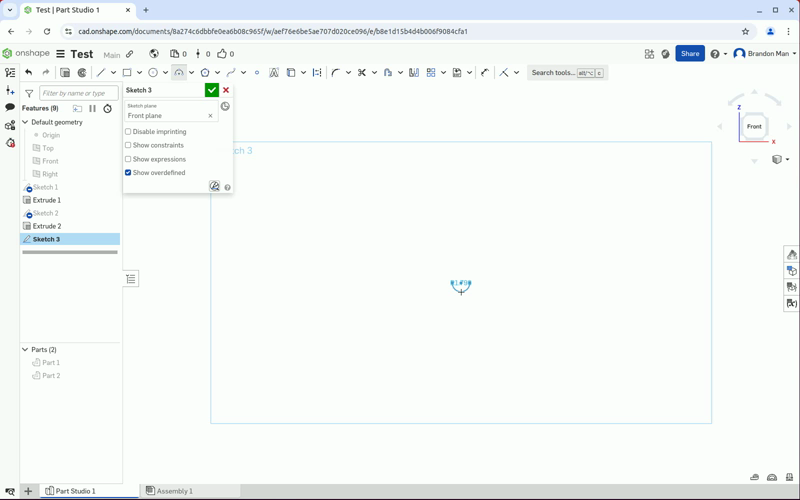
click(461, 291)
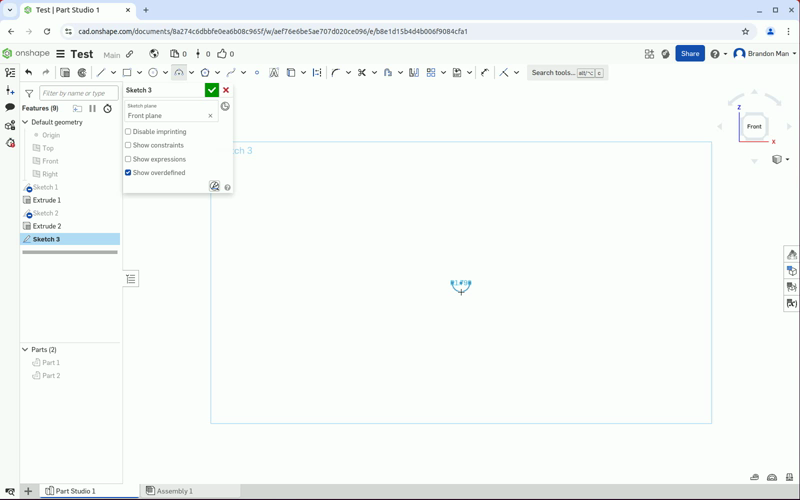
key_up(shift)
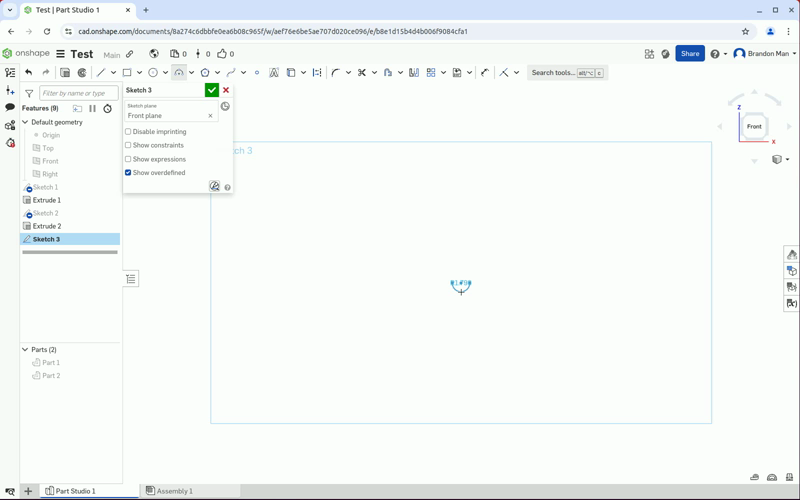
key(esc)
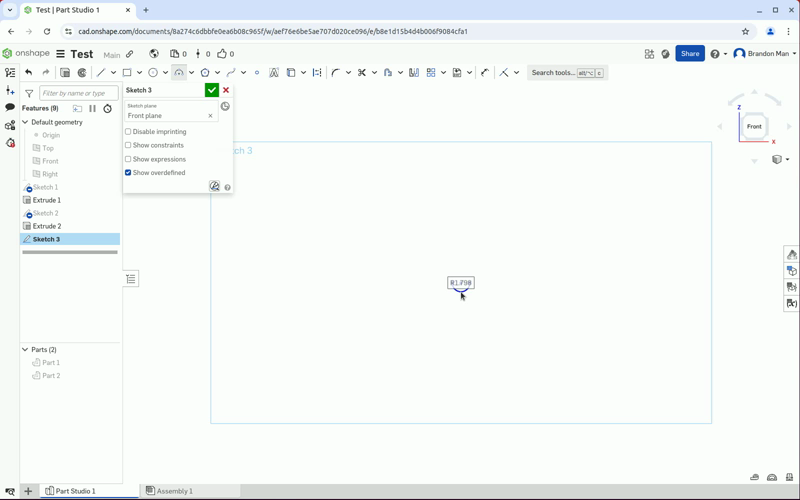
key(l)
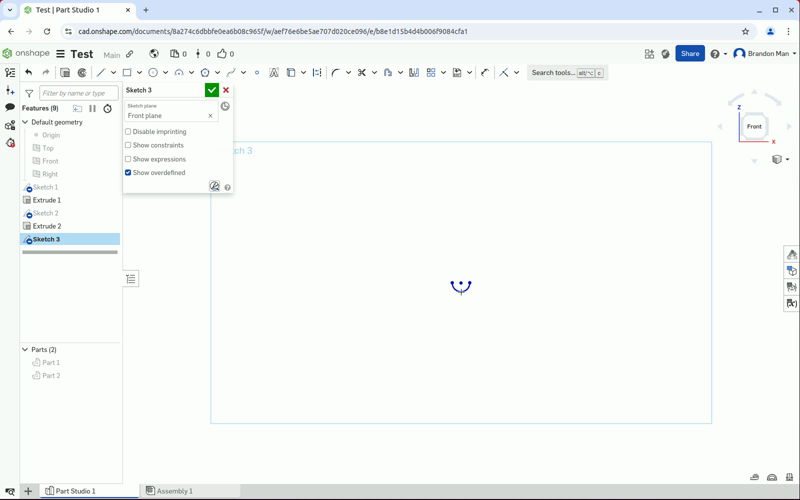
mouse_move(469, 282)
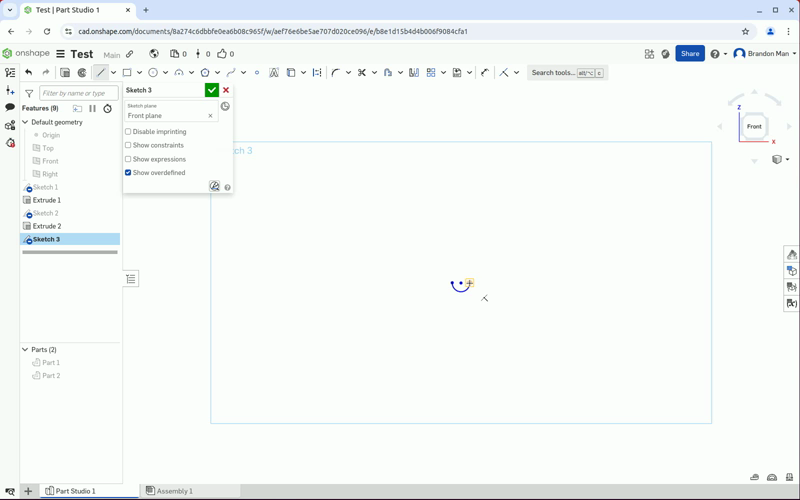
click(469, 282)
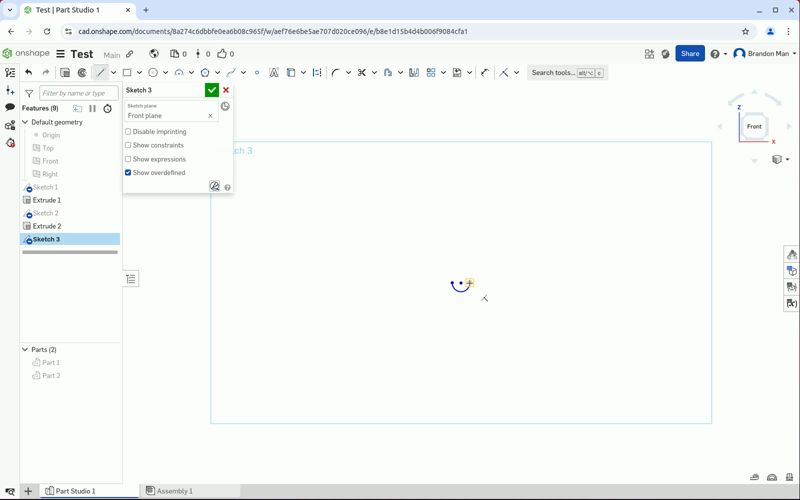
key_down(shift)
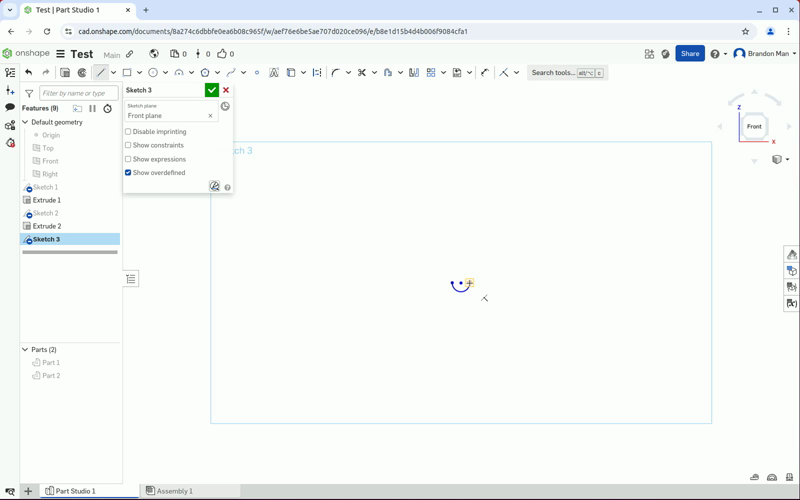
mouse_move(499, 282)
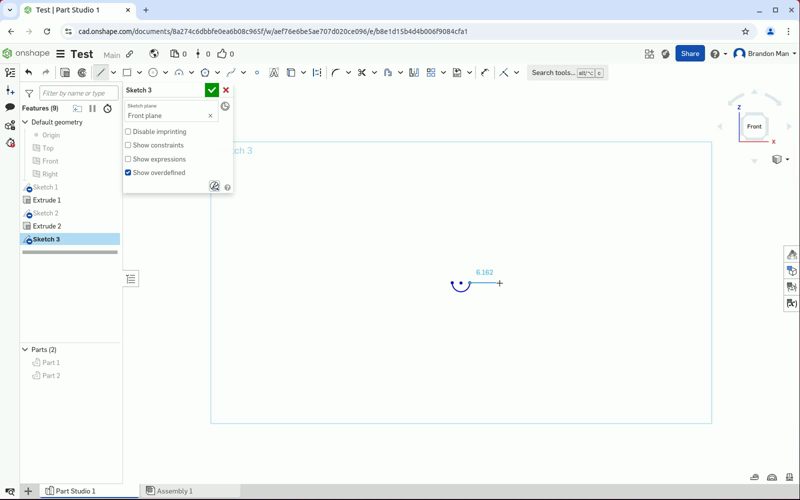
mouse_move(469, 259)
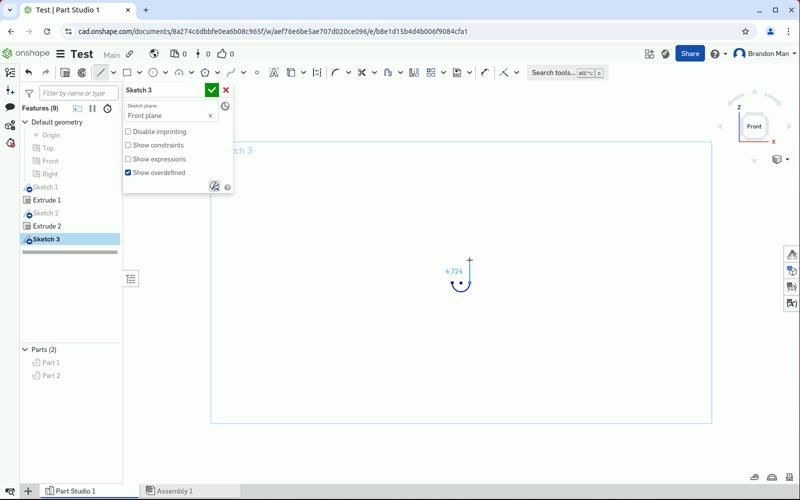
click(469, 259)
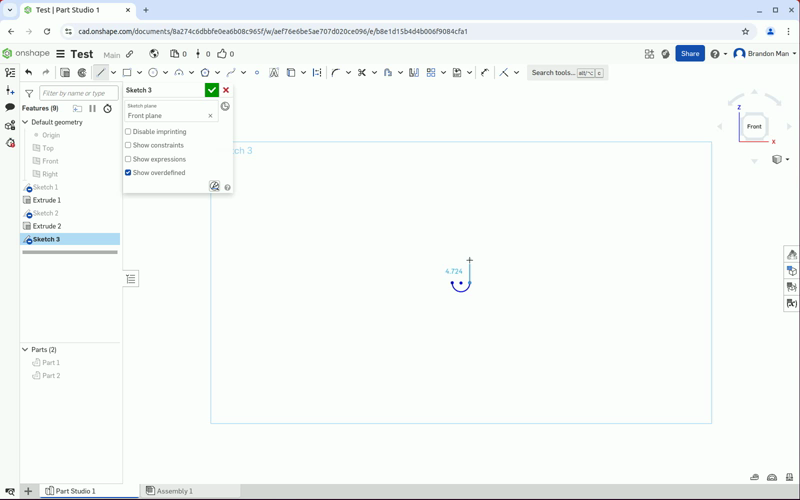
key_up(shift)
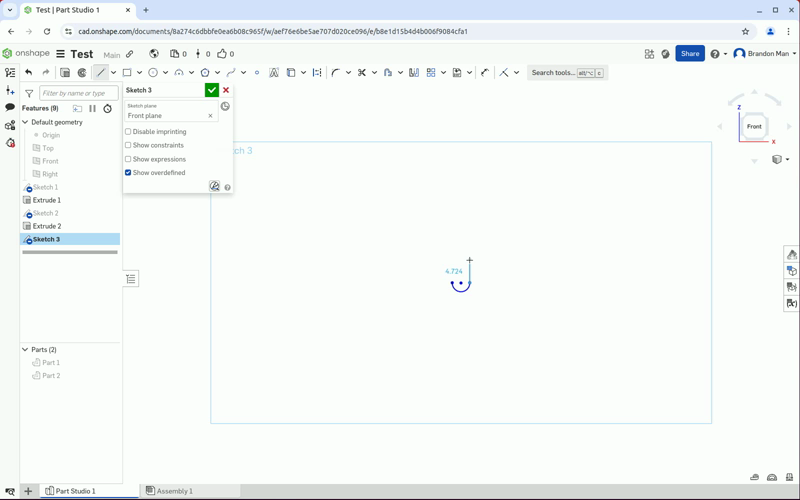
key_down(shift)
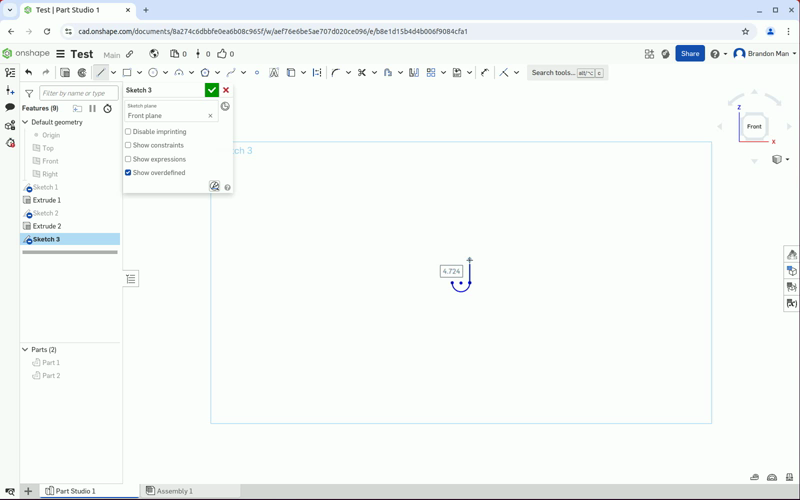
mouse_move(499, 259)
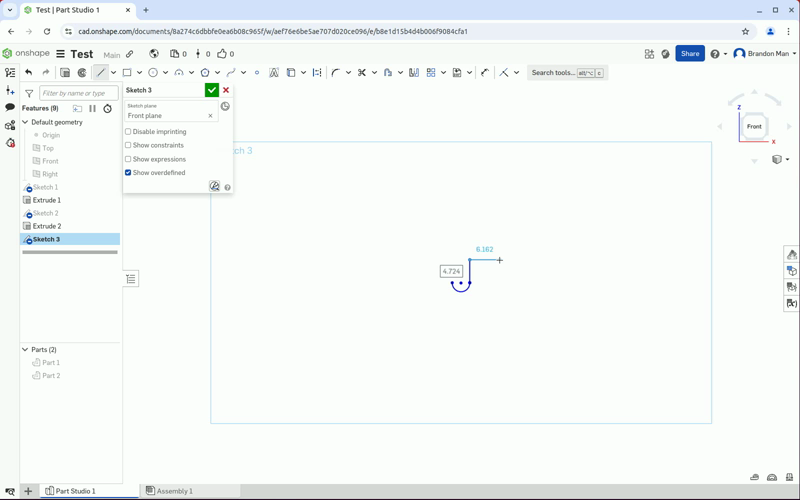
mouse_move(452, 259)
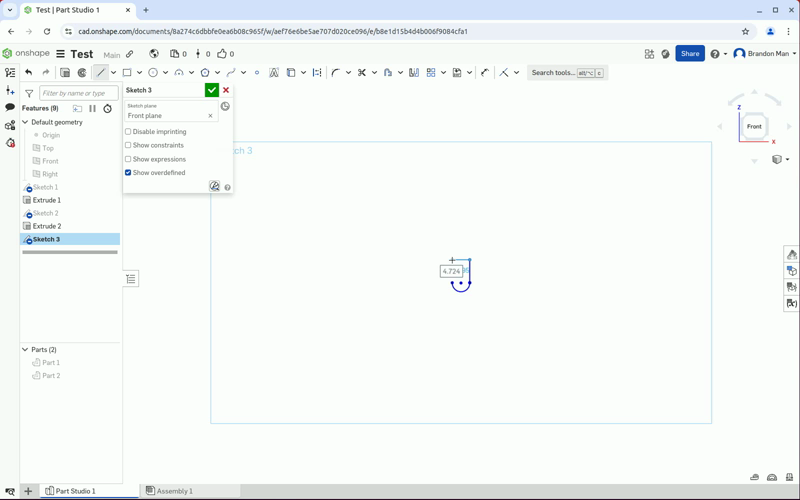
click(452, 259)
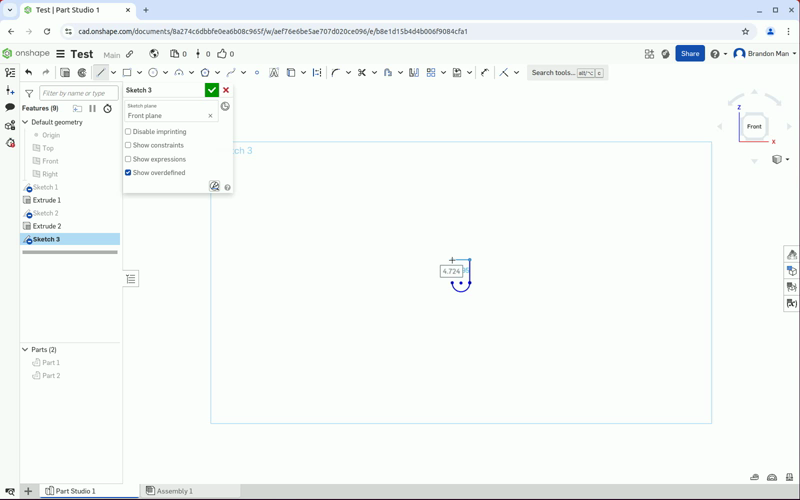
key_up(shift)
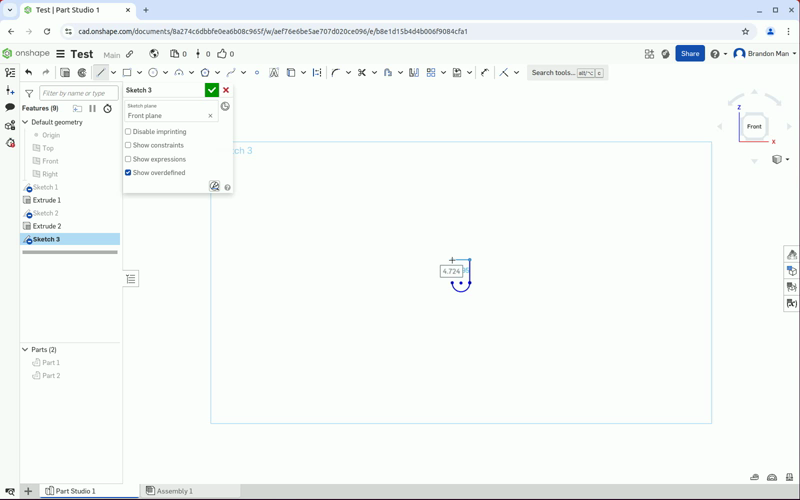
mouse_move(482, 259)
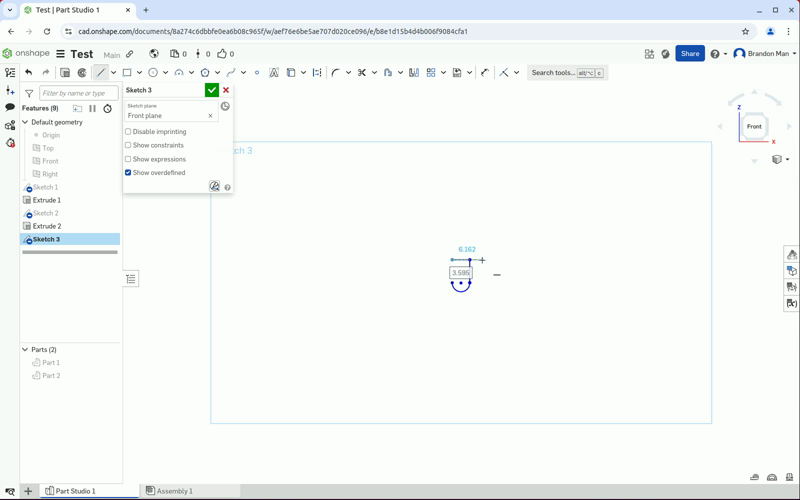
key_down(shift)
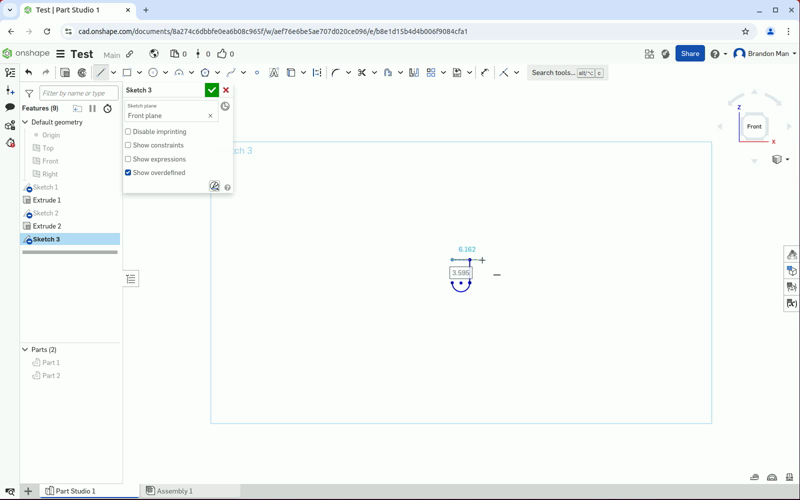
mouse_move(452, 282)
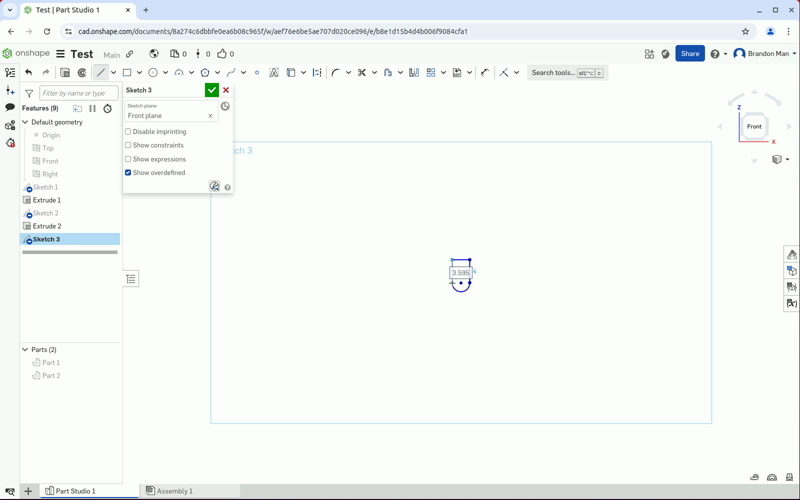
key_up(shift)
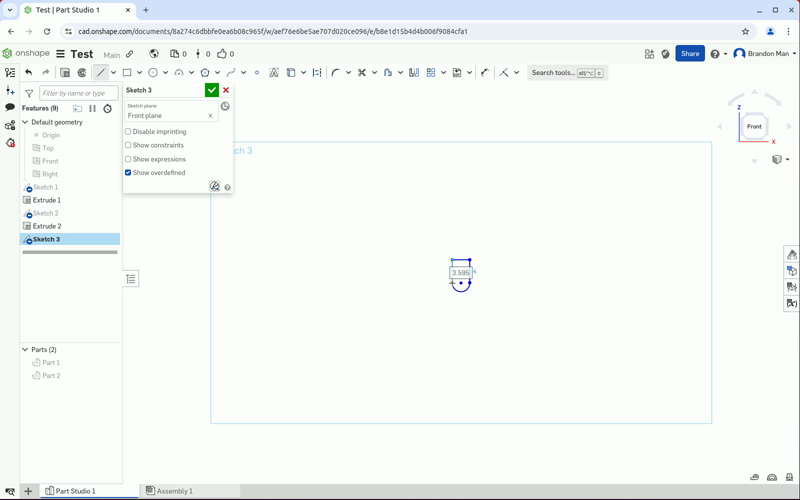
click(452, 282)
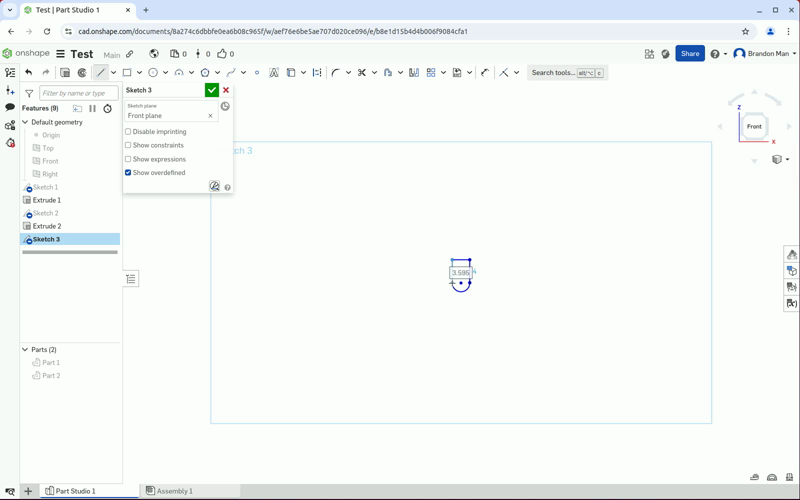
key(esc)
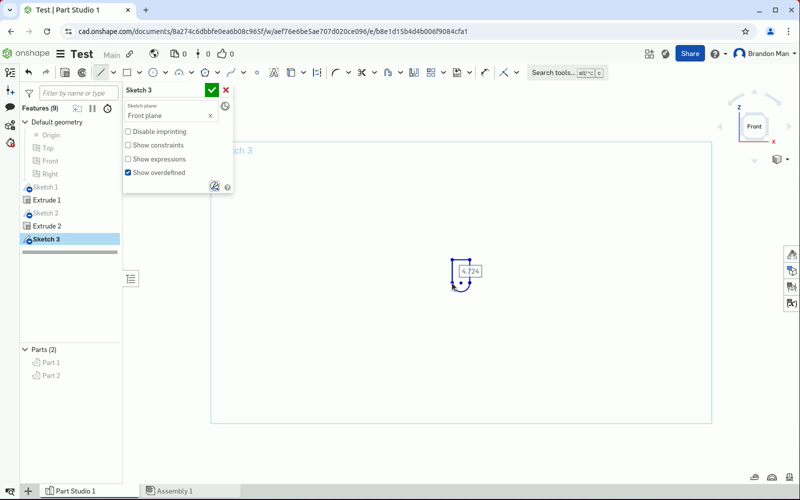
key(c)
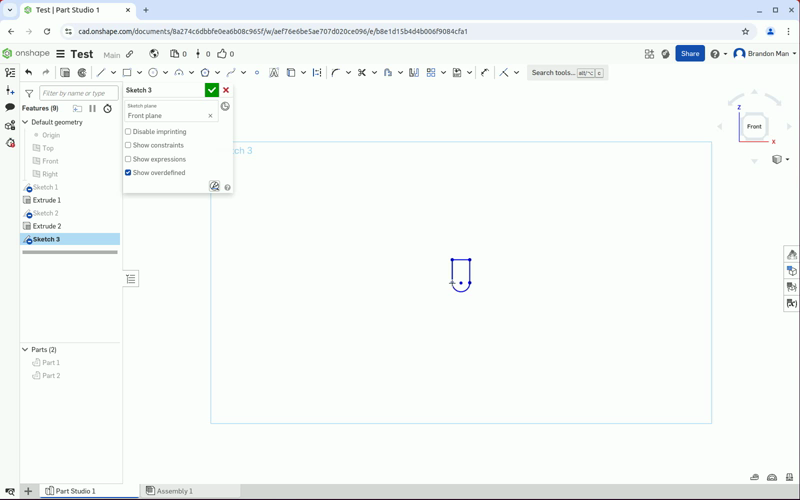
key_down(shift)
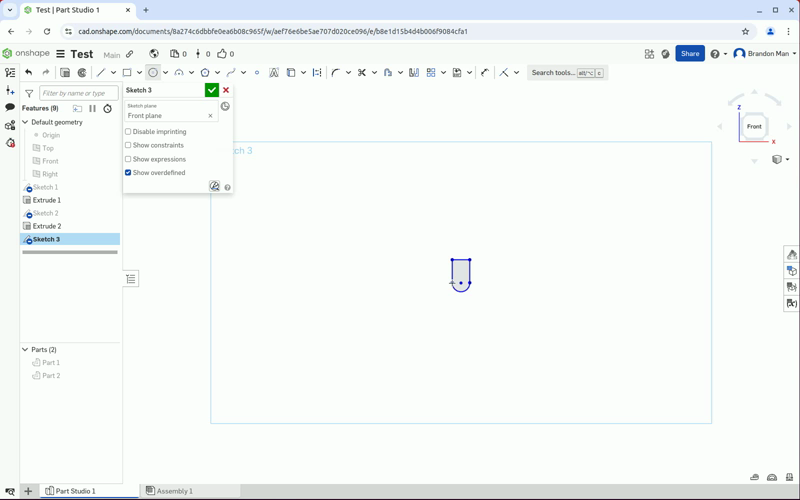
mouse_move(461, 282)
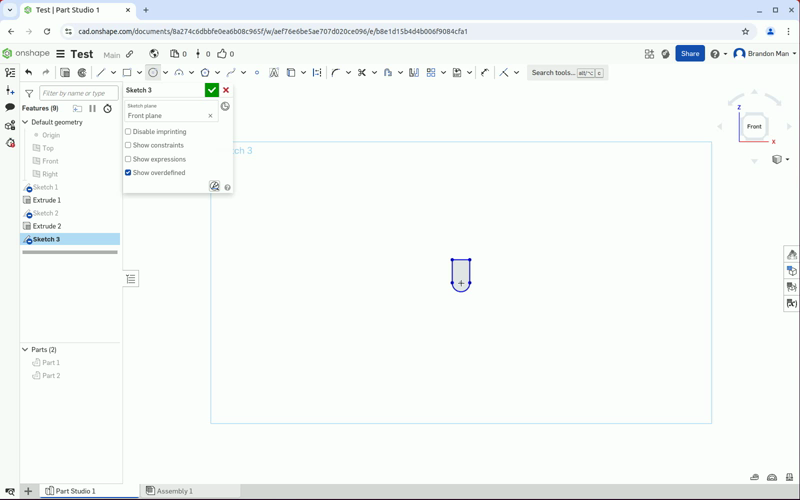
click(461, 282)
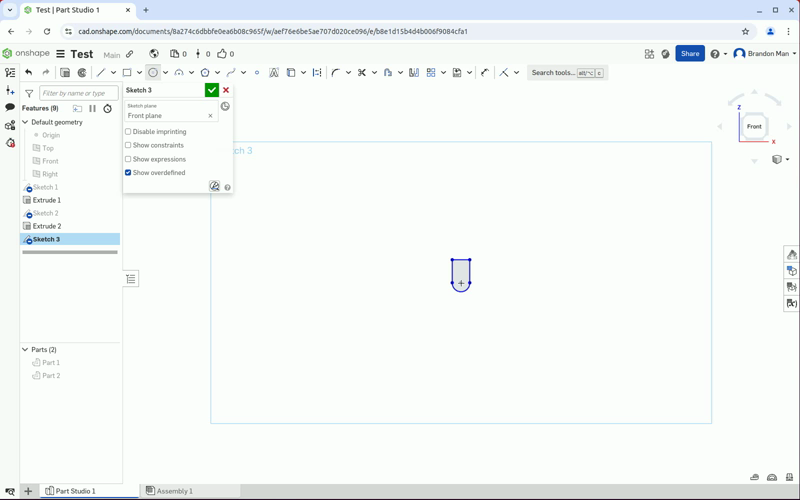
key_up(shift)
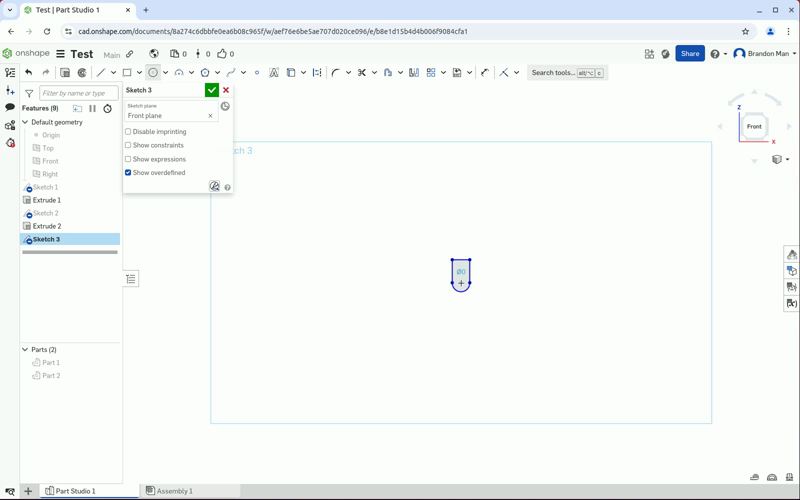
mouse_move(464, 282)
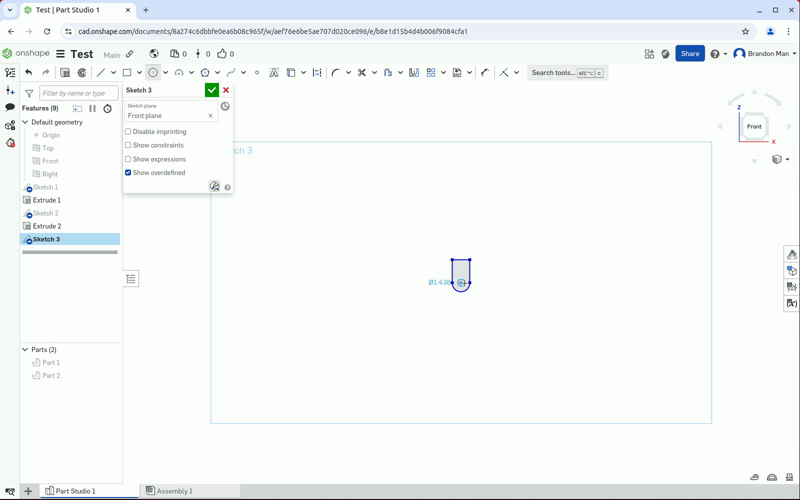
scroll(6)
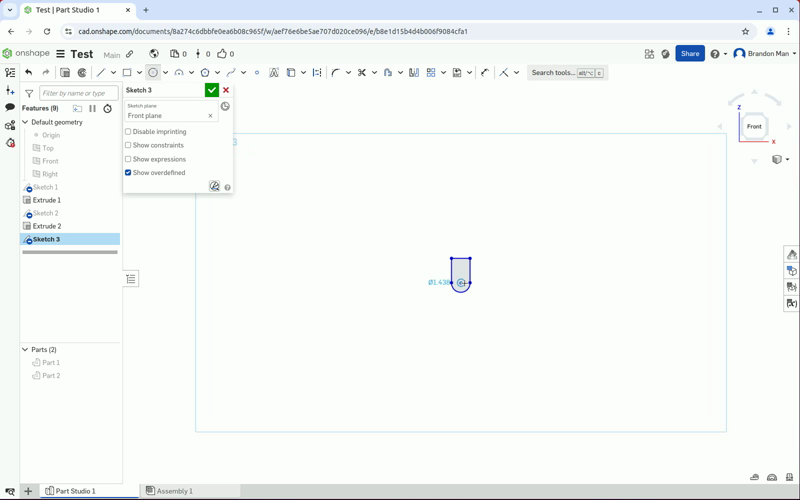
scroll(6)
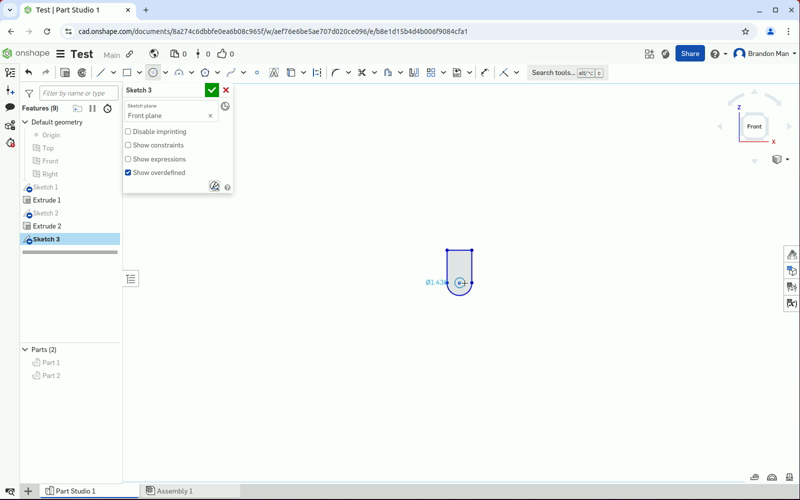
scroll(6)
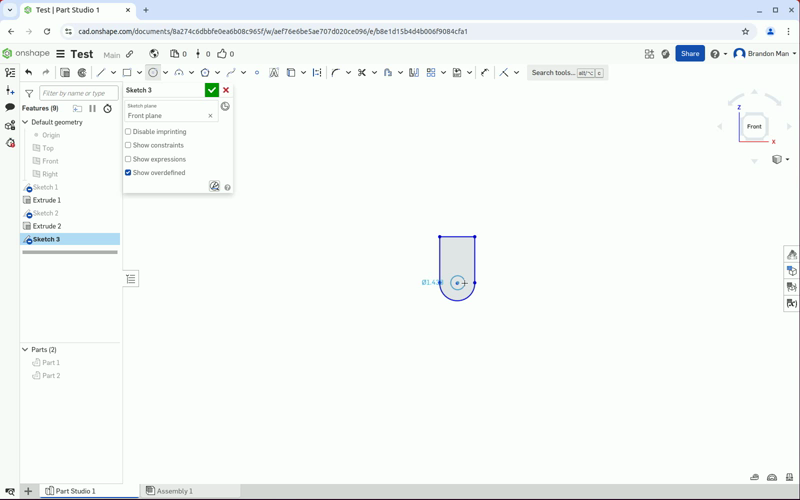
scroll(6)
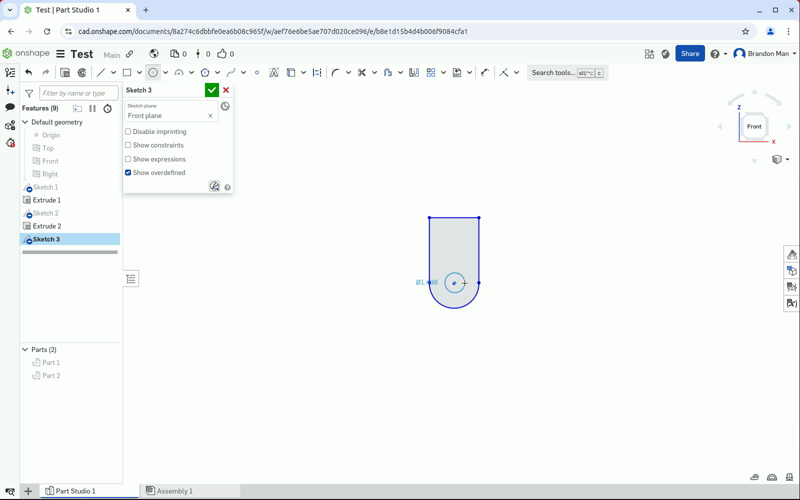
scroll(6)
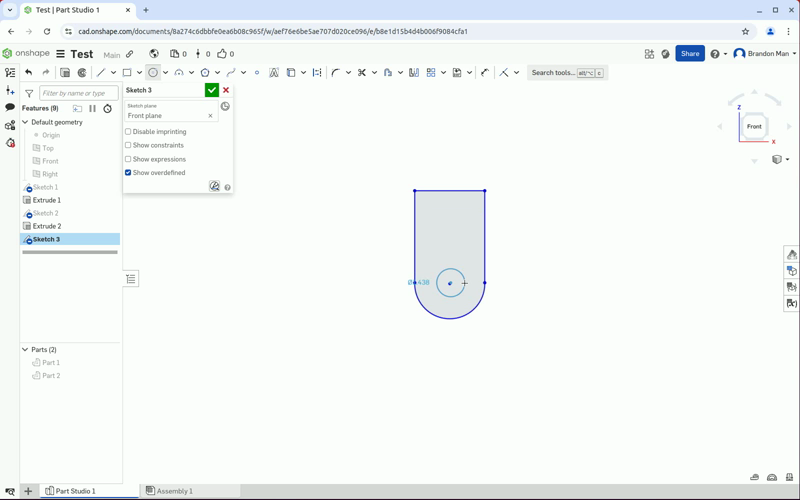
scroll(6)
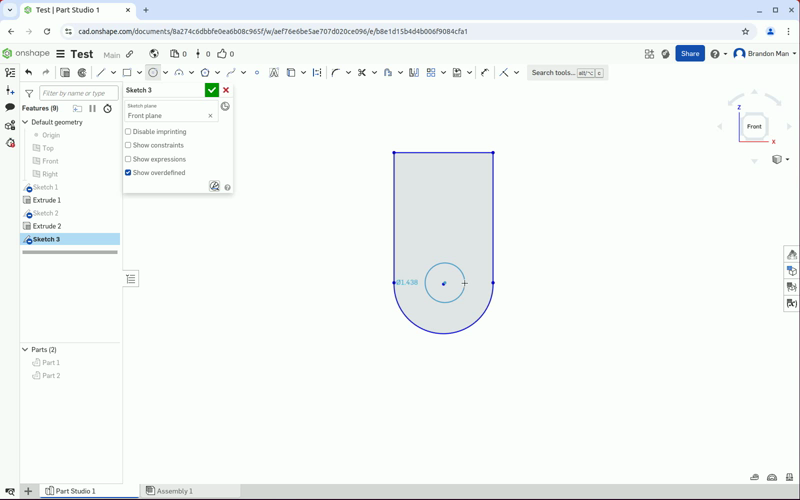
scroll(6)
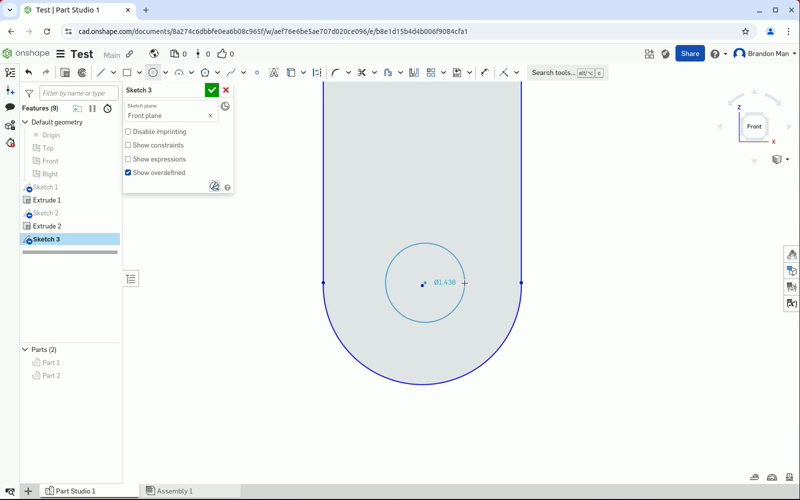
click(464, 282)
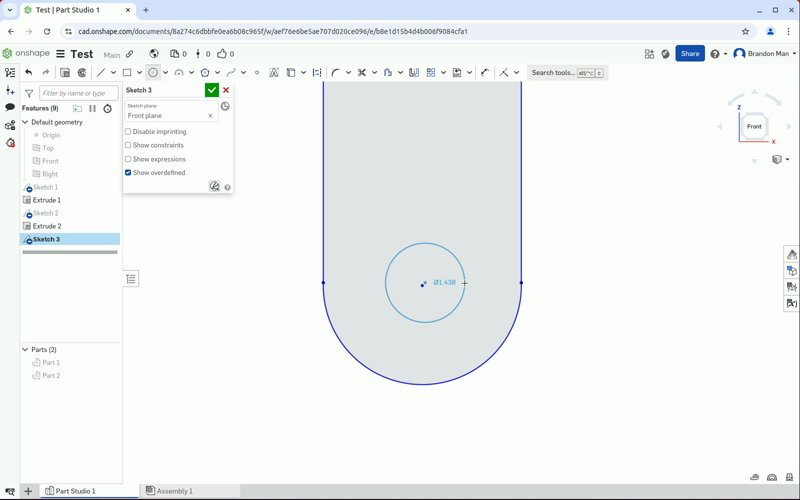
scroll(-6)
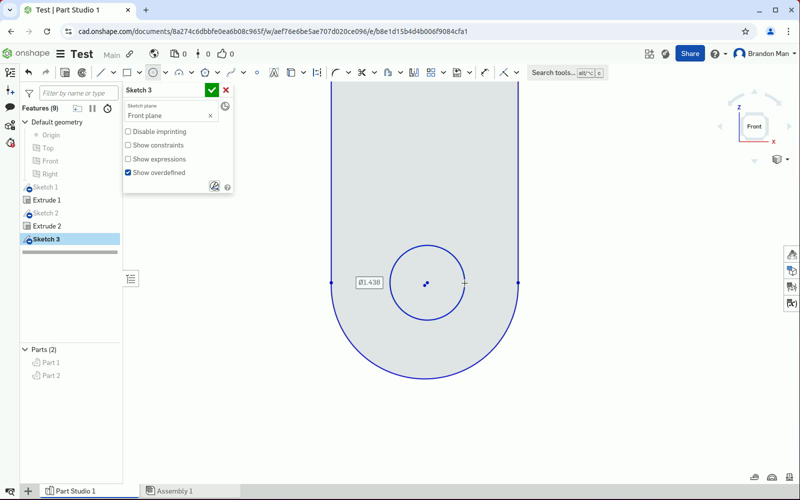
scroll(-6)
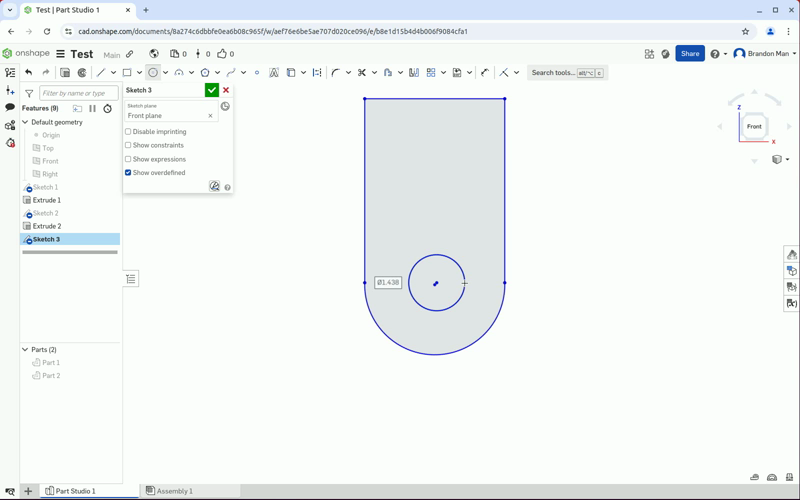
scroll(-6)
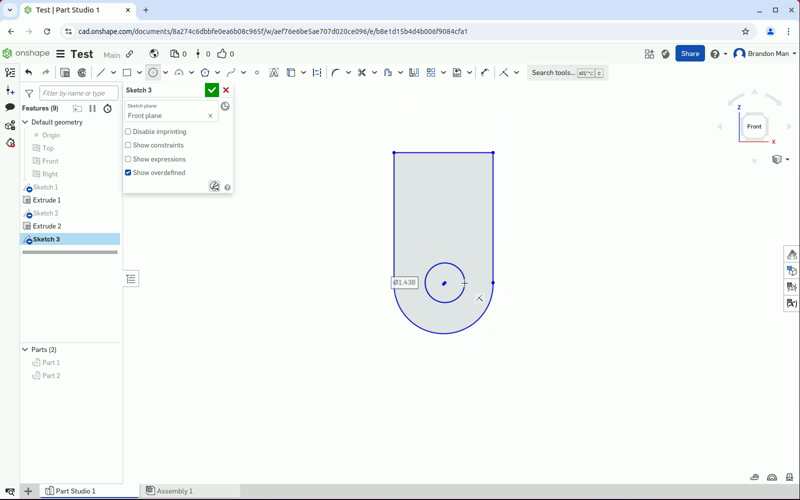
scroll(-6)
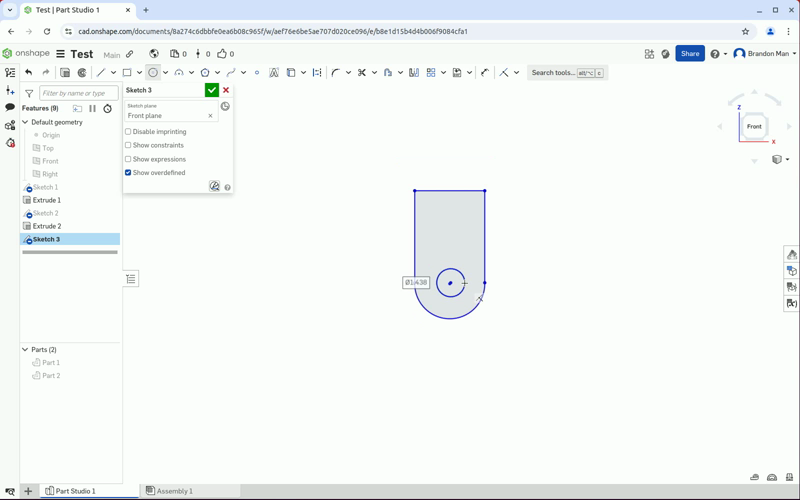
scroll(-6)
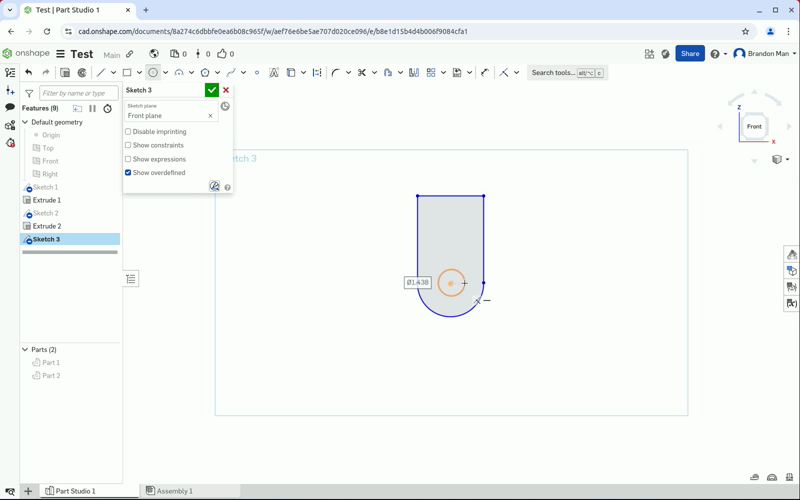
scroll(-6)
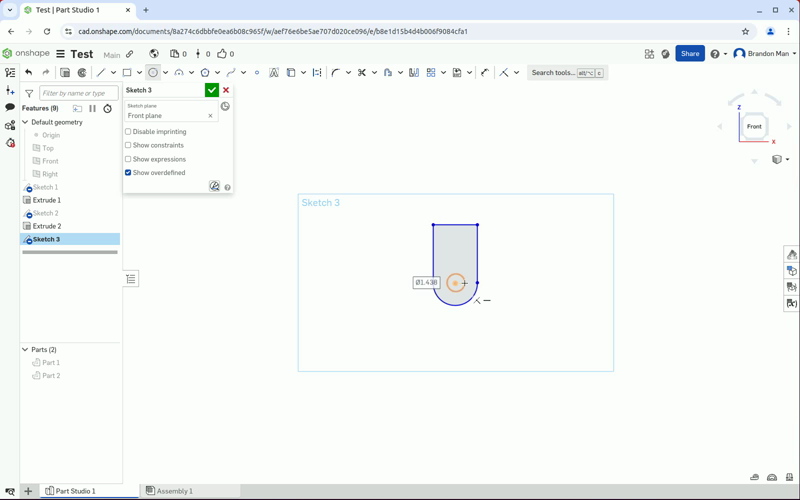
scroll(-6)
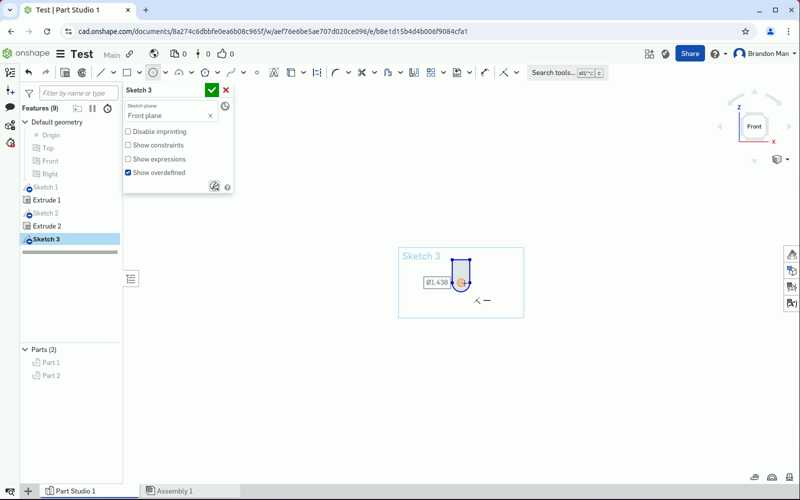
key(esc)
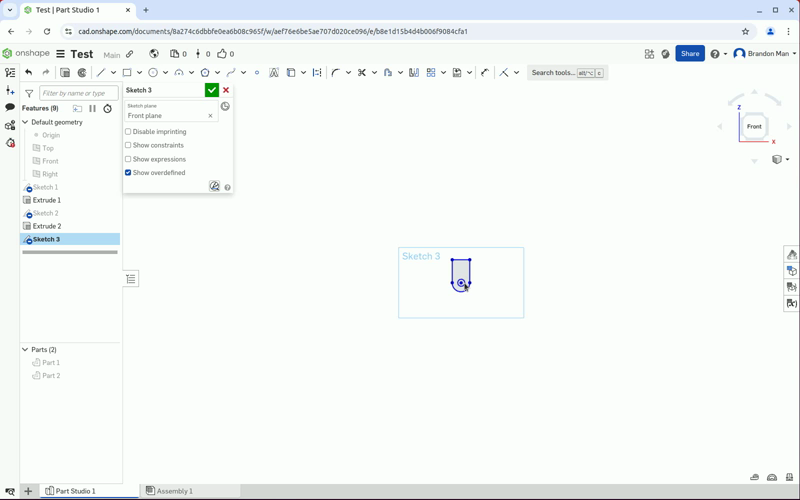
mouse_move(457, 266)
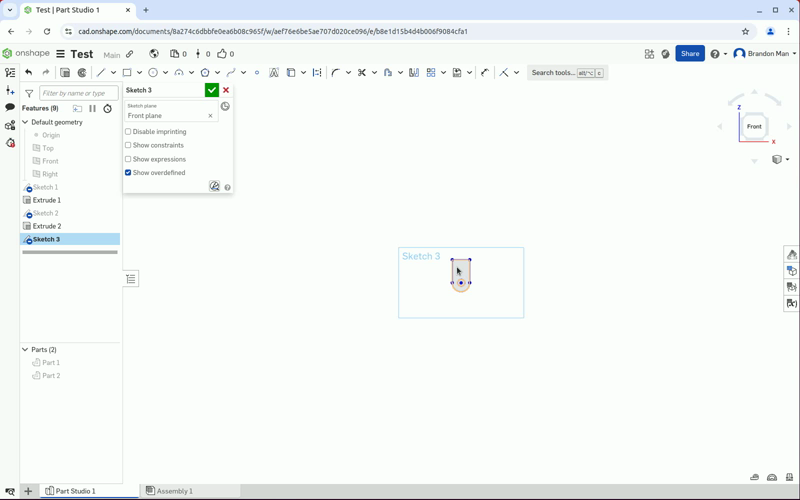
scroll(6)
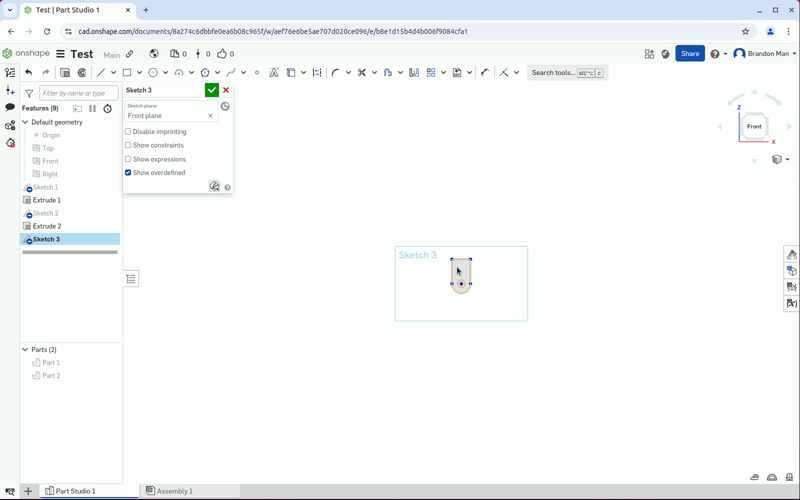
scroll(6)
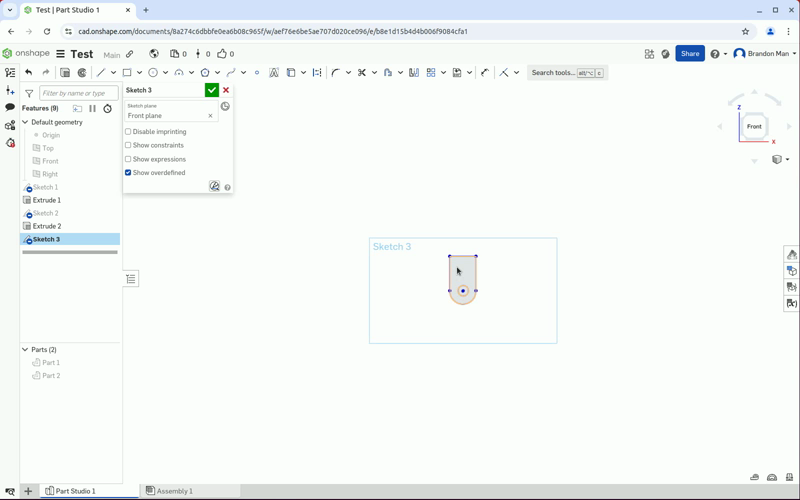
scroll(6)
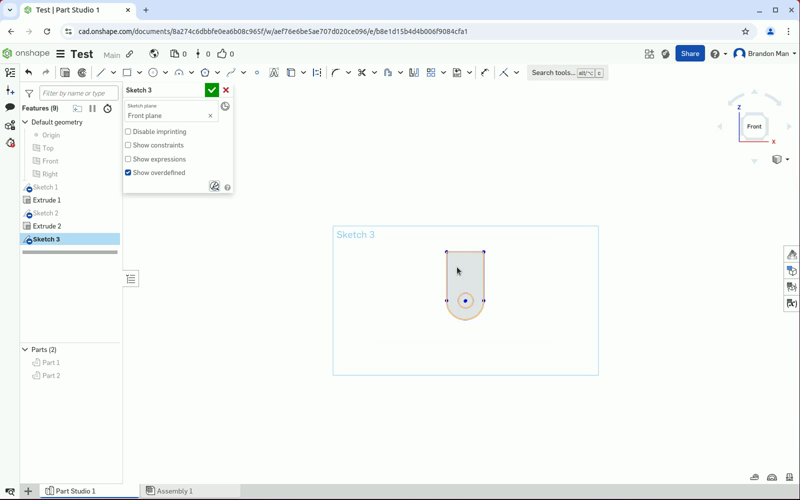
scroll(6)
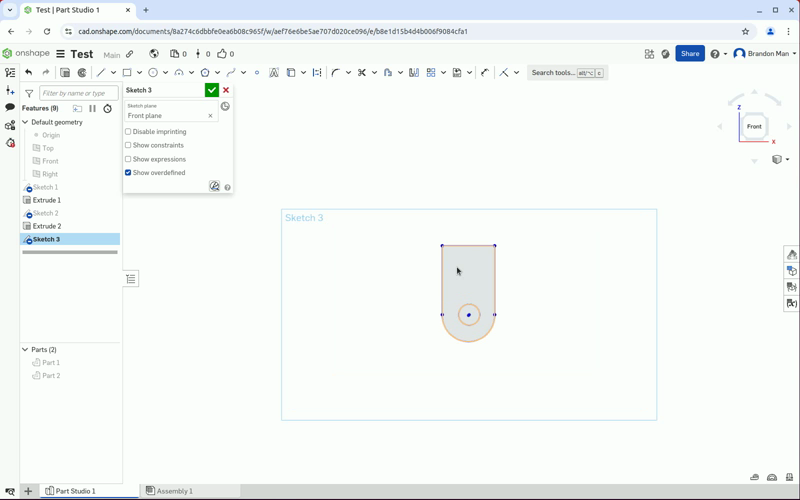
scroll(6)
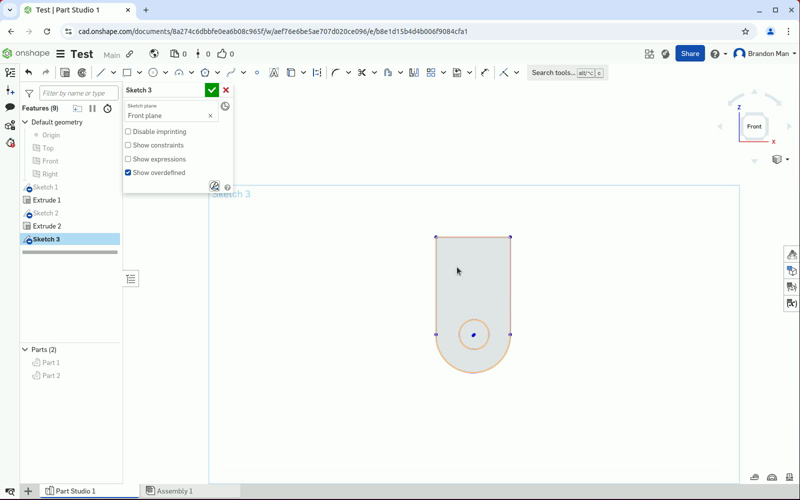
scroll(6)
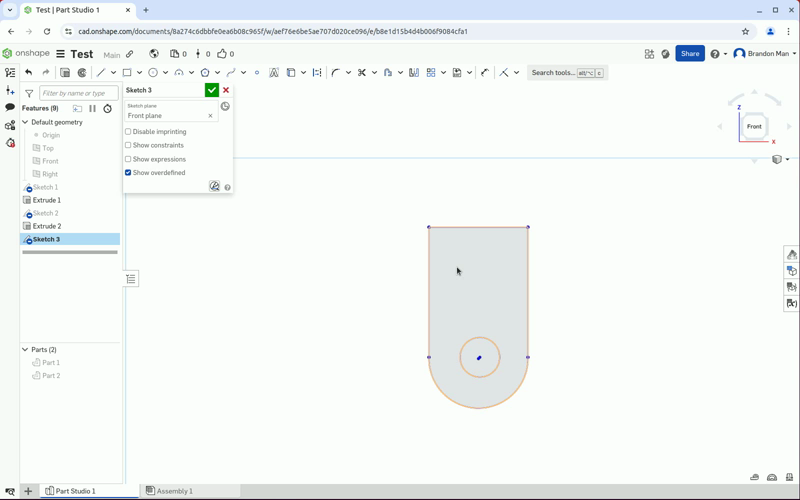
scroll(6)
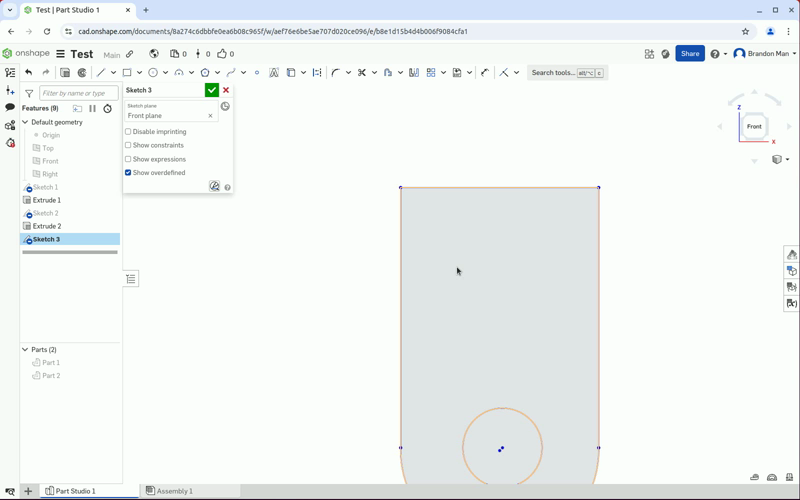
click(457, 266)
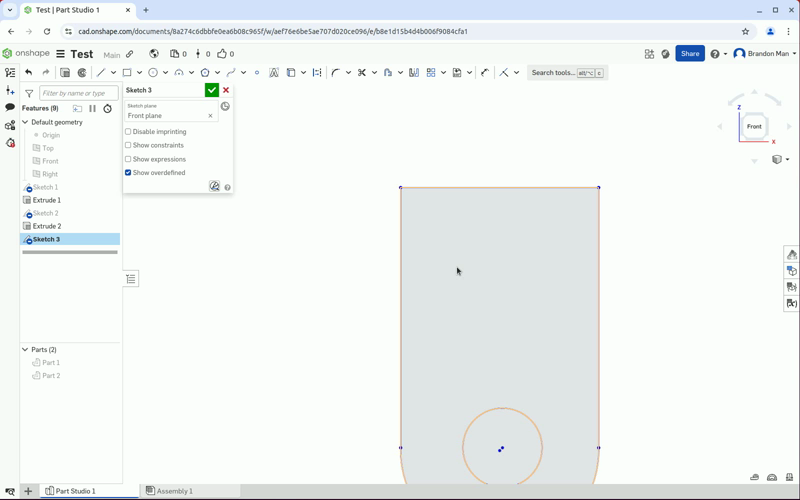
scroll(-6)
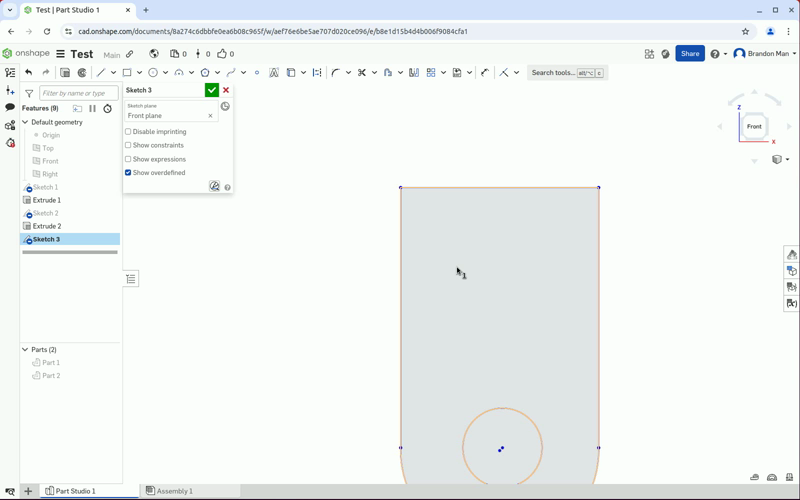
scroll(-6)
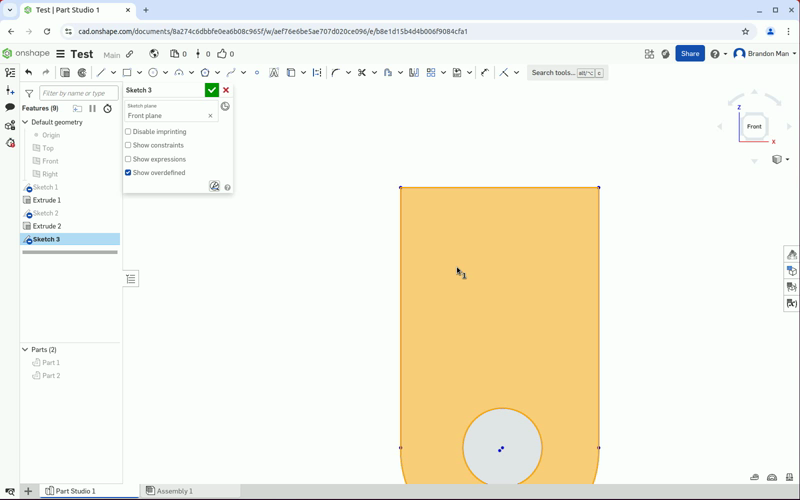
scroll(-6)
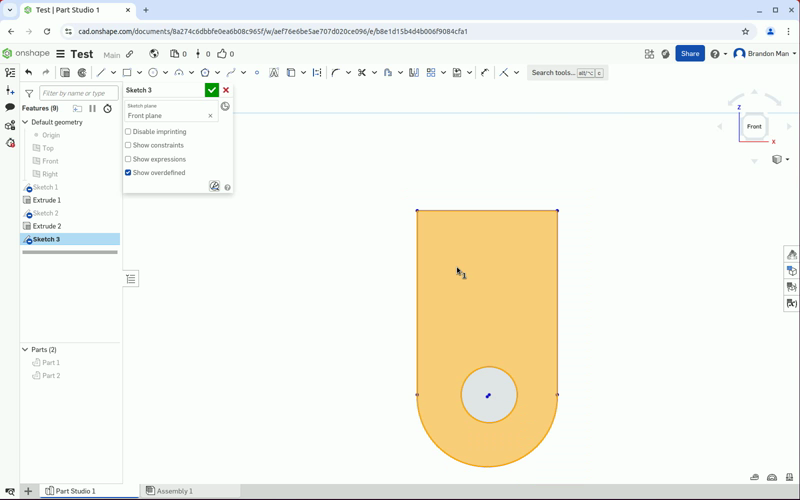
scroll(-6)
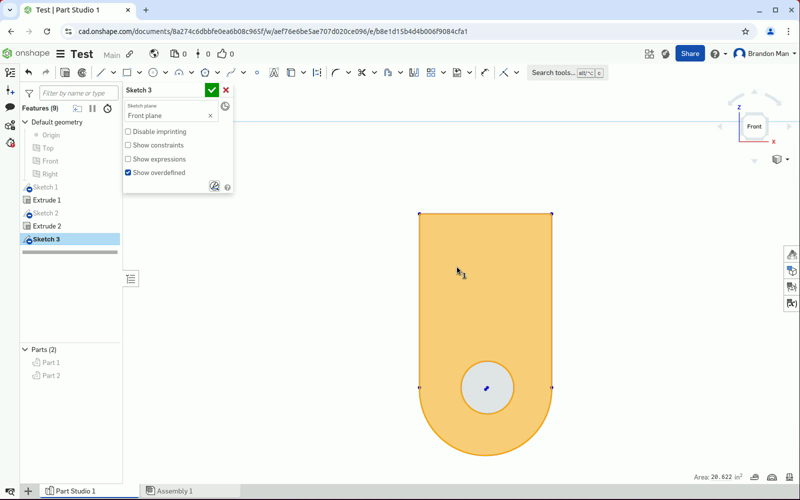
scroll(-6)
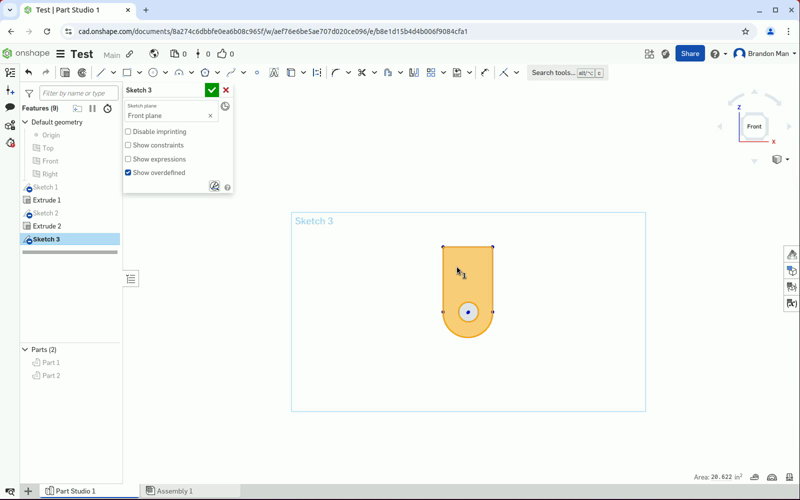
scroll(-6)
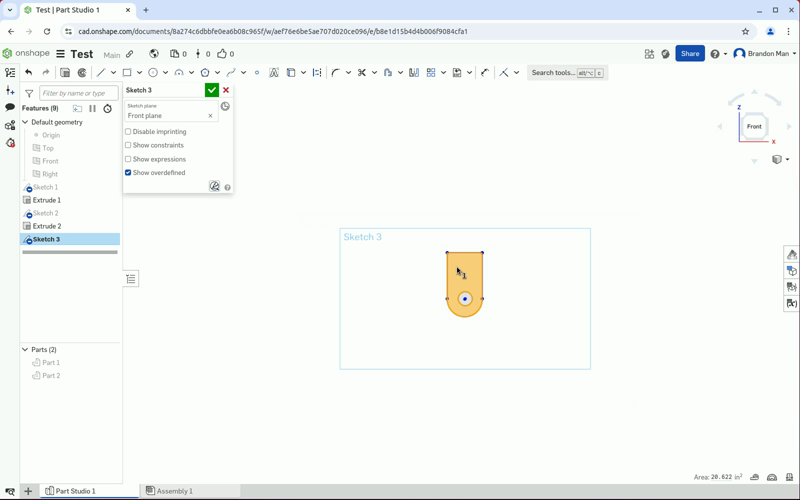
scroll(-6)
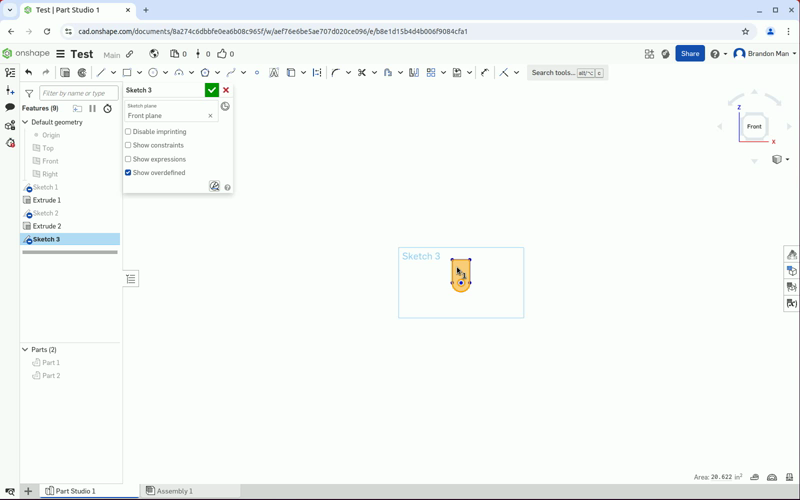
mouse_move(73, 352)
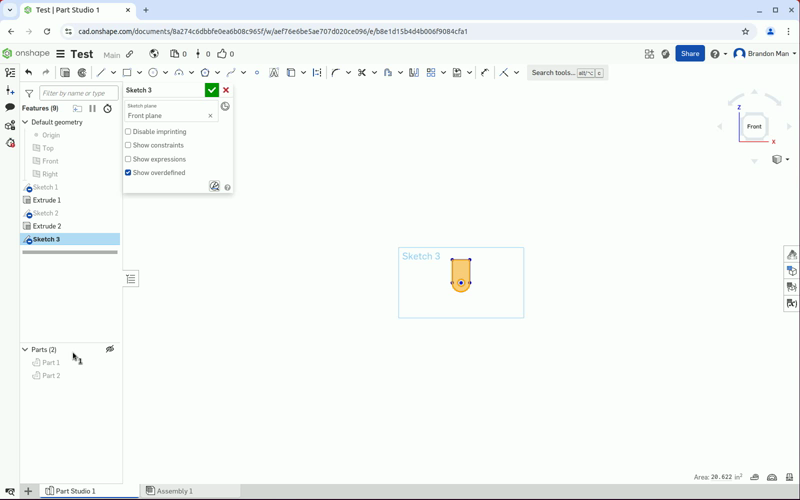
key(shift+y)
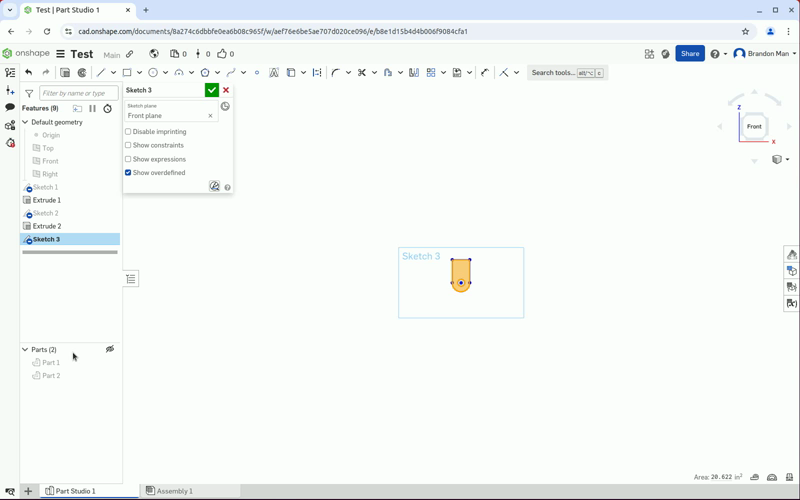
key(shift+e)
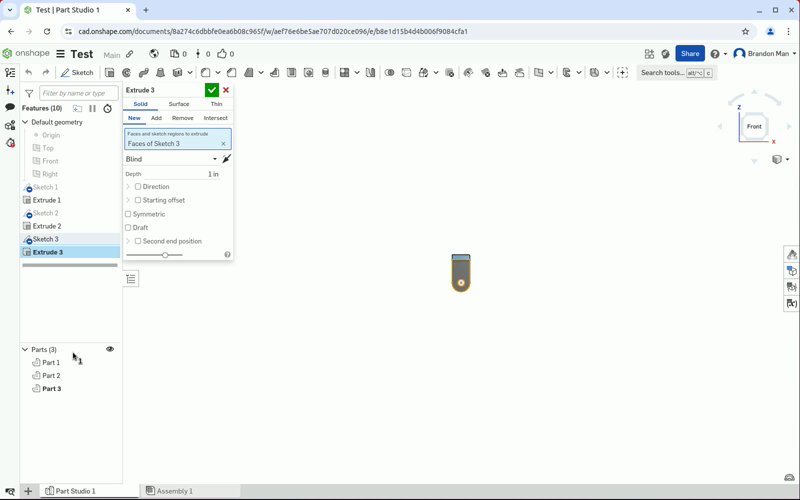
mouse_move(143, 106)
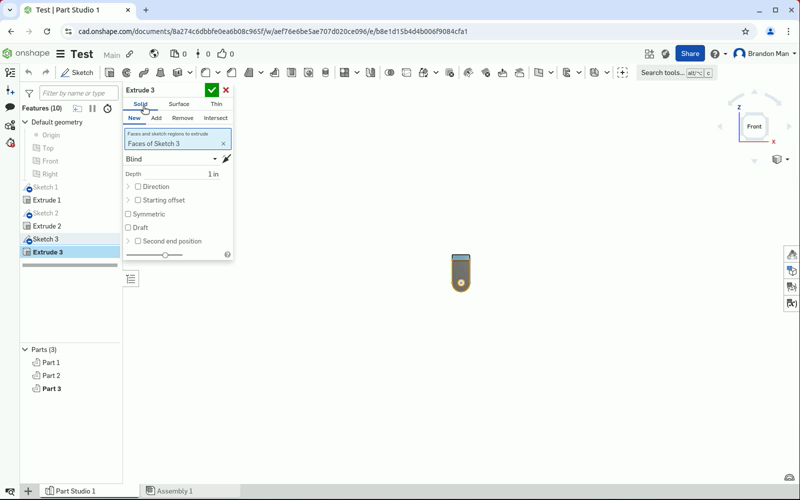
click(143, 106)
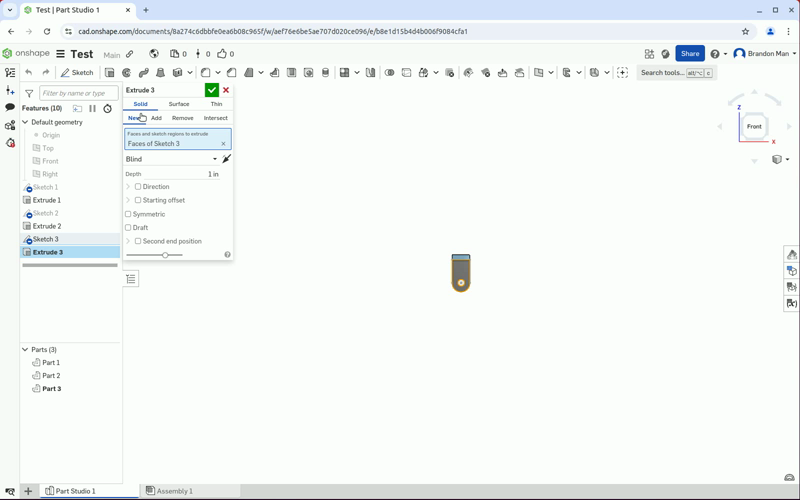
mouse_move(137, 120)
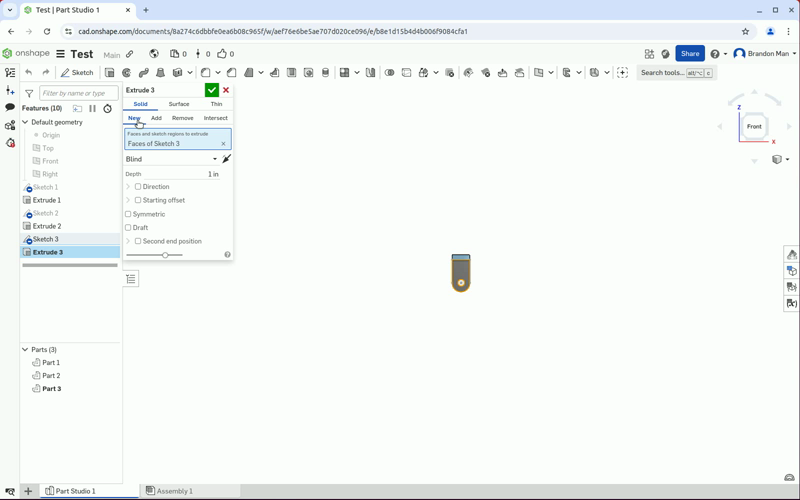
click(137, 120)
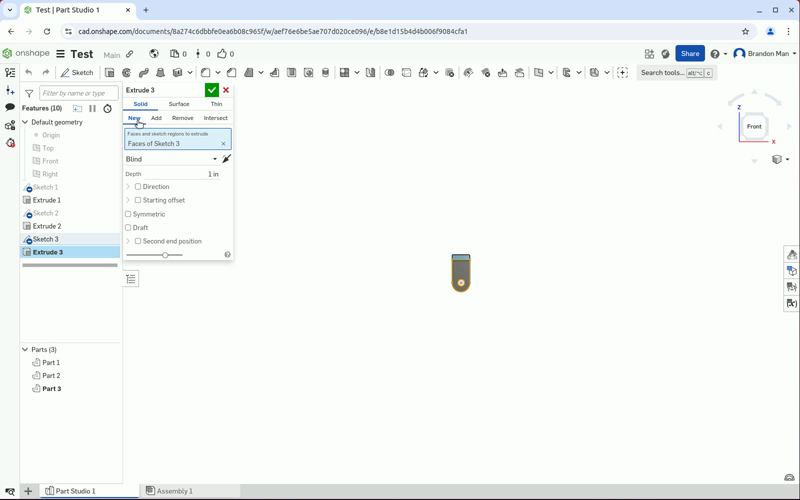
key(tab, 4)
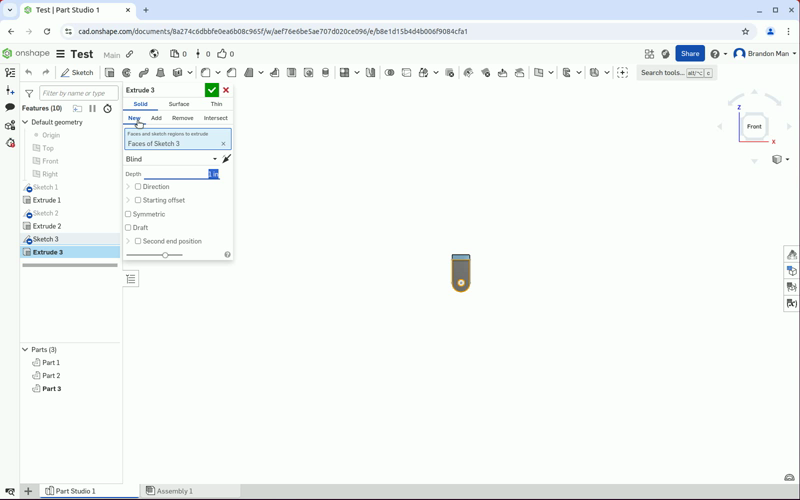
text(23.108)
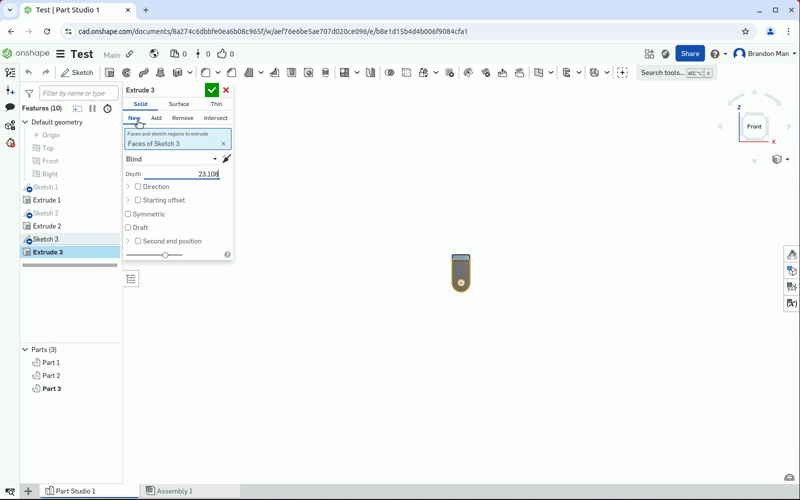
key(tab, 3)
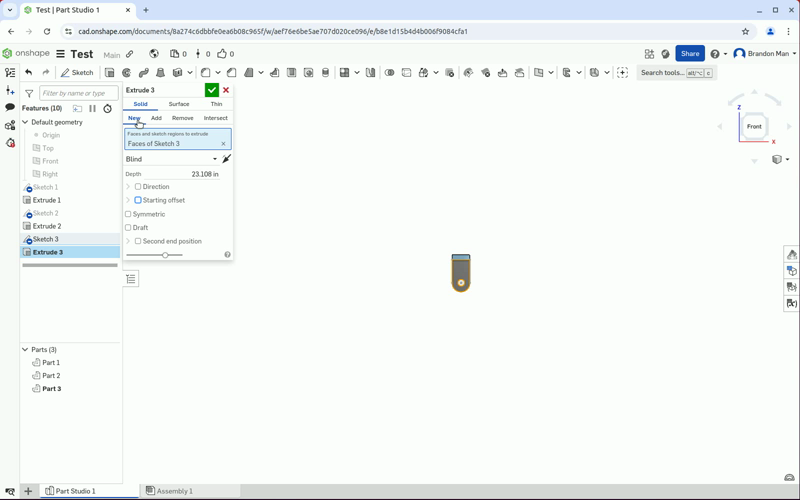
key(tab, 2)
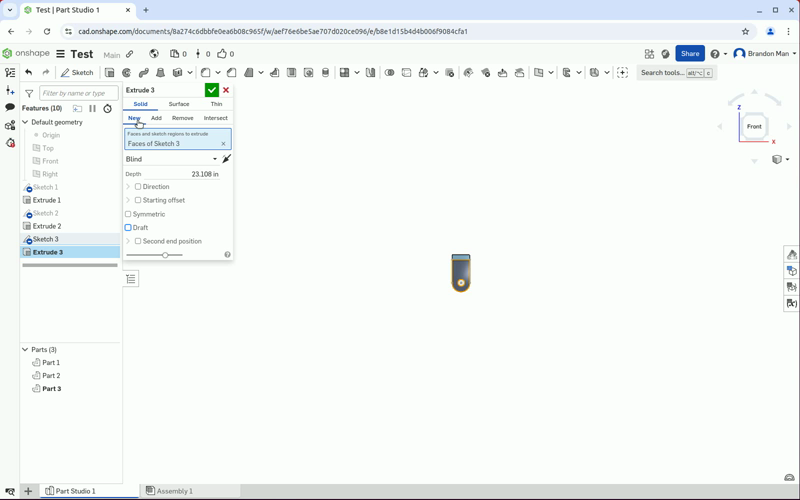
key(space)
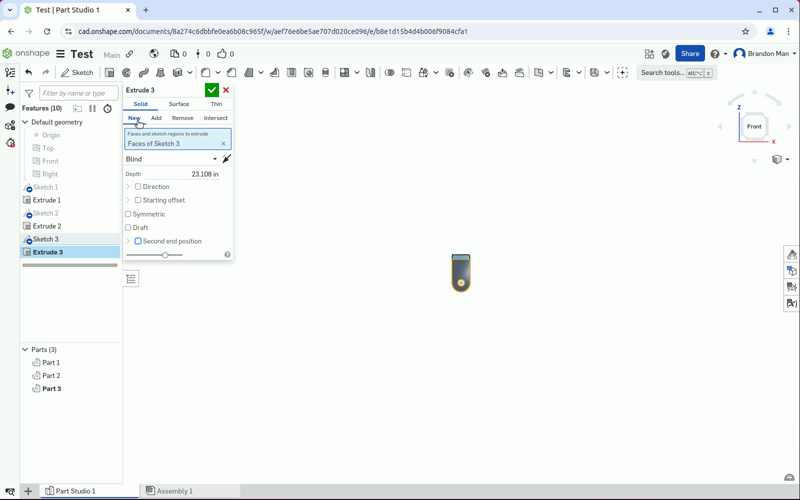
key(tab, 3)
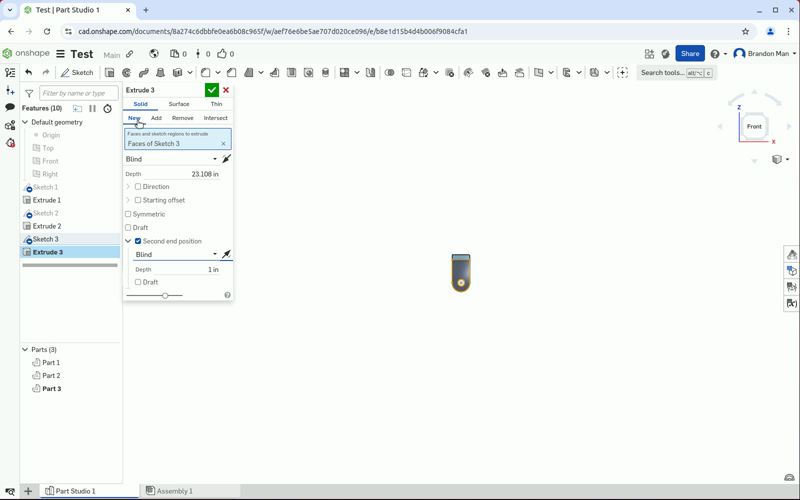
text(21.664)
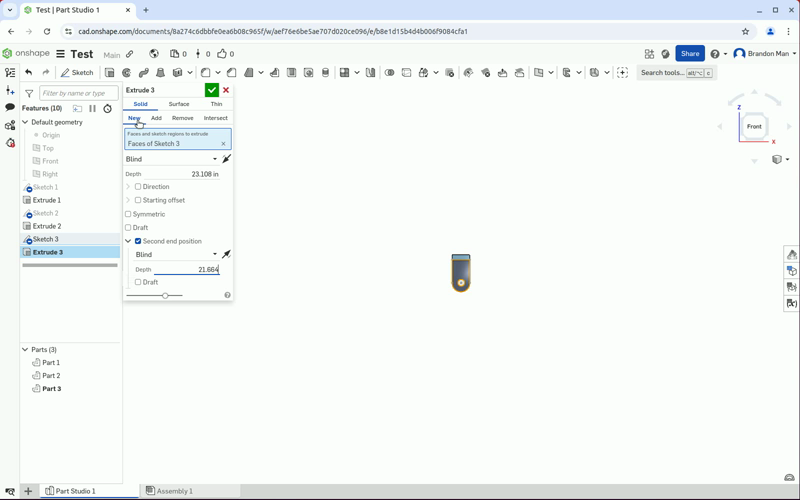
key(enter)
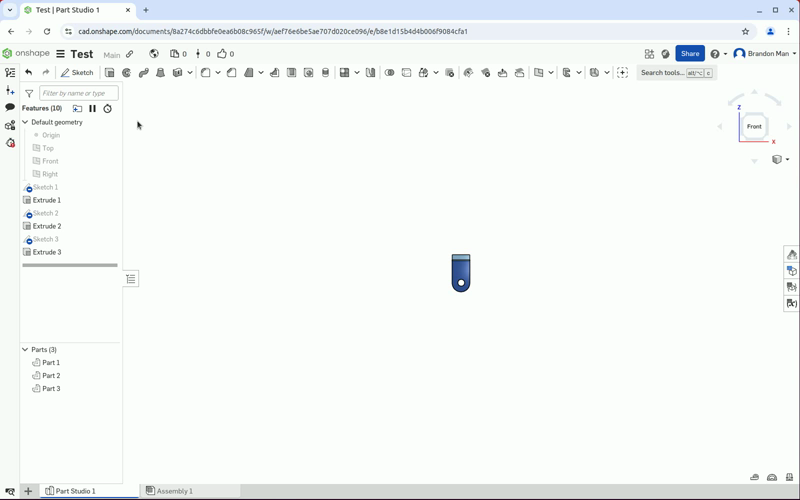
key(shift+h)
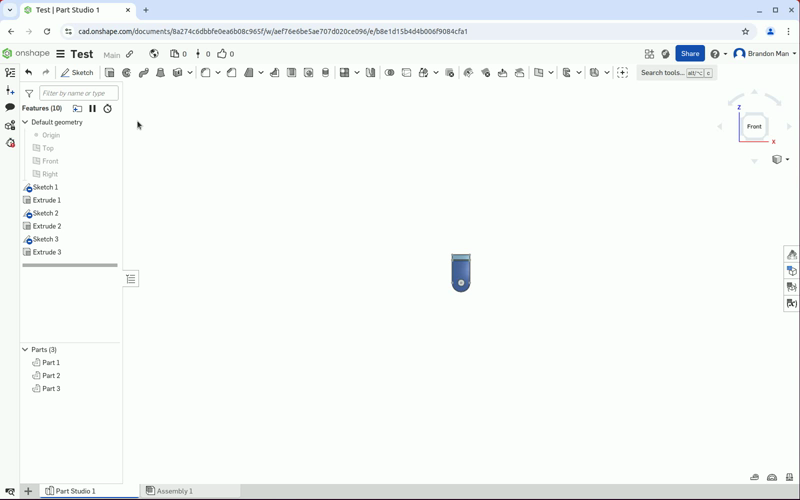
key(shift+h)
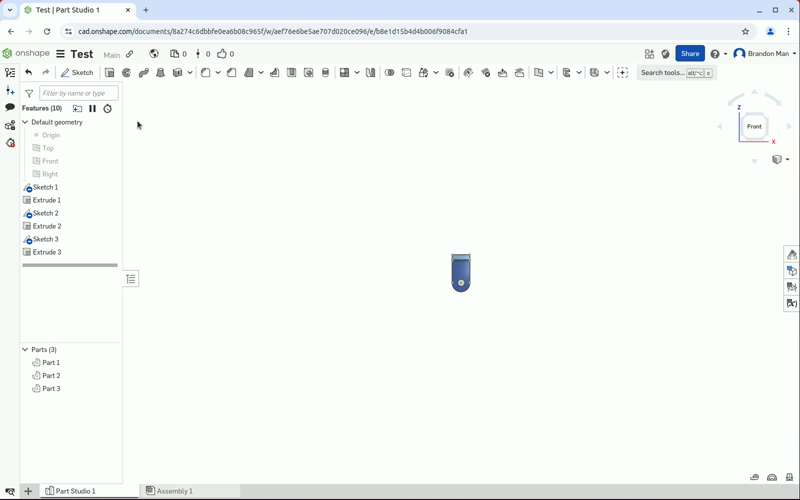
key(shift+7)
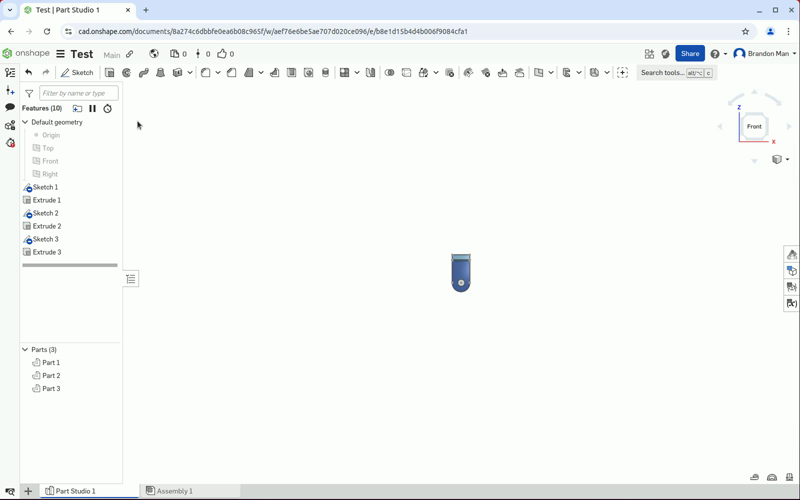
key(left, 2)
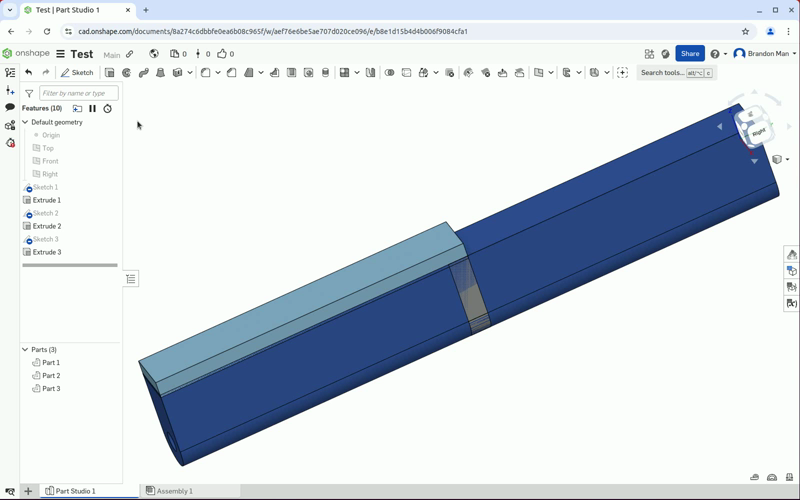
key(down, 2)
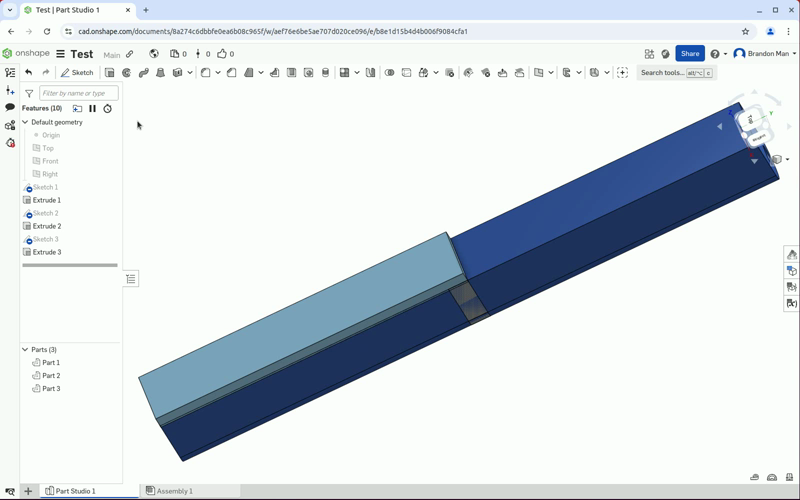
key(up, 2)
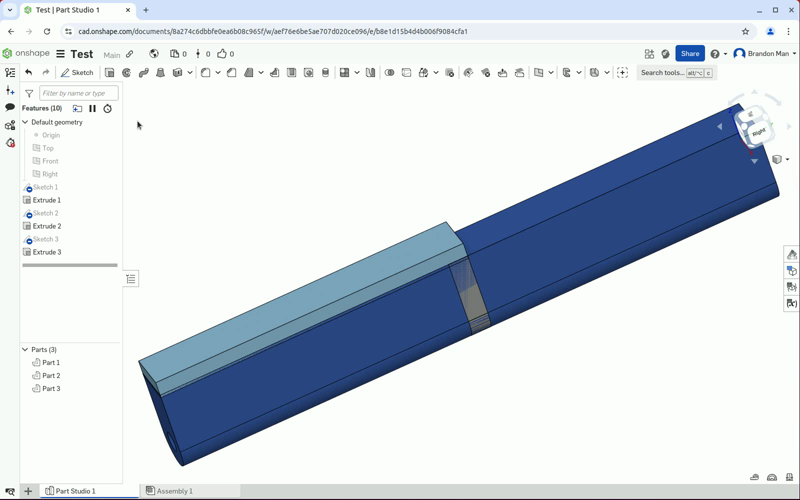
key(right, 2)
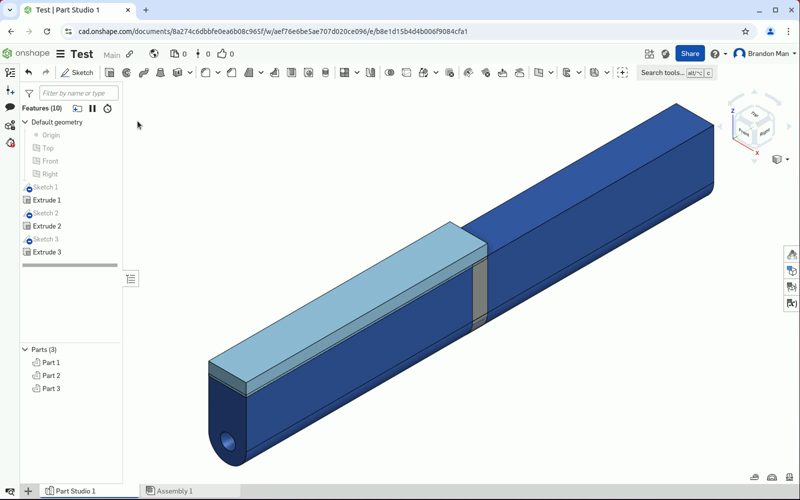
mouse_move(73, 189)
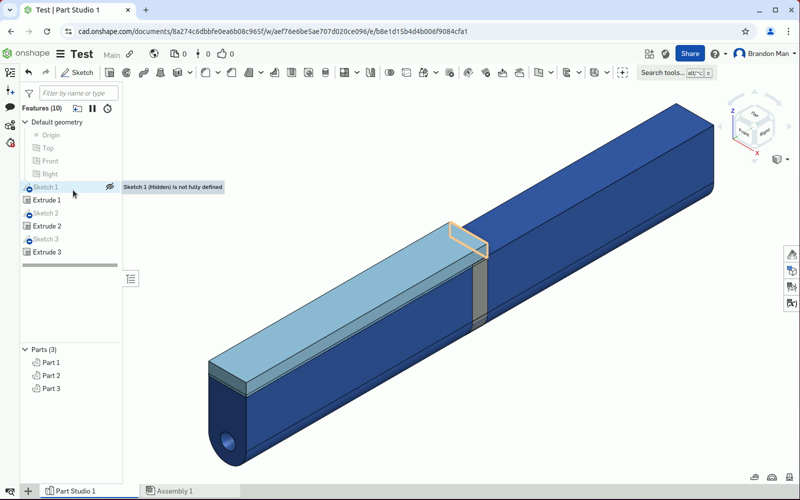
click(73, 189)